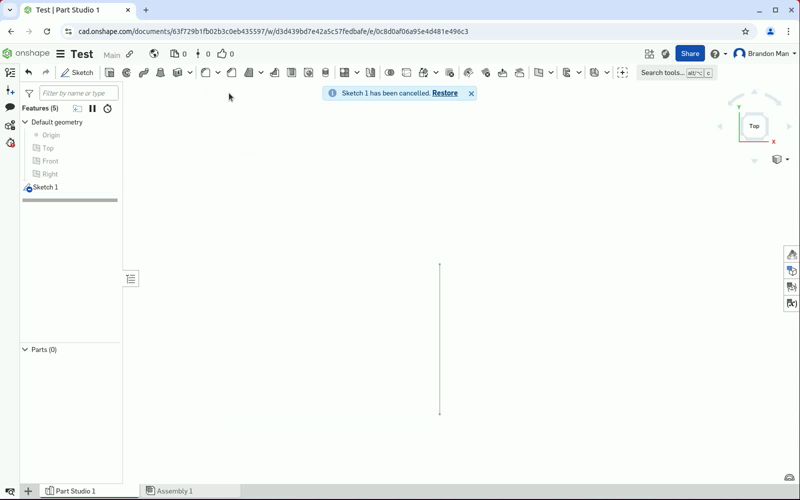
key(shift+h)
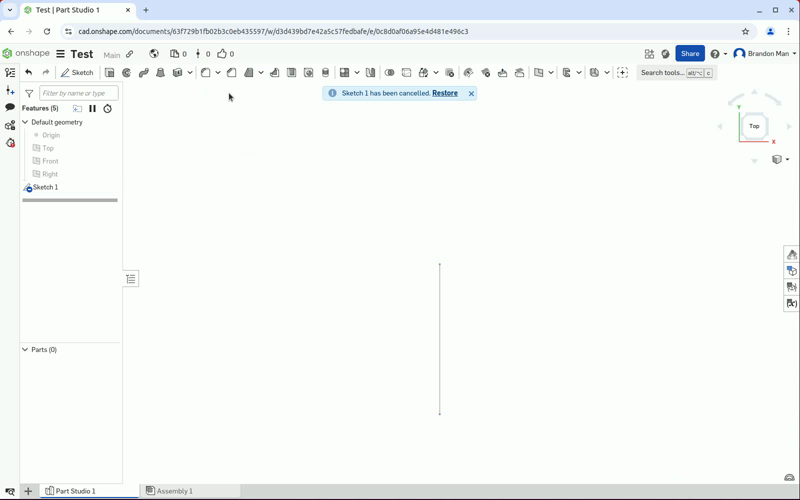
key(shift+s)
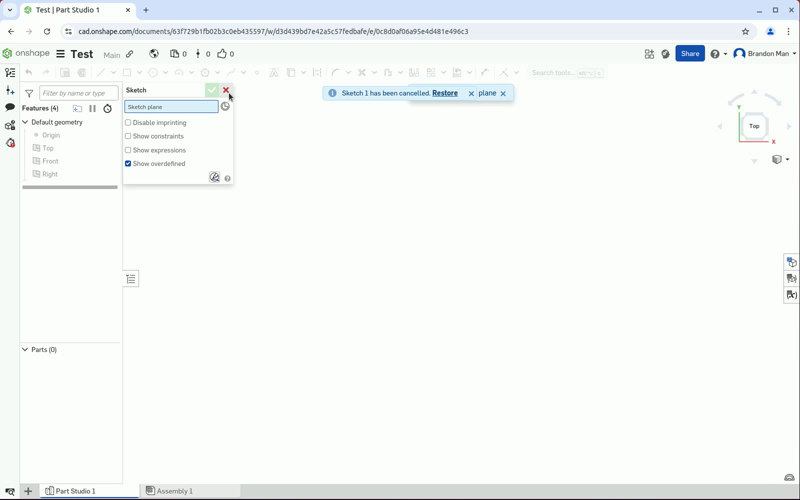
mouse_move(73, 150)
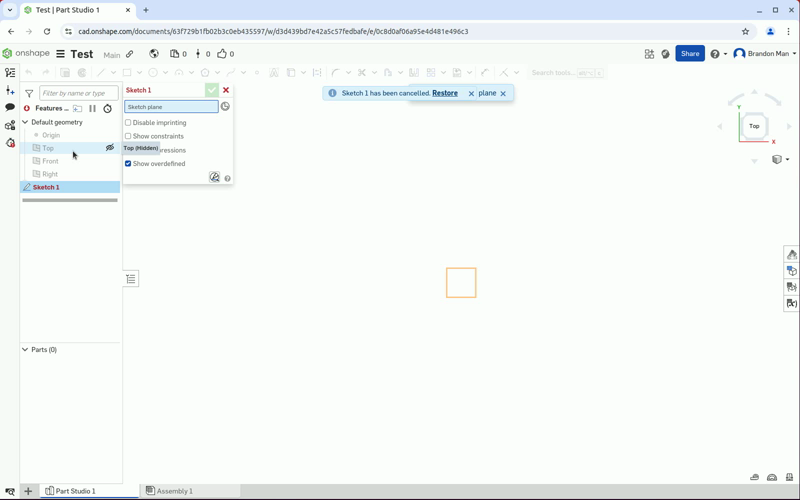
click(73, 150)
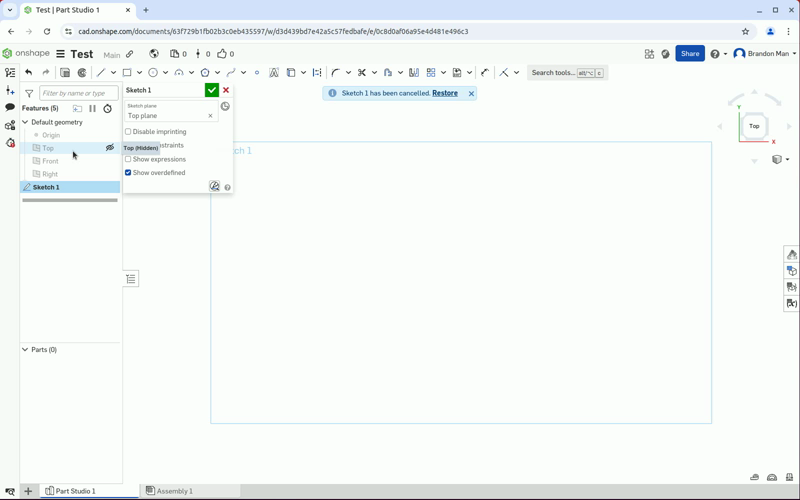
mouse_move(73, 352)
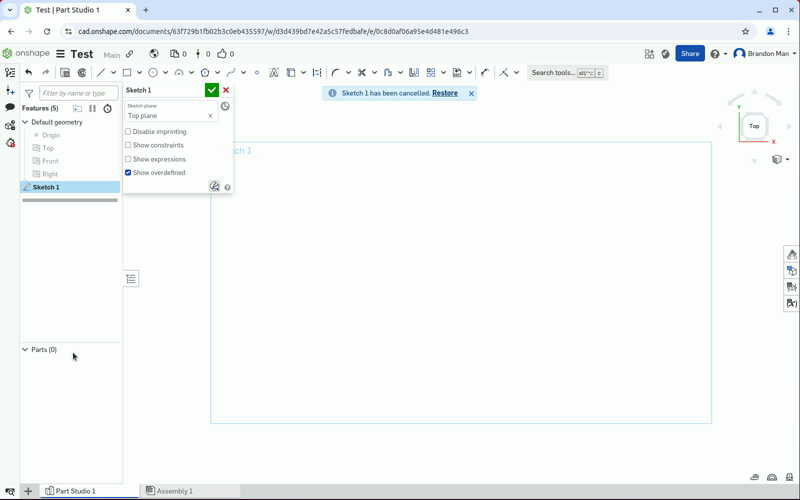
key(y)
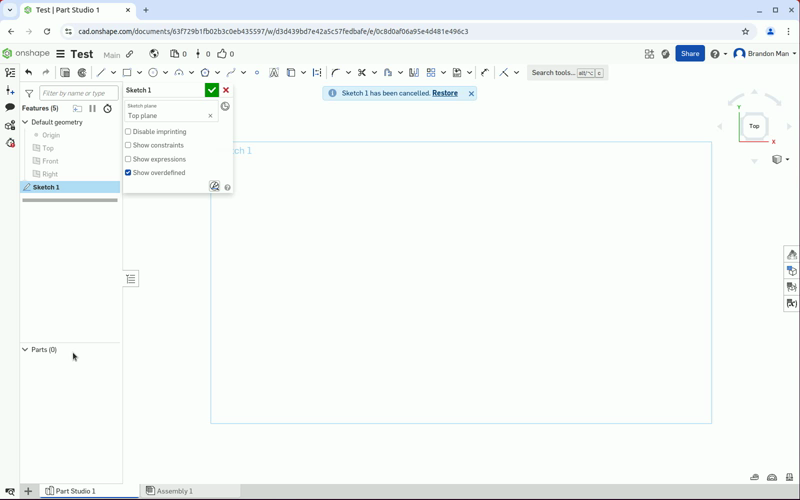
key(l)
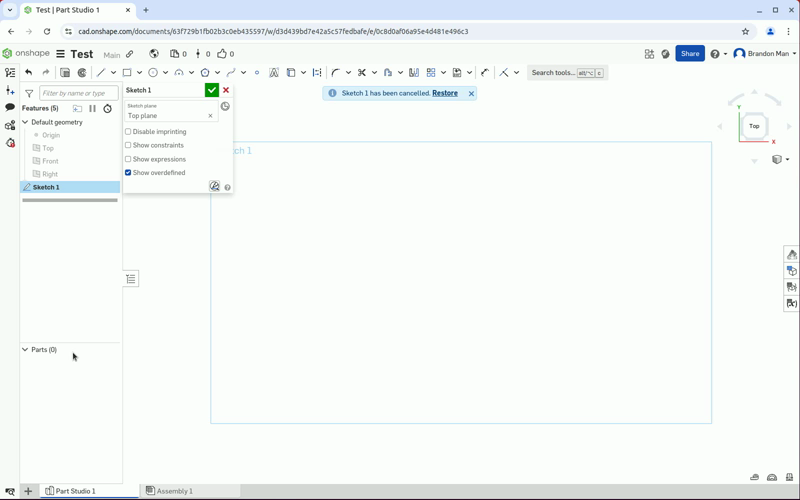
key_down(shift)
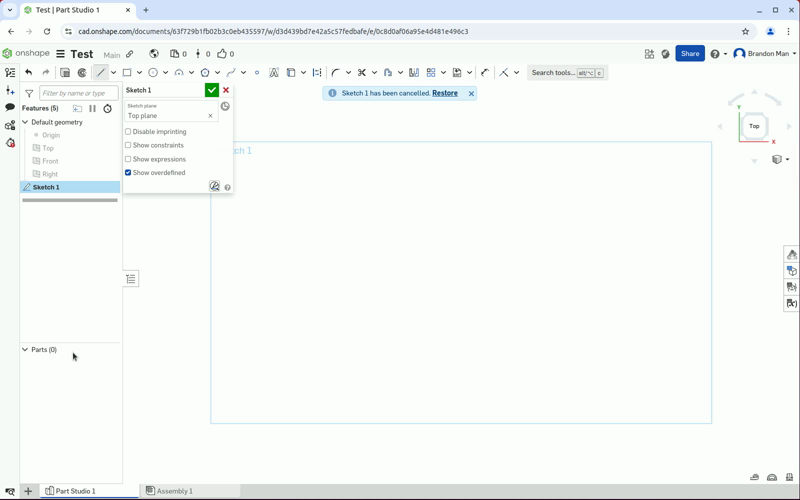
mouse_move(384, 395)
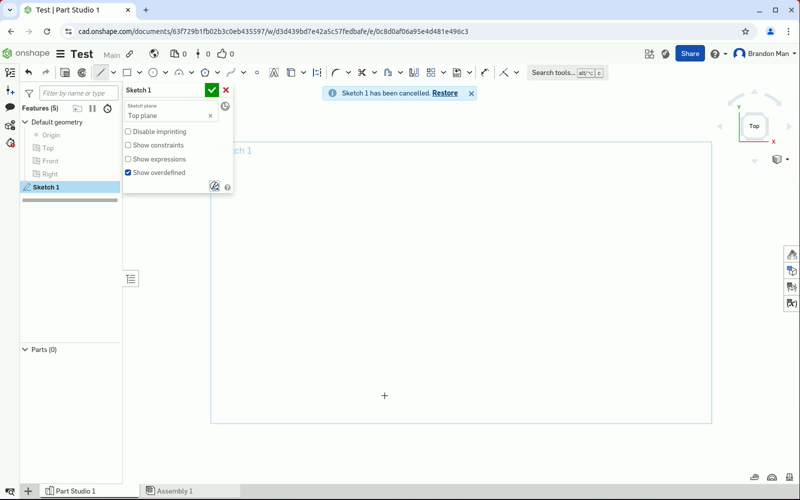
click(384, 395)
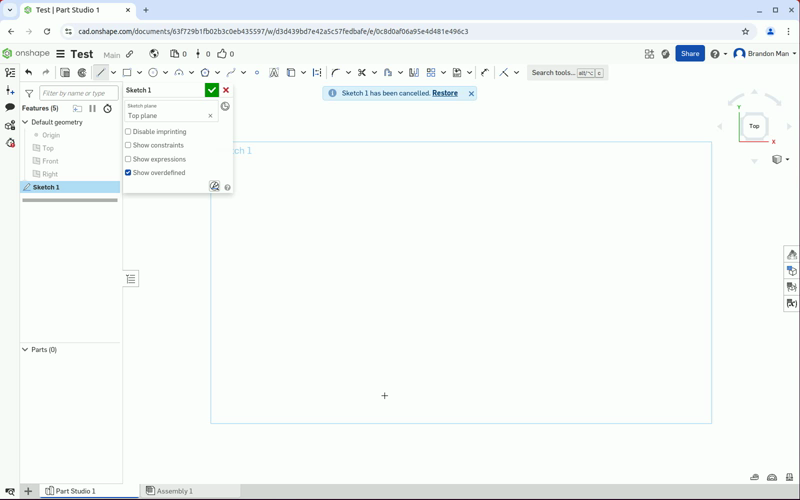
key_up(shift)
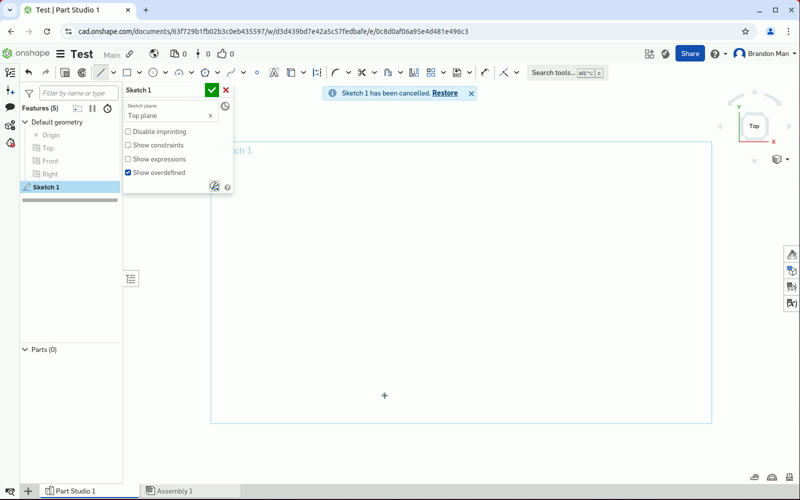
key_down(shift)
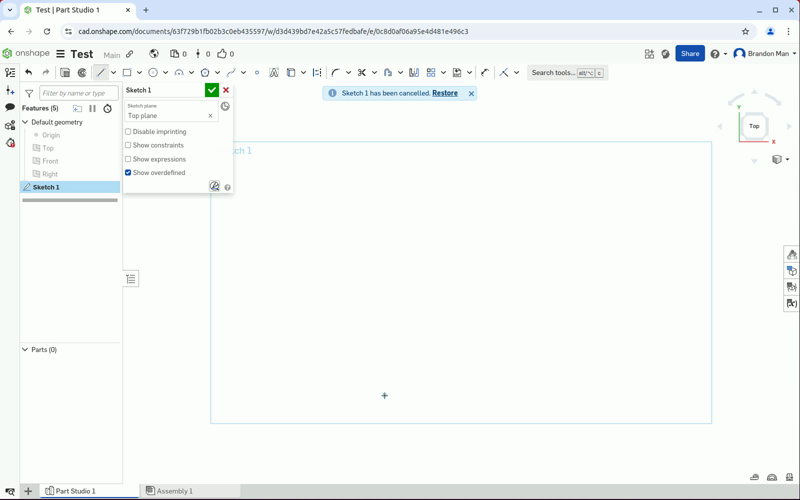
mouse_move(535, 395)
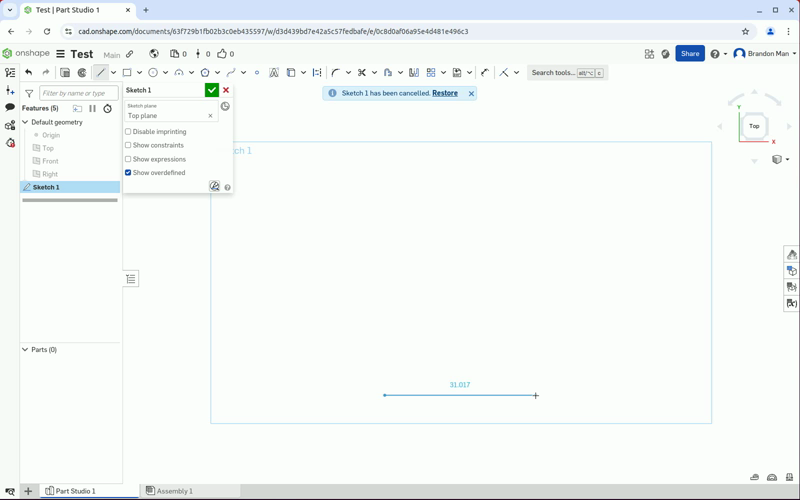
click(535, 395)
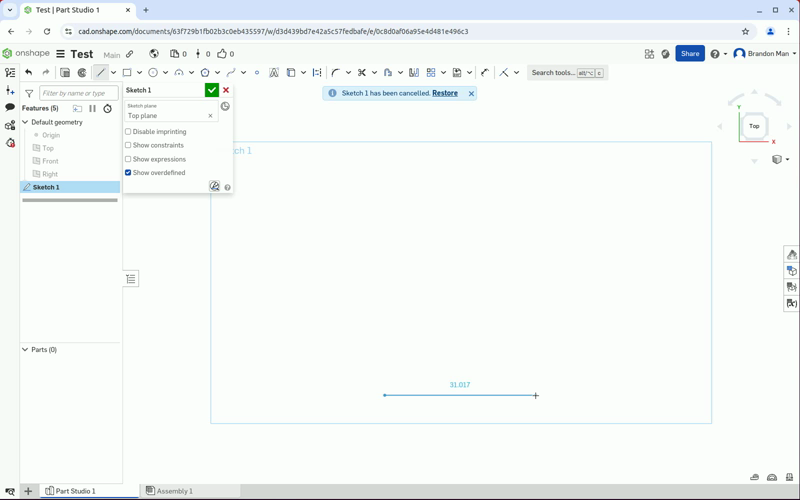
key_up(shift)
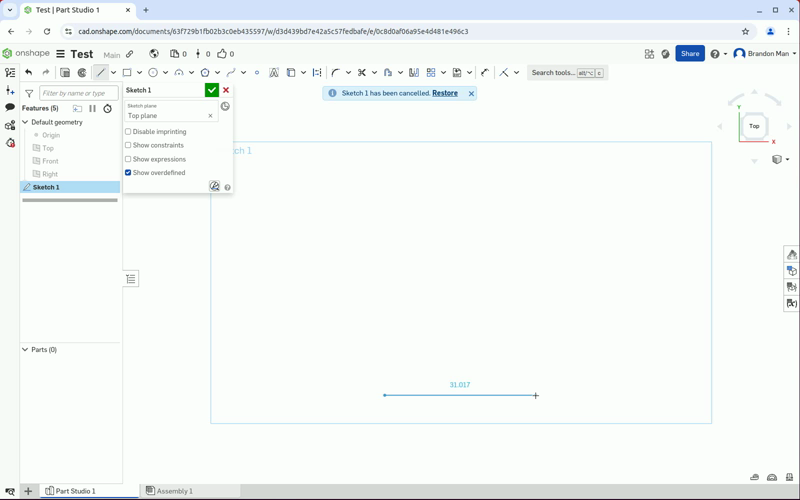
key_down(shift)
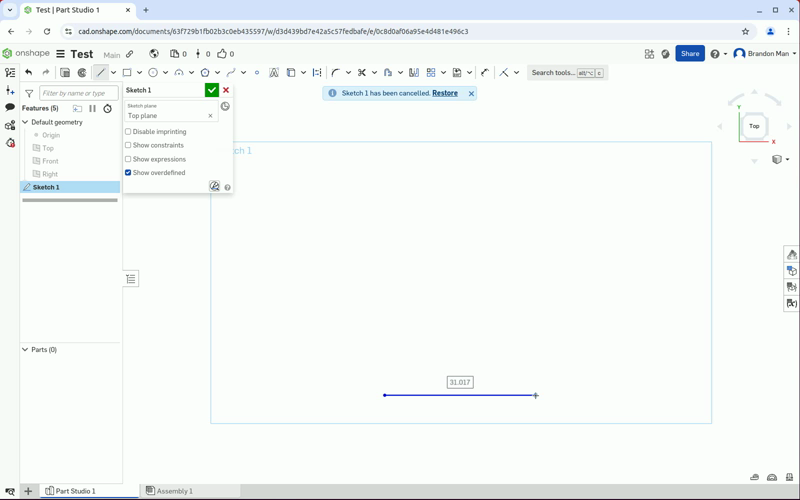
mouse_move(535, 171)
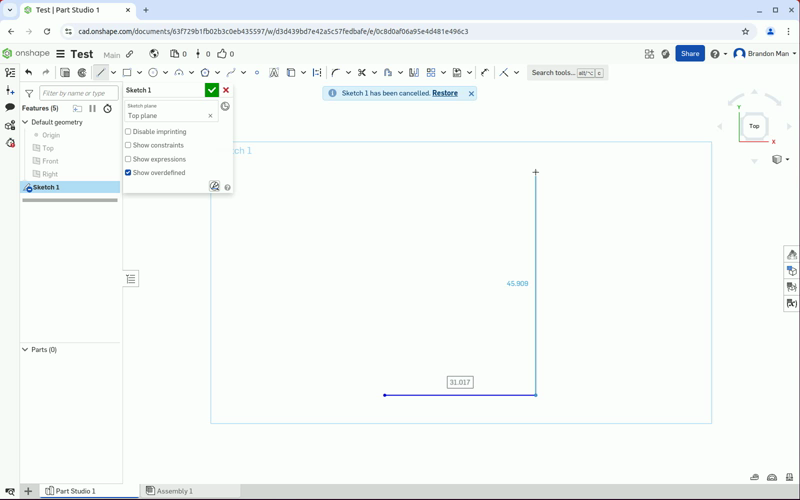
click(535, 171)
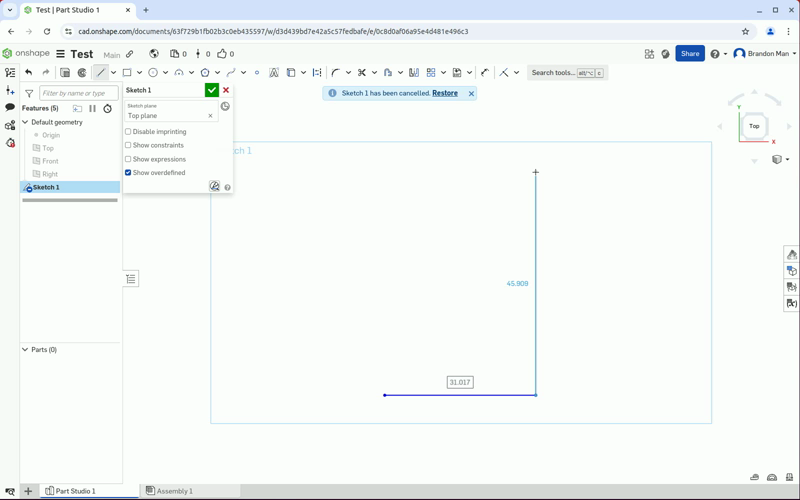
key_up(shift)
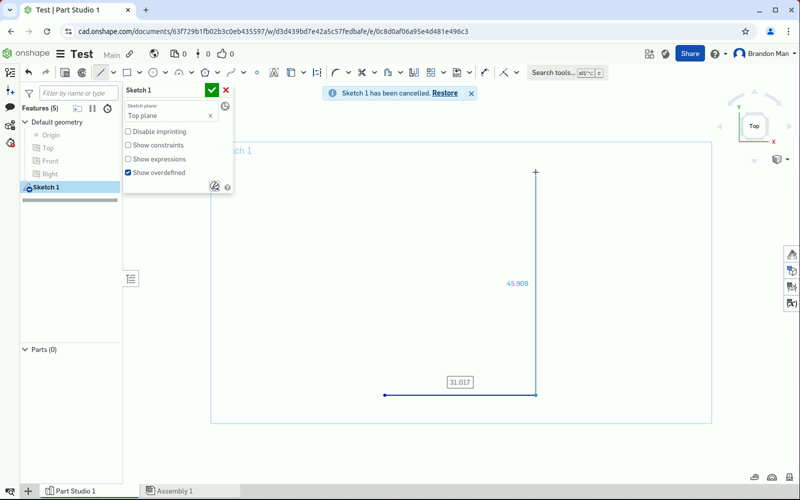
key_down(shift)
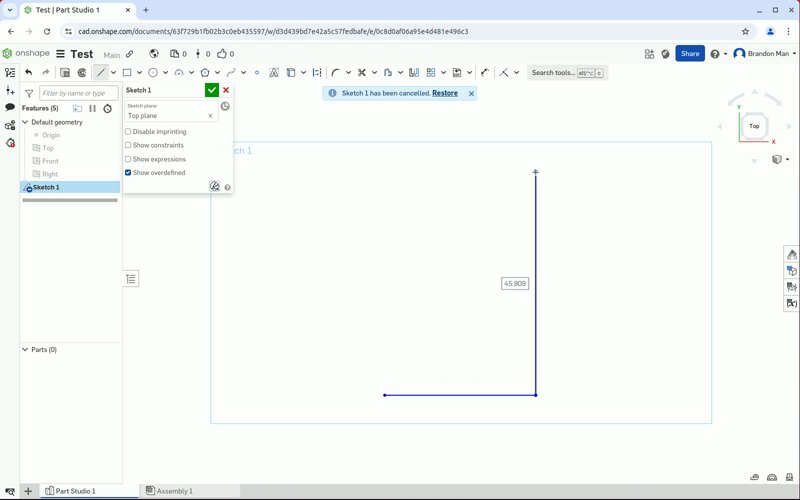
mouse_move(384, 171)
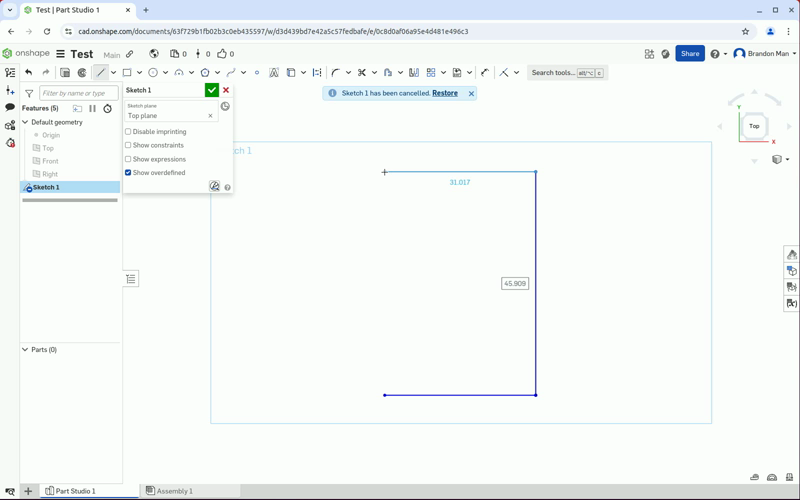
click(384, 171)
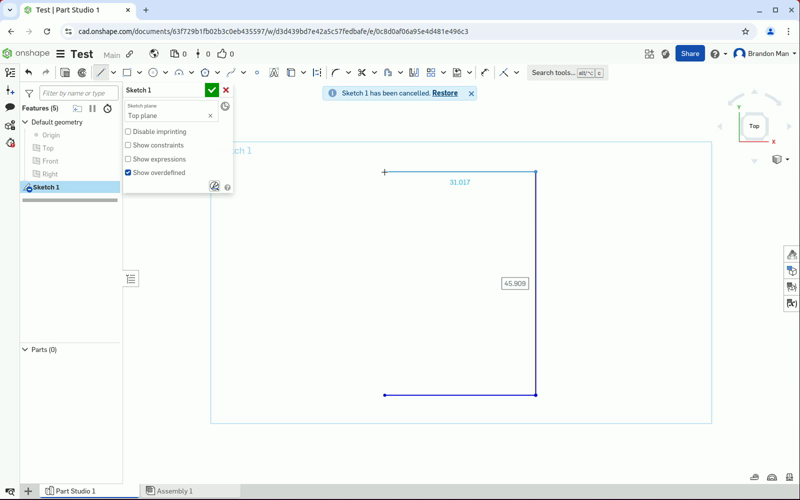
key_up(shift)
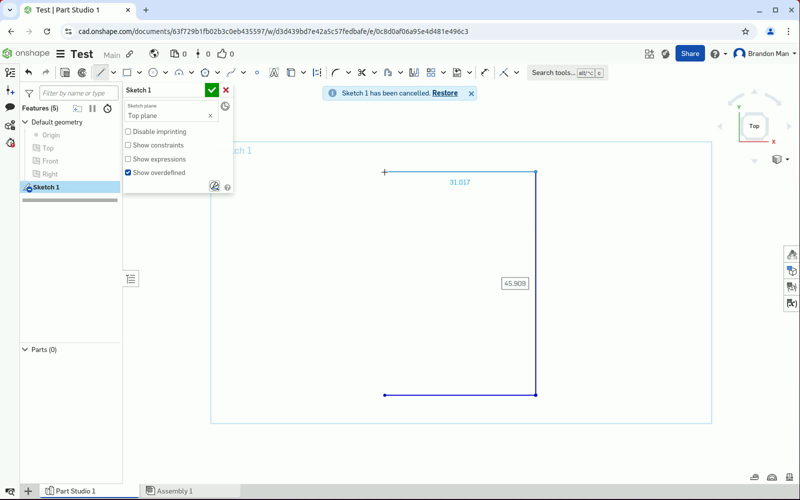
key_down(shift)
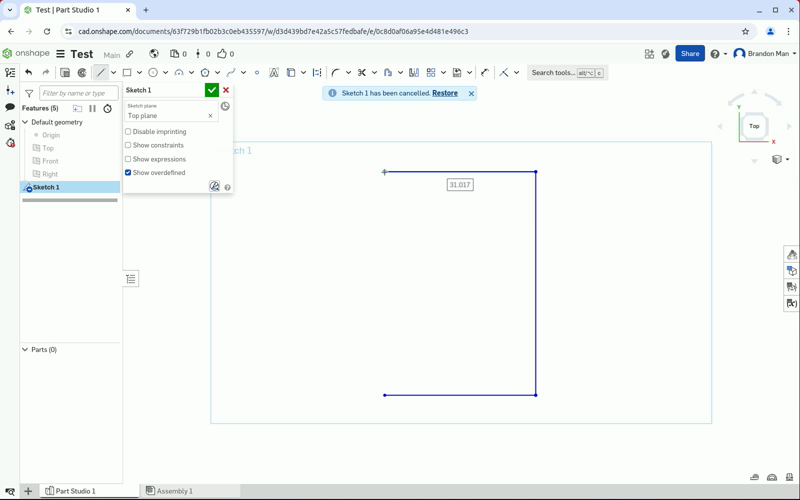
mouse_move(384, 395)
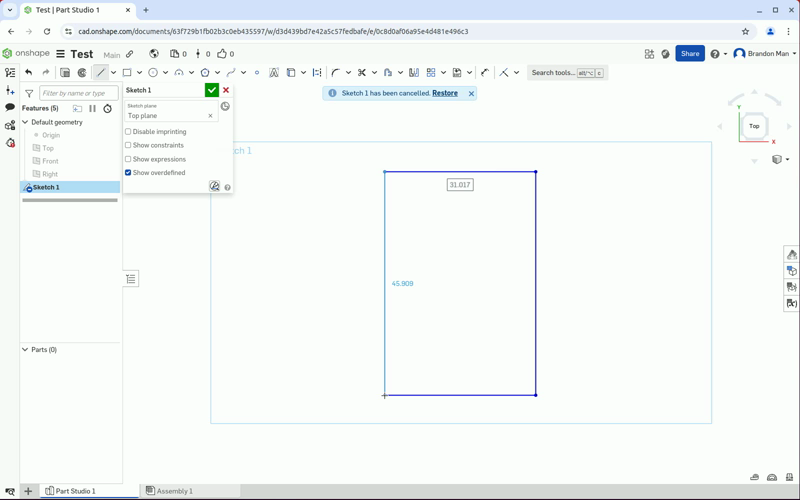
key_up(shift)
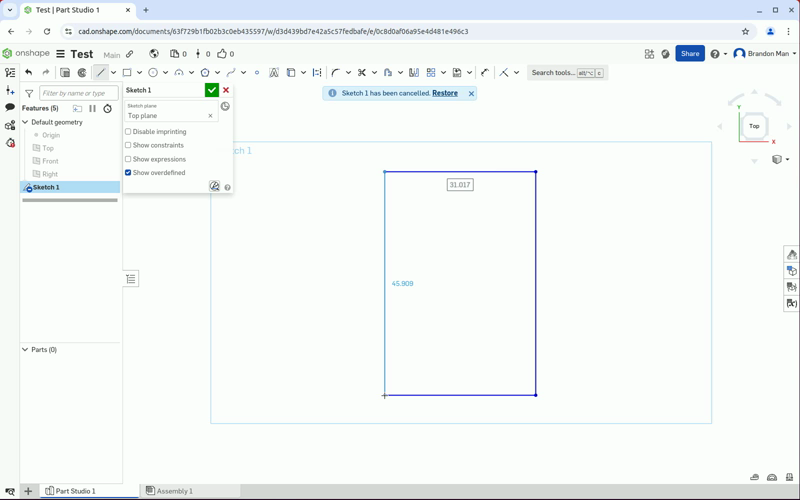
click(384, 395)
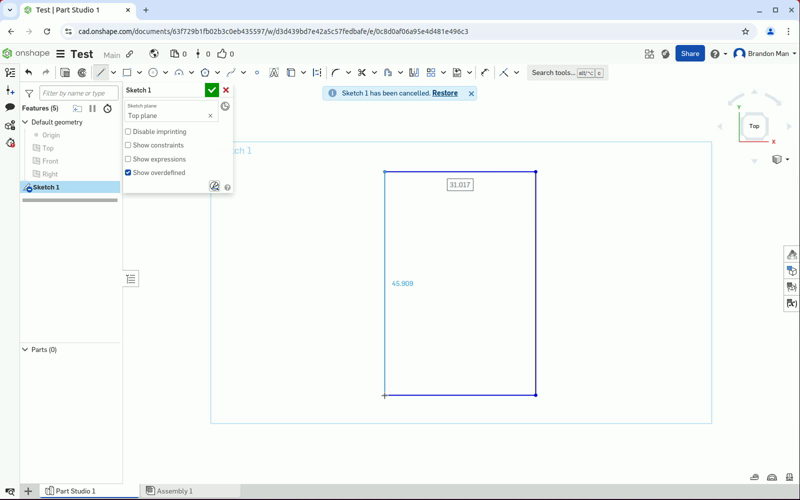
key(esc)
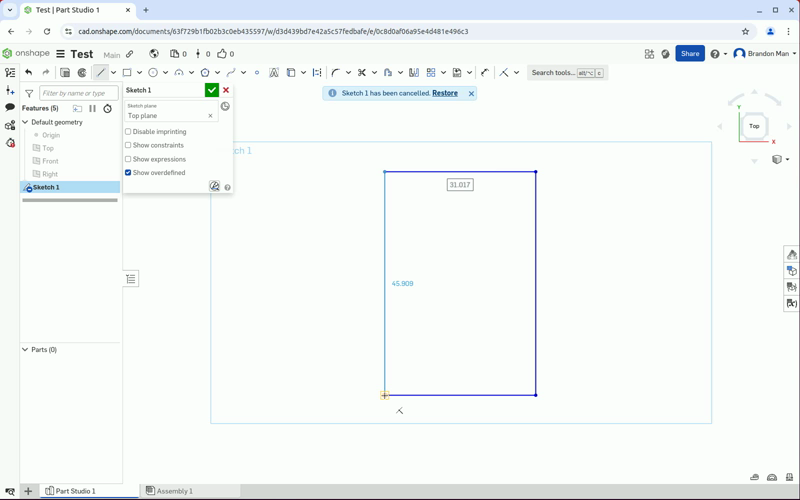
key(l)
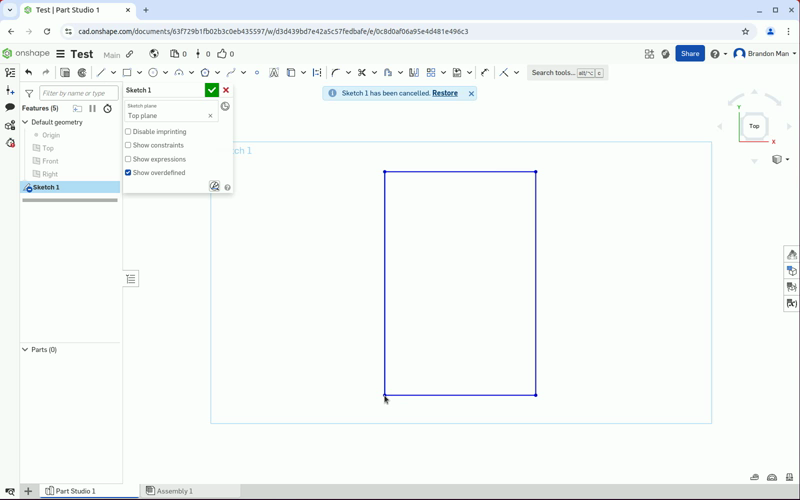
key_down(shift)
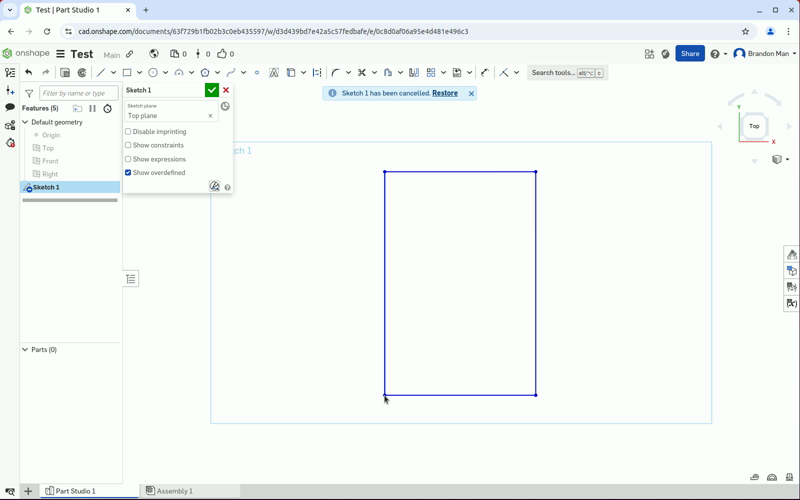
mouse_move(386, 393)
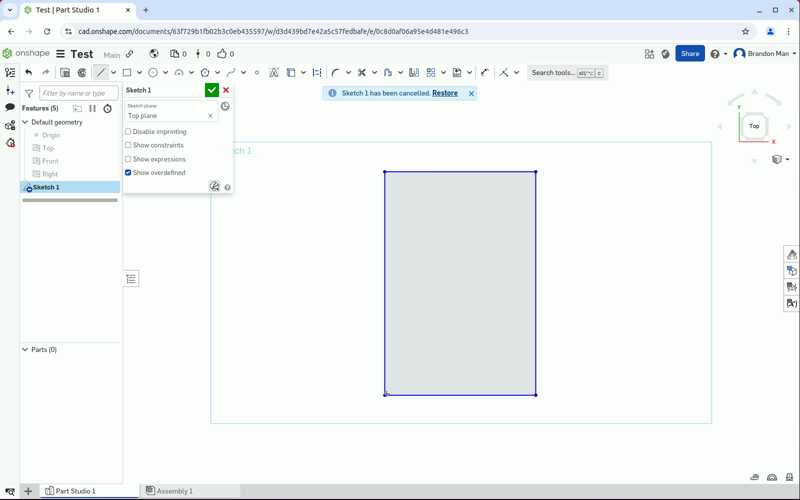
scroll(6)
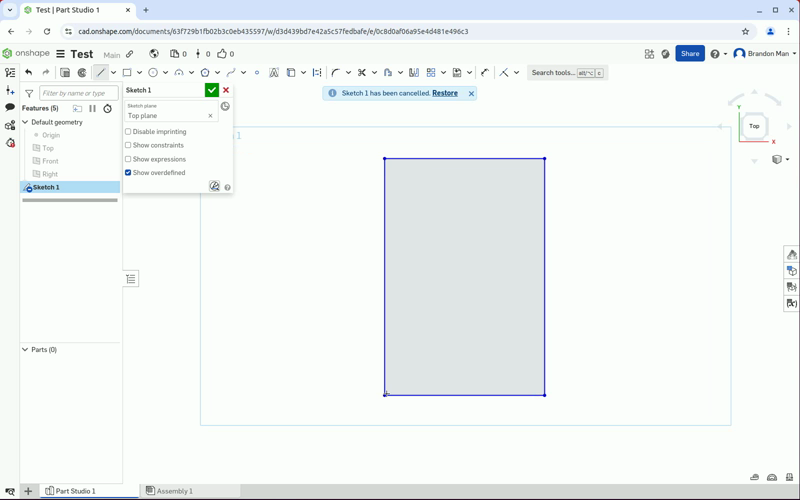
scroll(6)
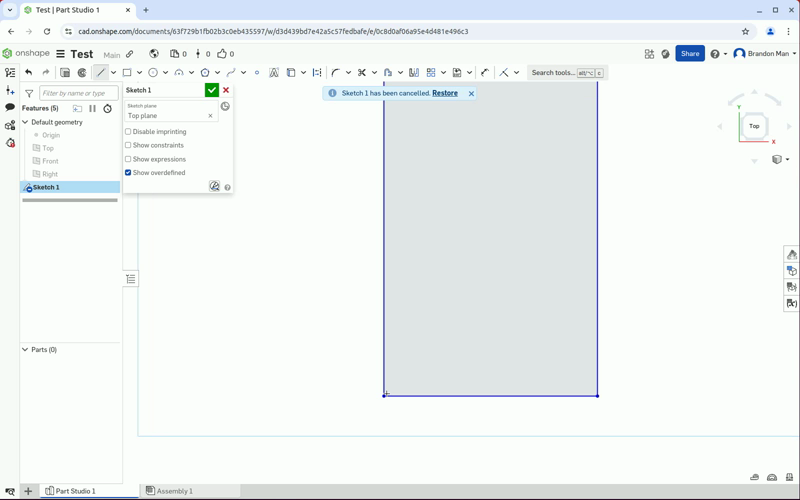
scroll(6)
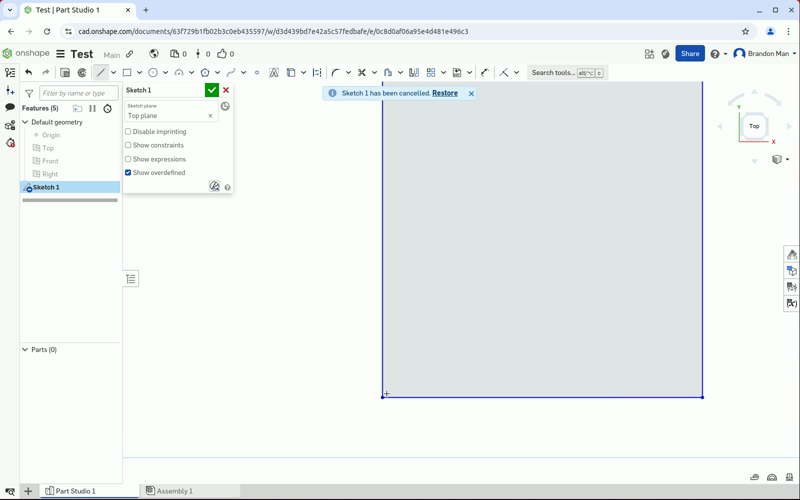
scroll(6)
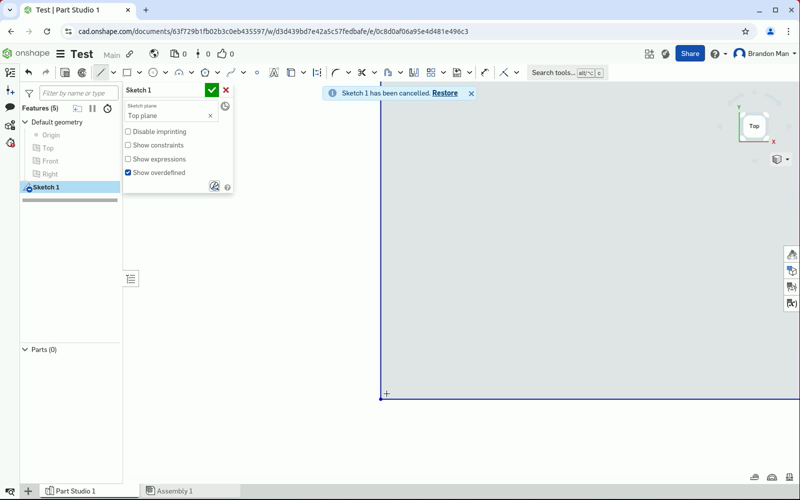
scroll(6)
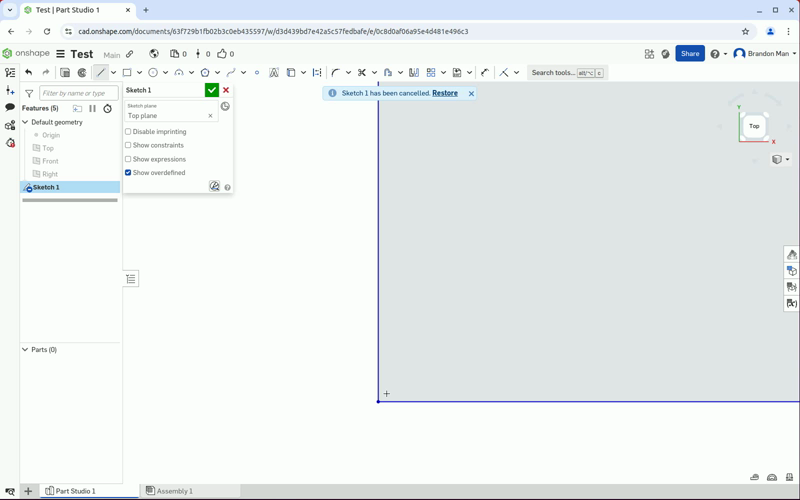
scroll(6)
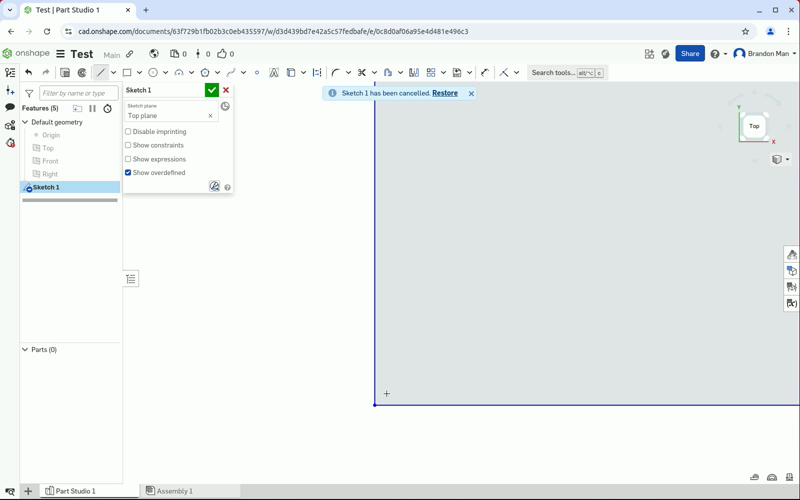
scroll(6)
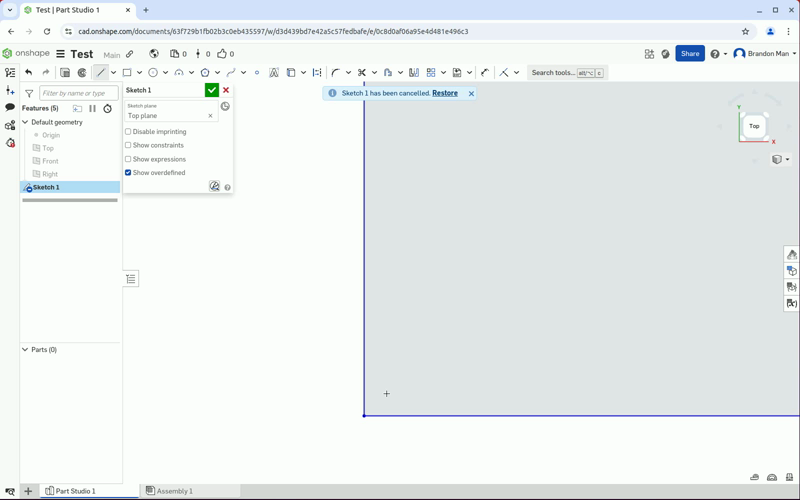
click(386, 393)
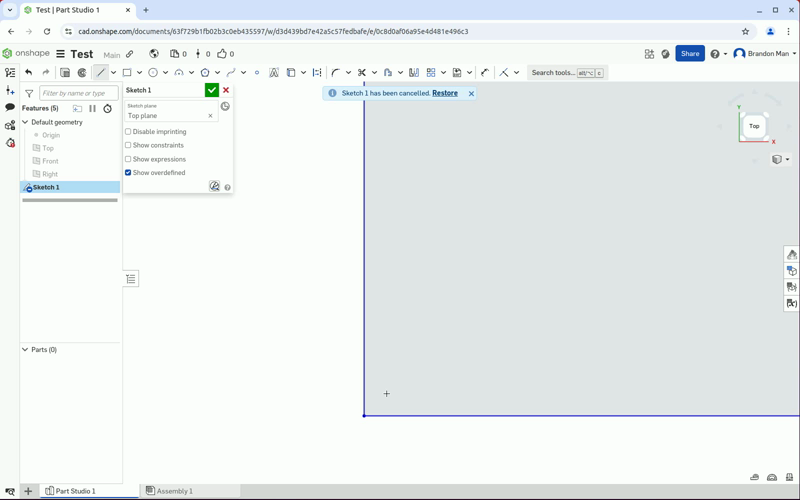
scroll(-6)
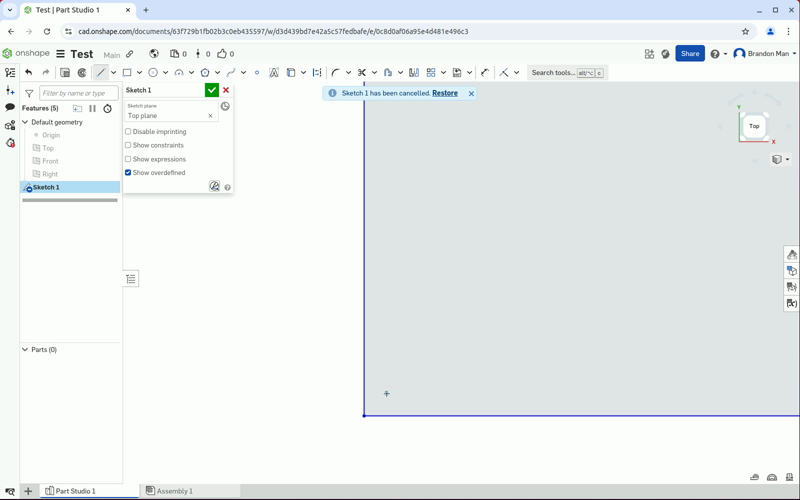
scroll(-6)
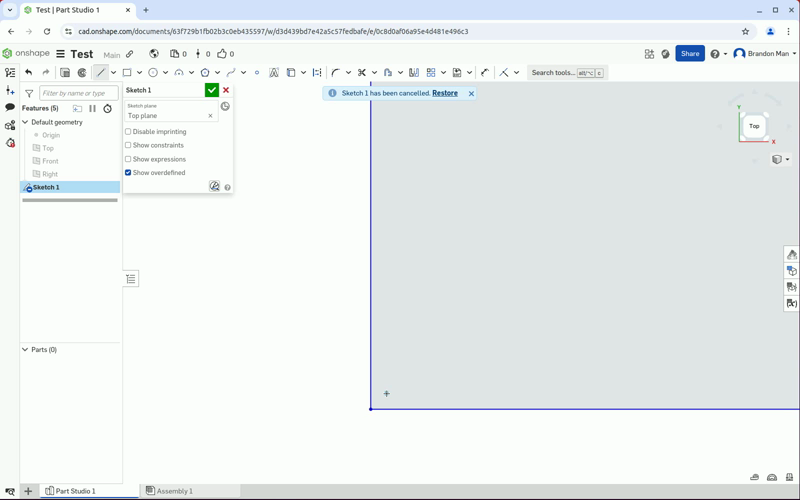
scroll(-6)
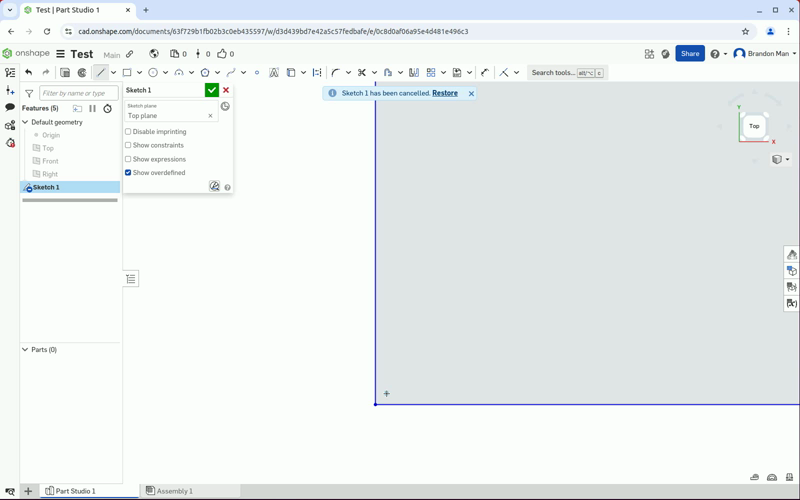
scroll(-6)
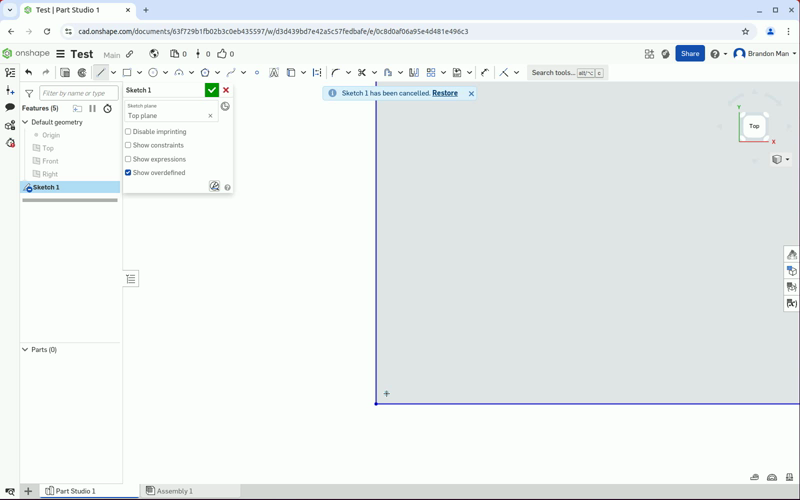
scroll(-6)
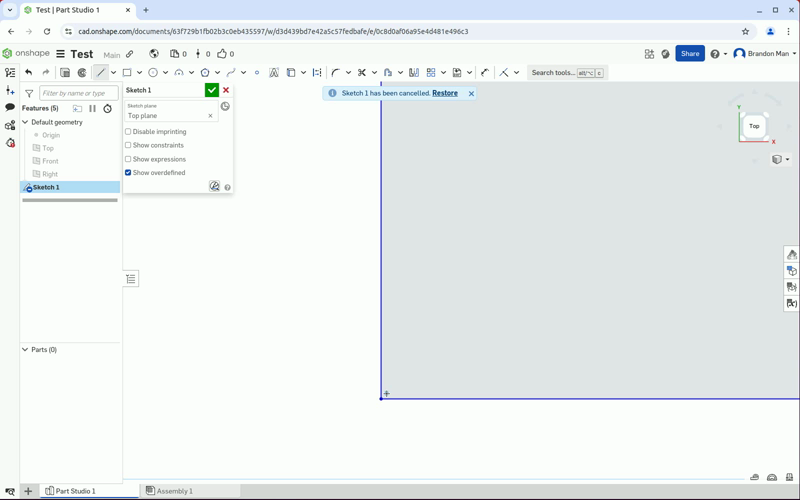
scroll(-6)
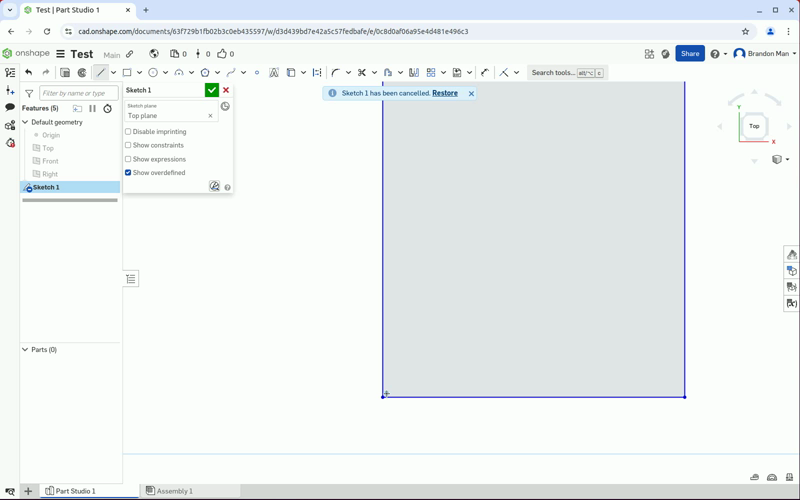
scroll(-6)
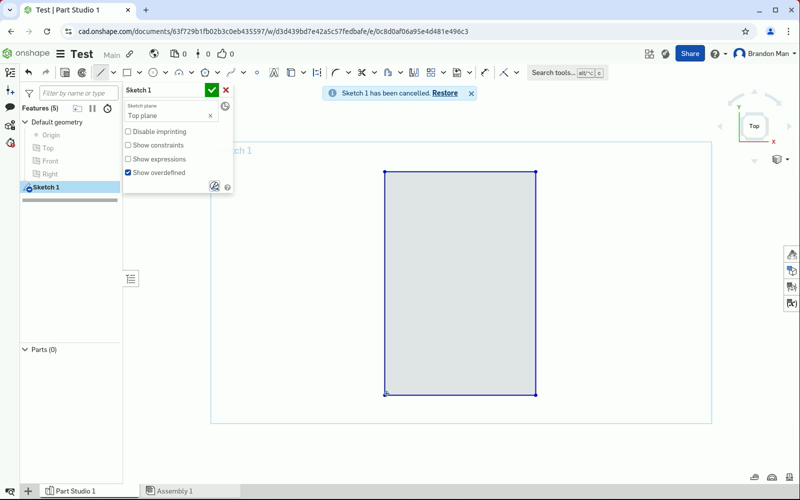
key_up(shift)
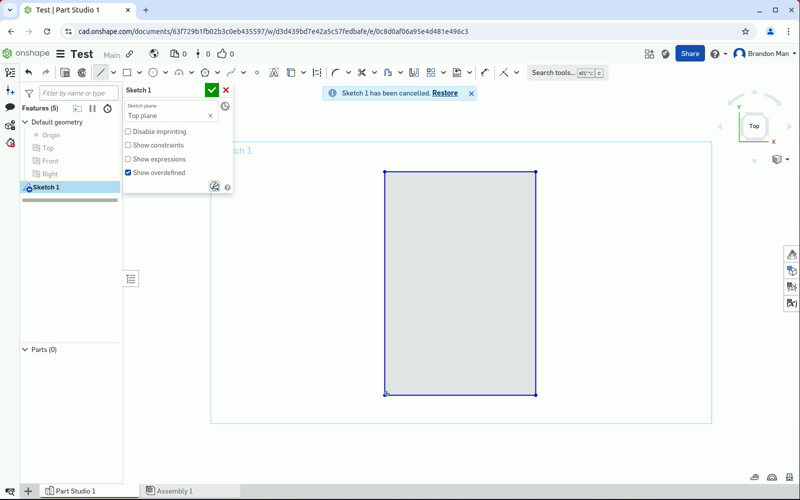
key_down(shift)
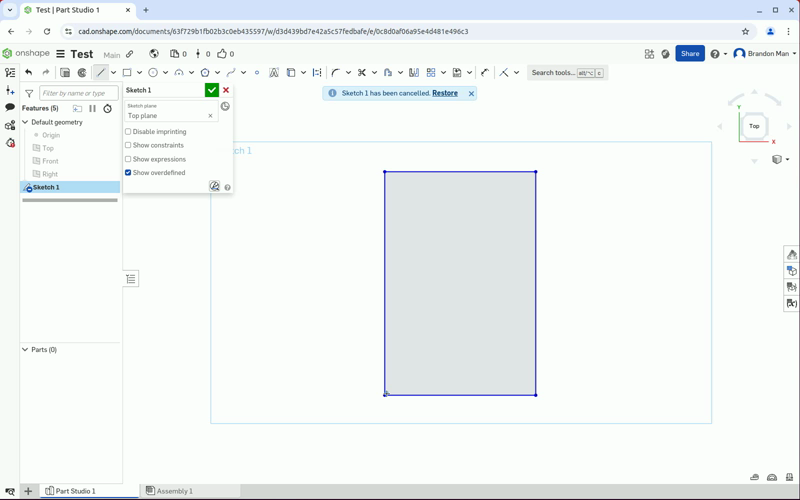
mouse_move(533, 393)
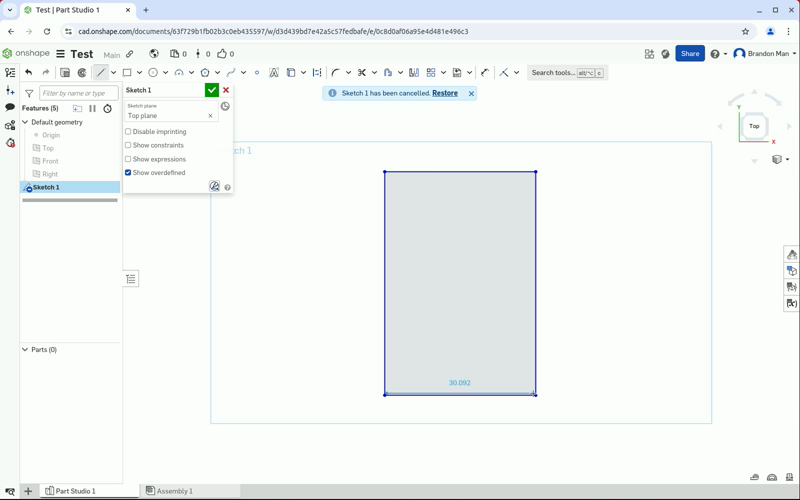
scroll(6)
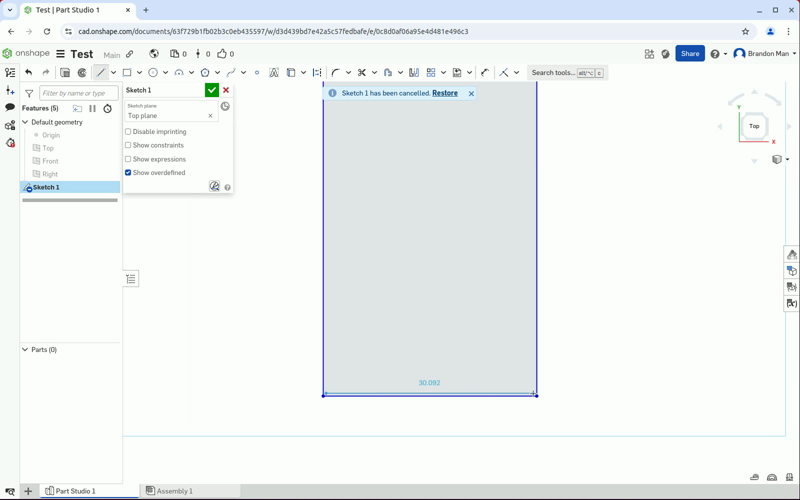
scroll(6)
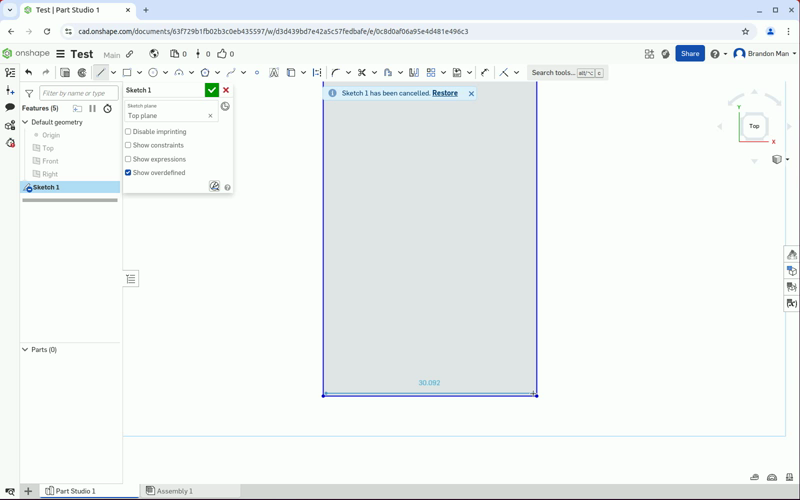
scroll(6)
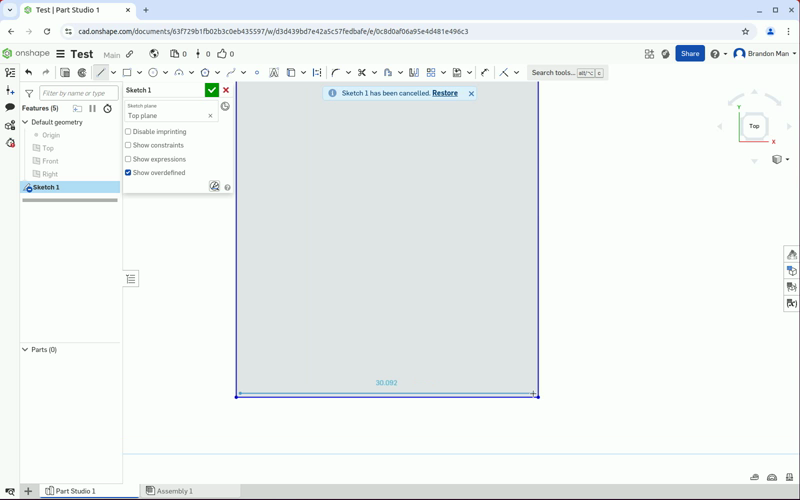
scroll(6)
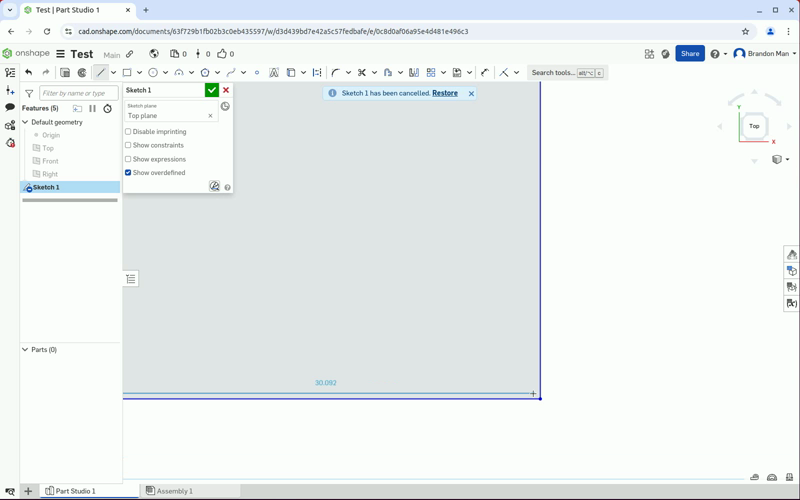
scroll(6)
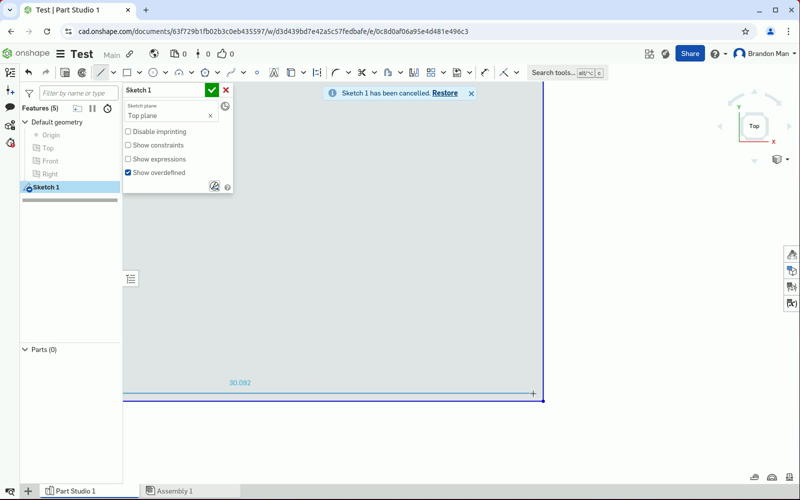
scroll(6)
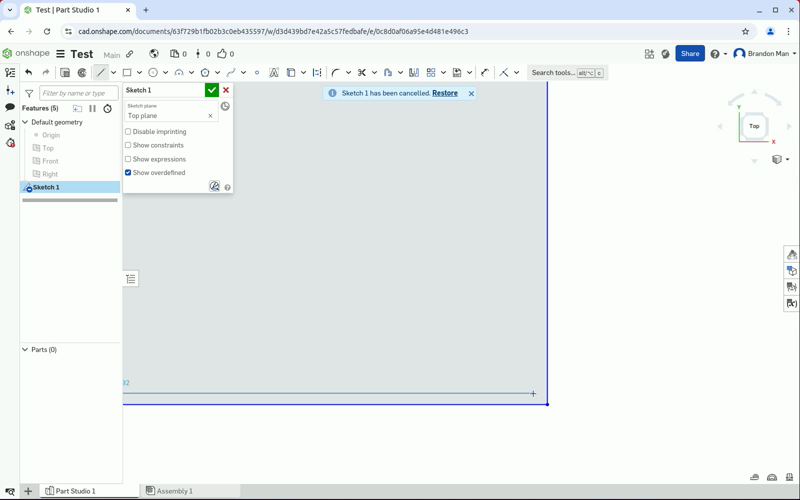
scroll(6)
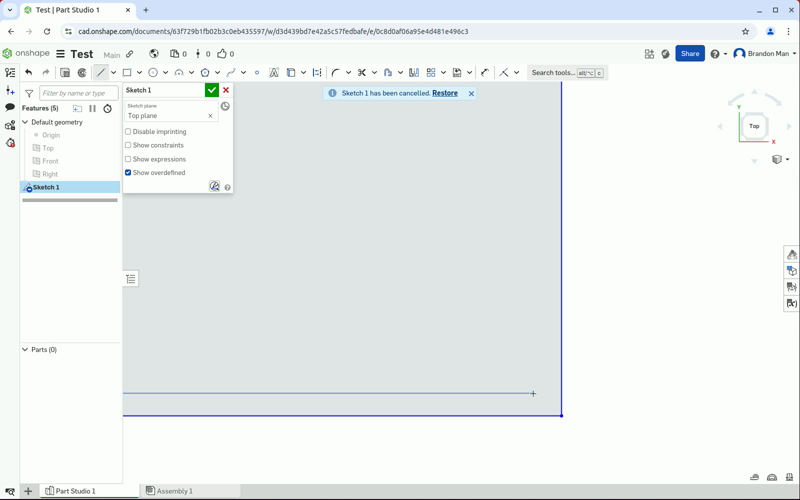
click(533, 393)
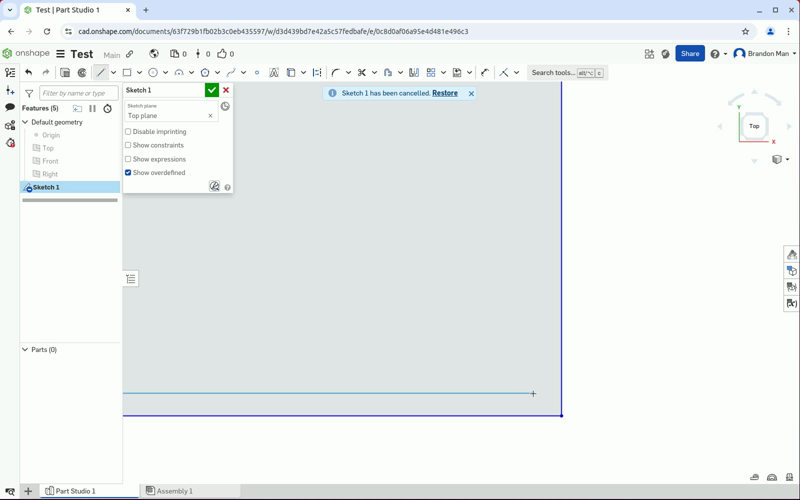
scroll(-6)
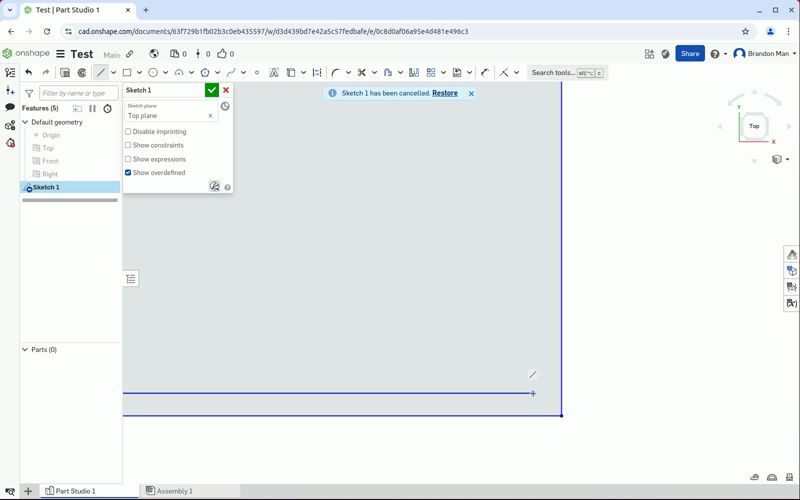
scroll(-6)
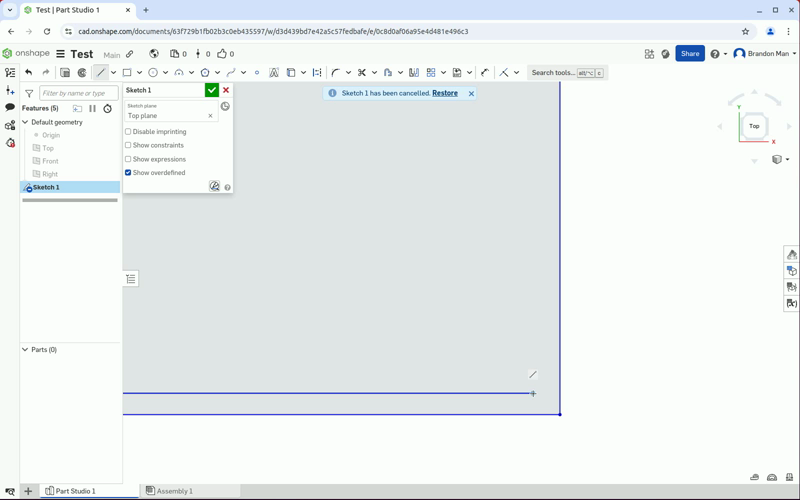
scroll(-6)
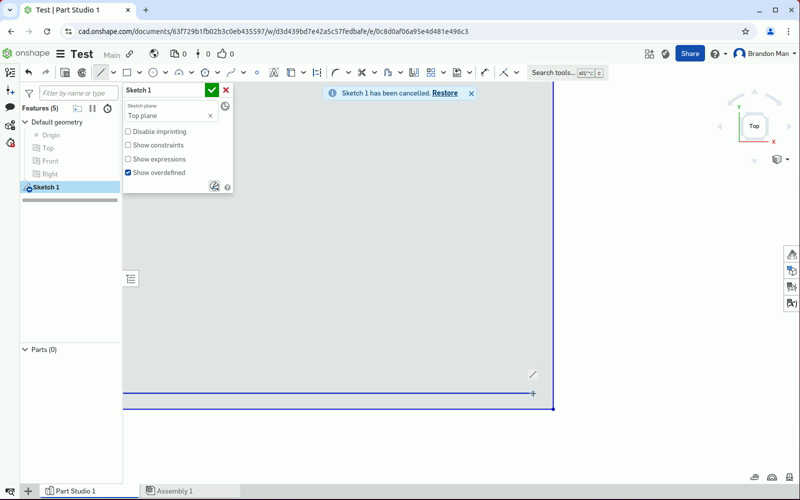
scroll(-6)
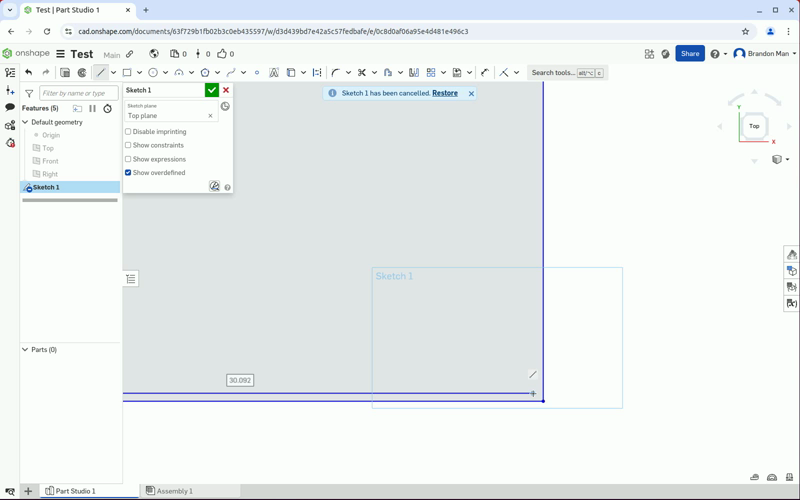
scroll(-6)
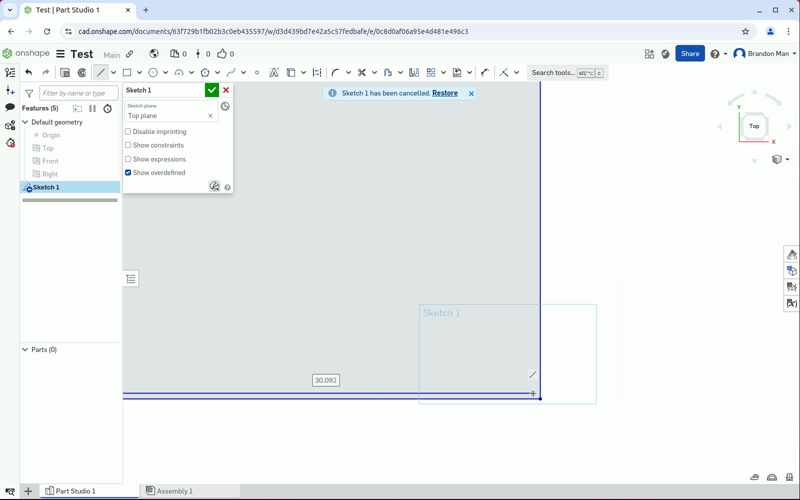
scroll(-6)
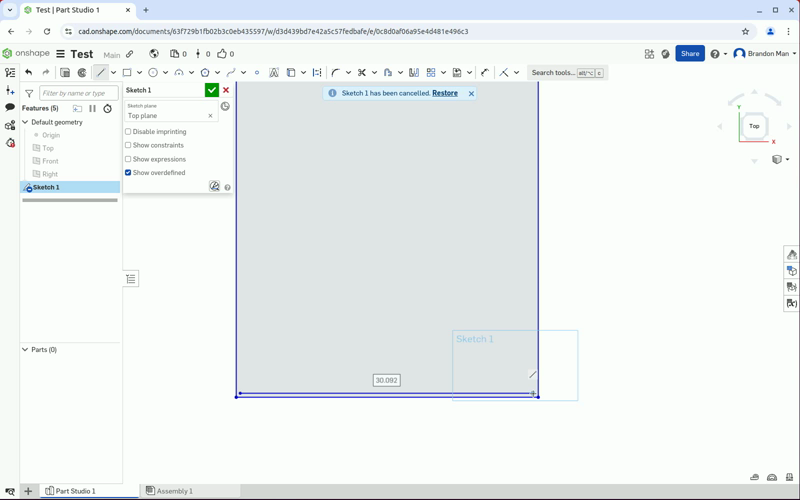
scroll(-6)
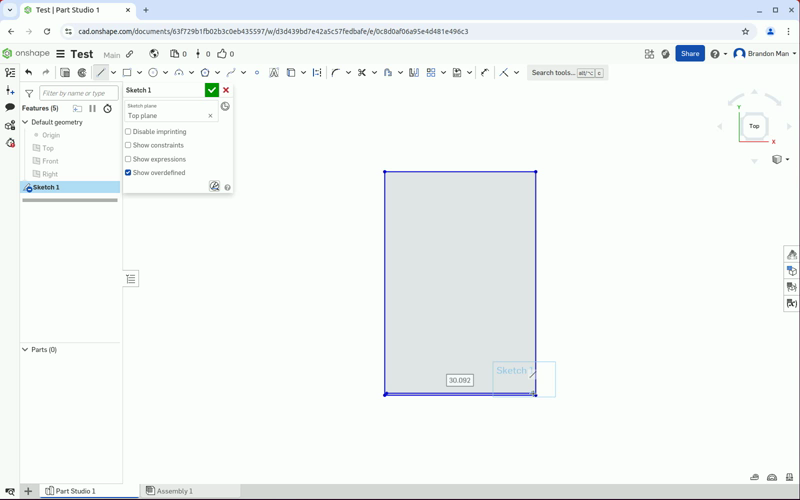
key_up(shift)
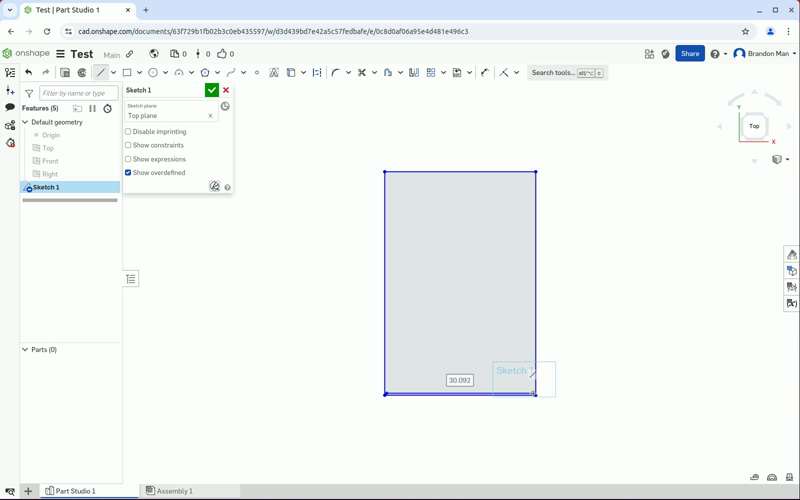
key_down(shift)
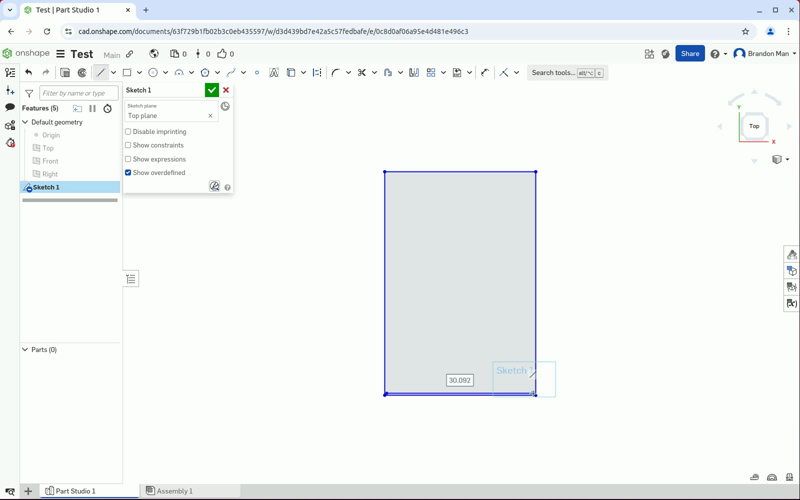
mouse_move(533, 174)
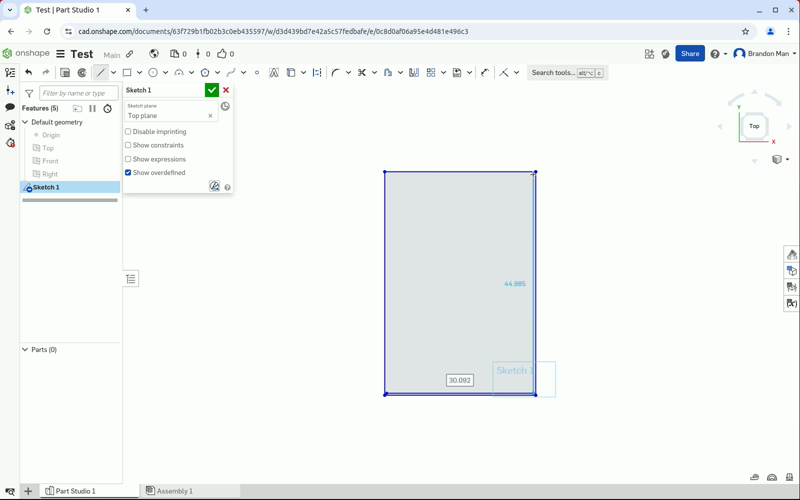
scroll(6)
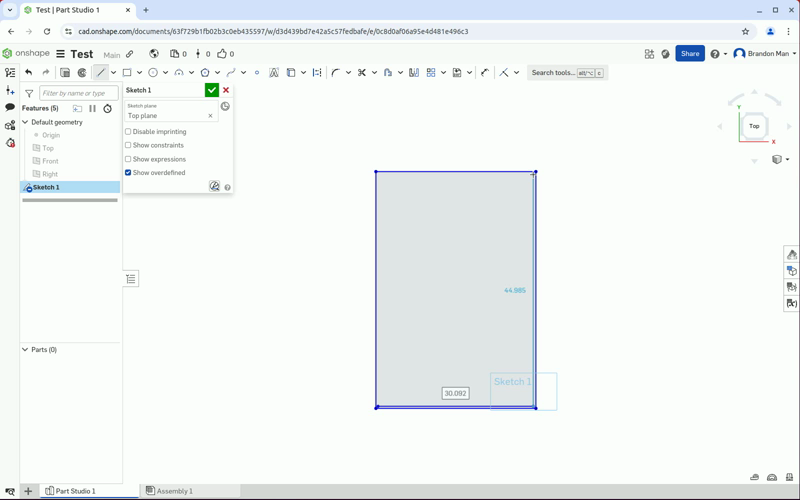
scroll(6)
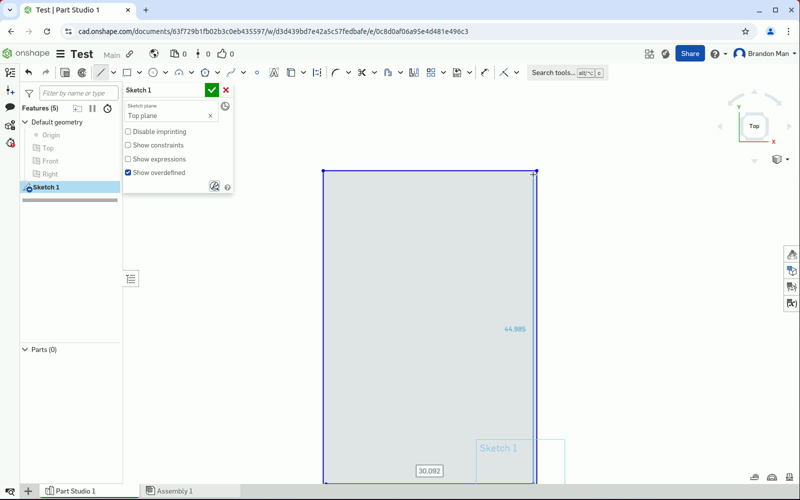
scroll(6)
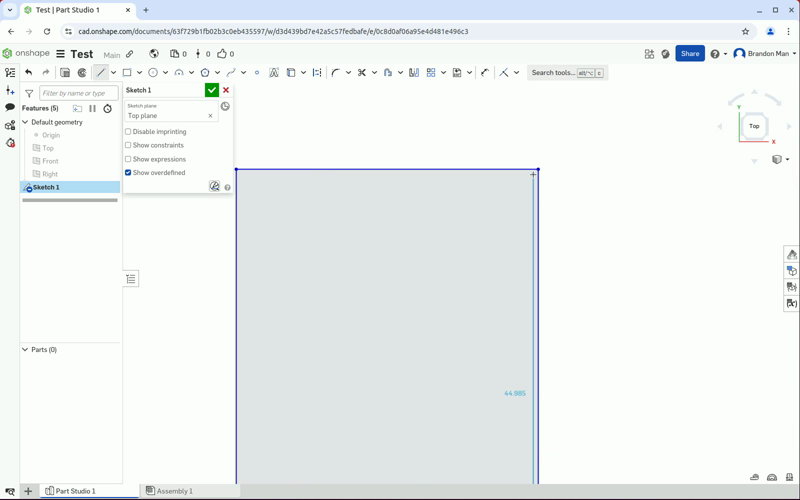
scroll(6)
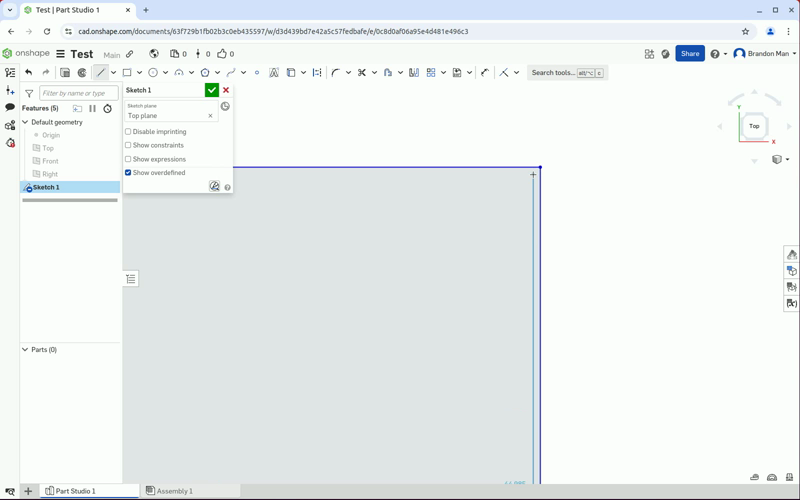
scroll(6)
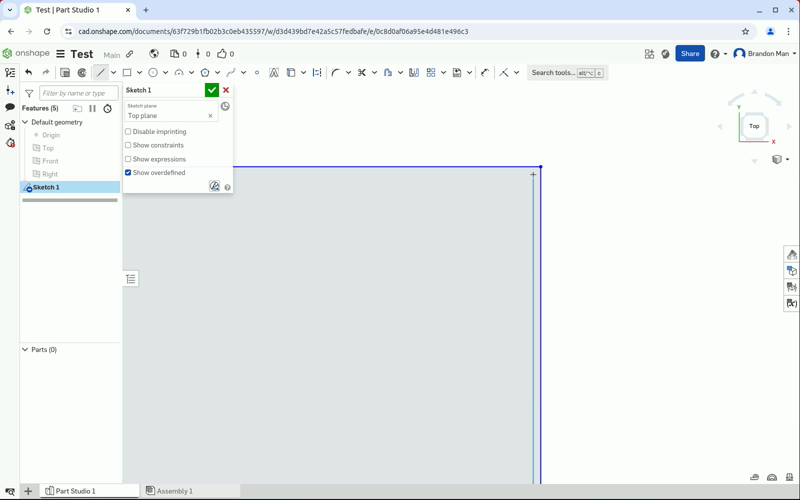
scroll(6)
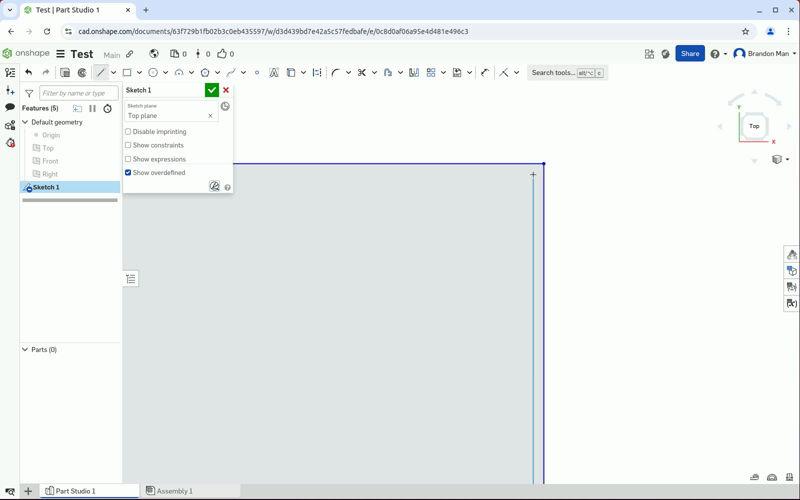
scroll(6)
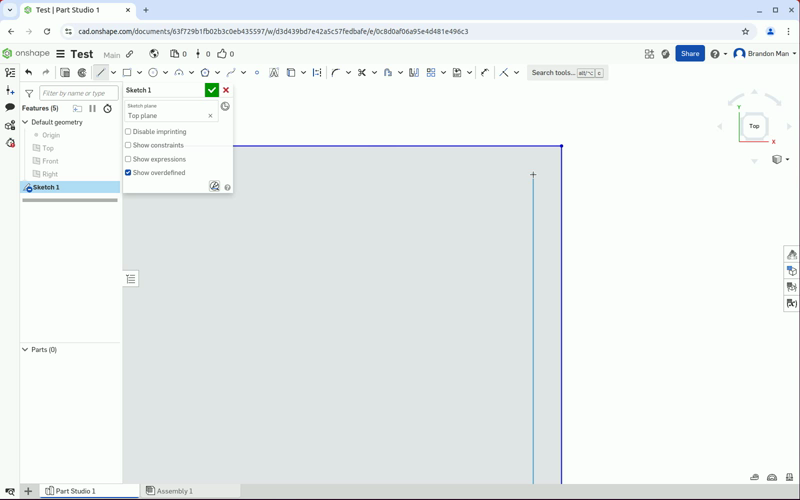
click(533, 174)
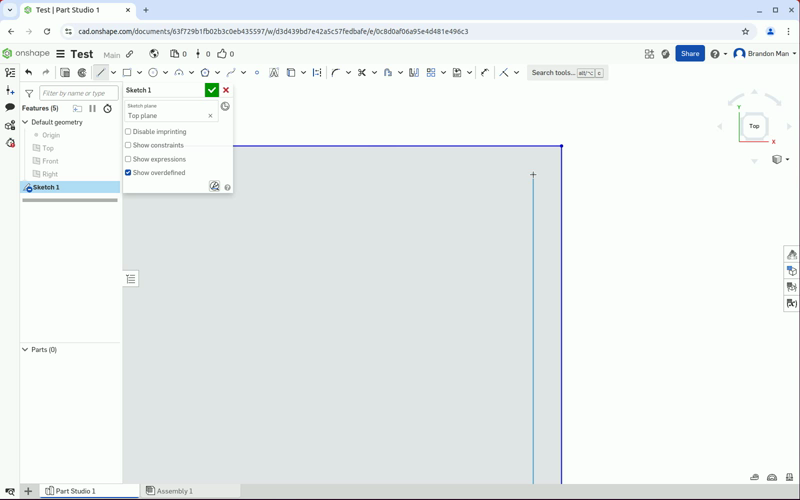
scroll(-6)
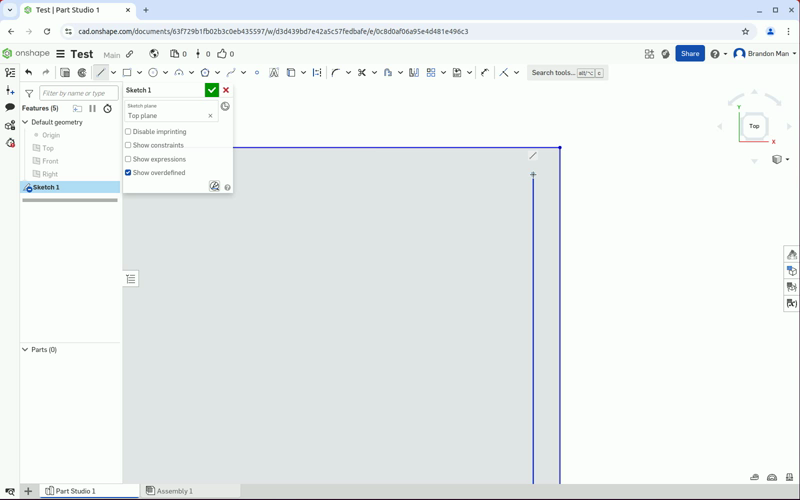
scroll(-6)
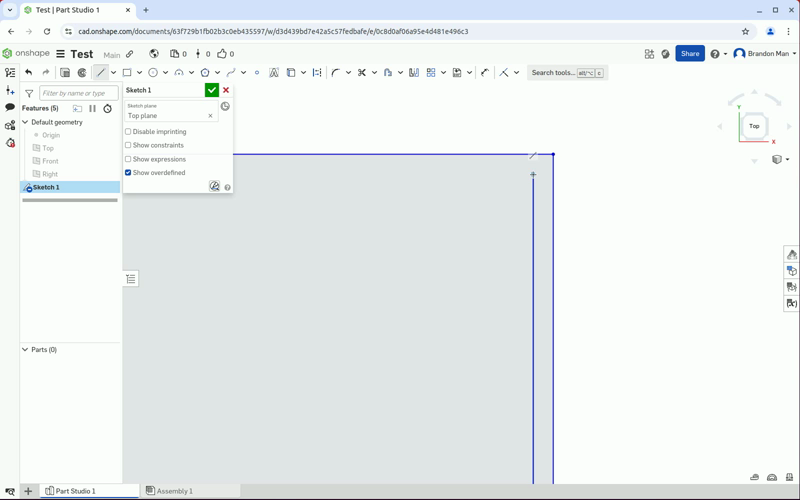
scroll(-6)
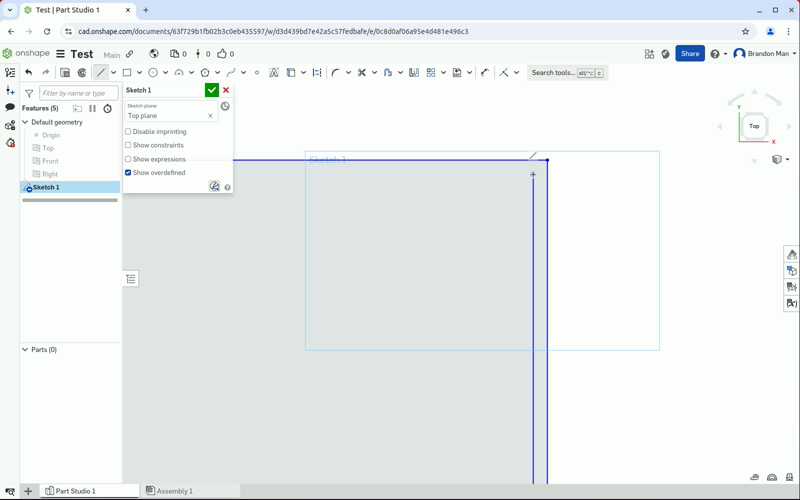
scroll(-6)
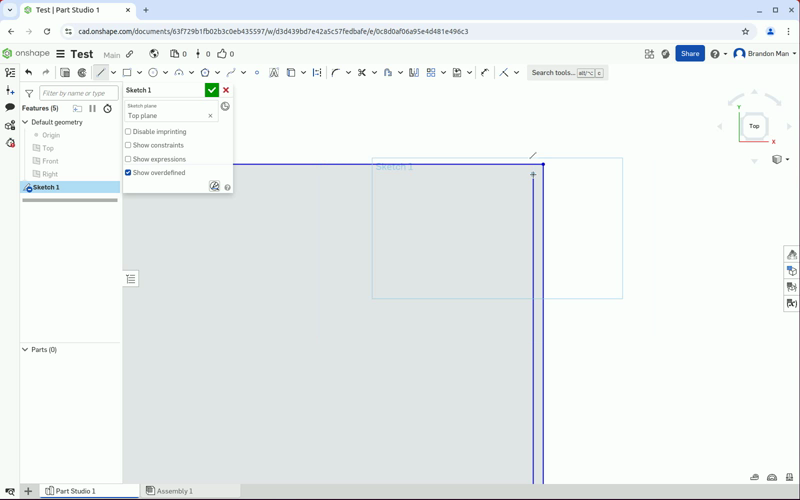
scroll(-6)
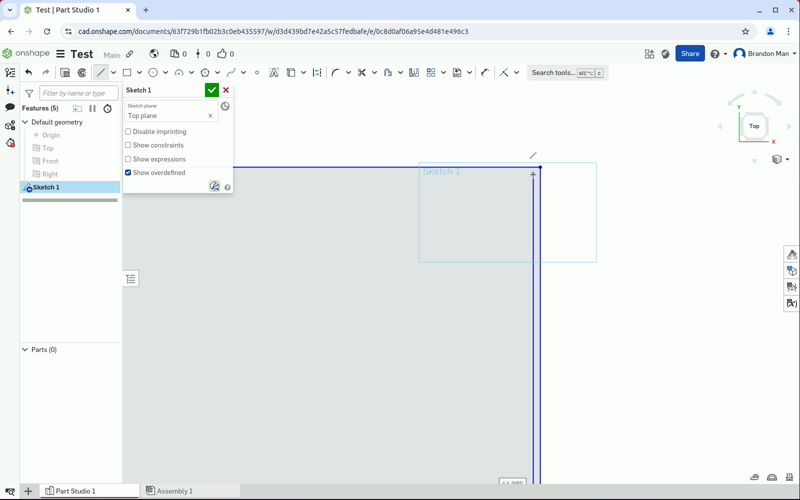
scroll(-6)
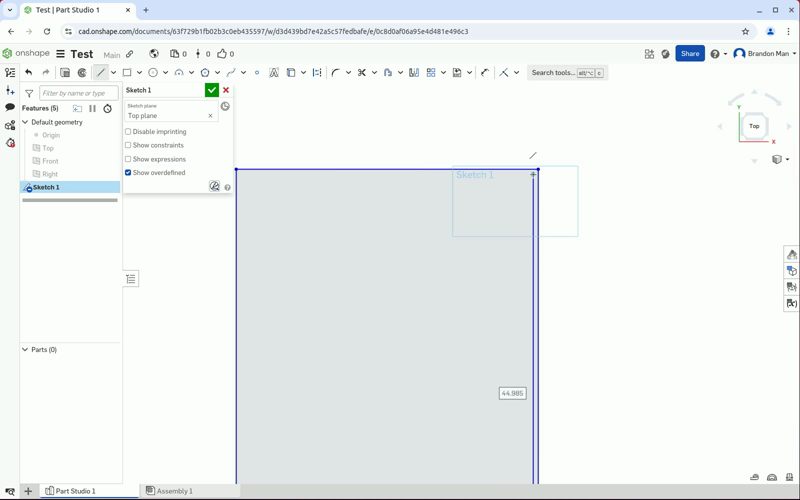
scroll(-6)
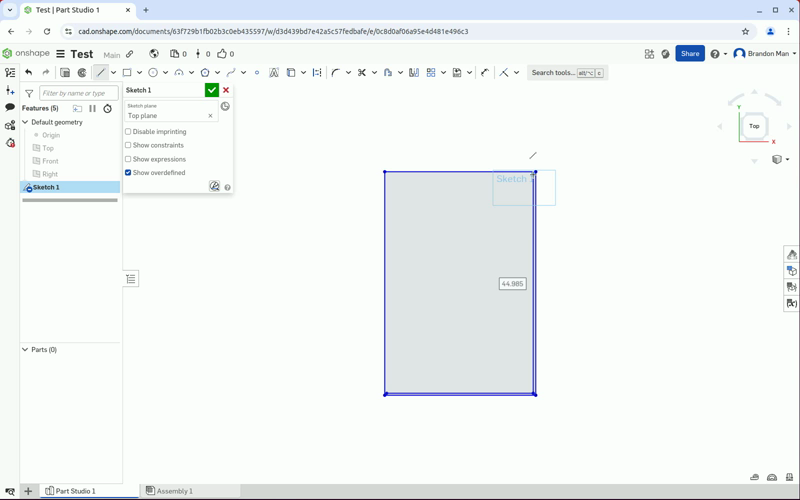
key_up(shift)
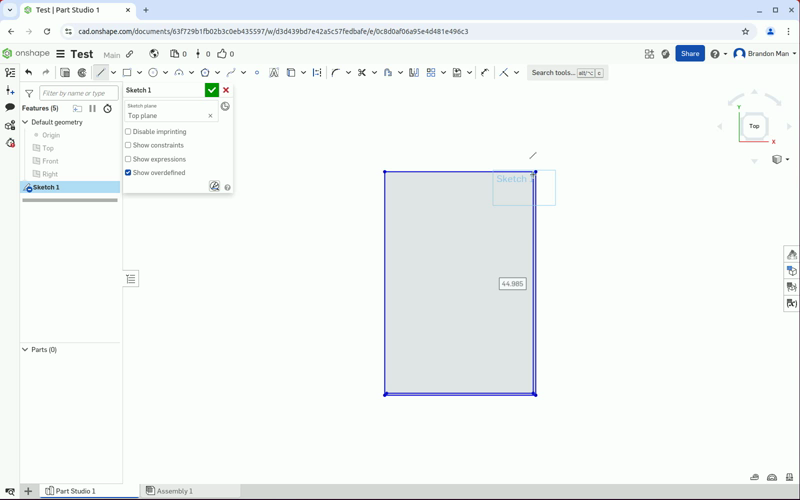
key_down(shift)
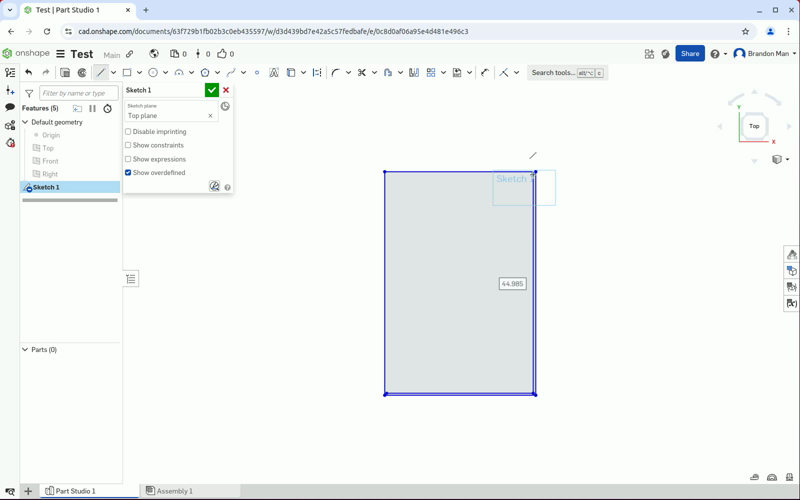
mouse_move(386, 174)
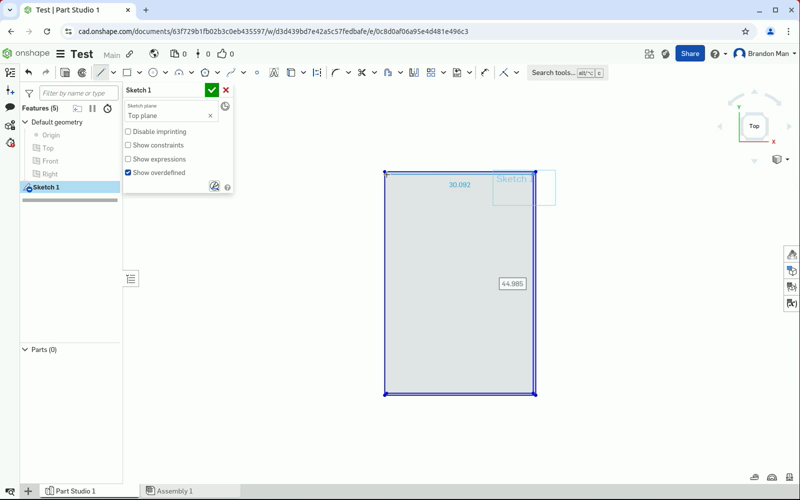
scroll(6)
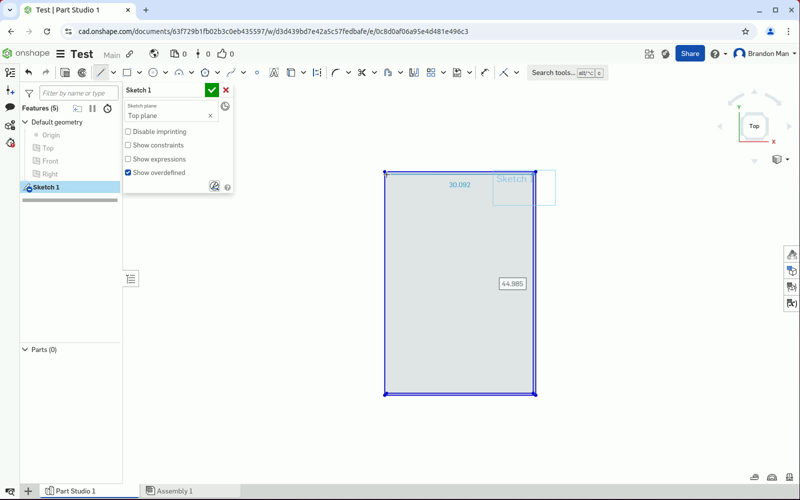
scroll(6)
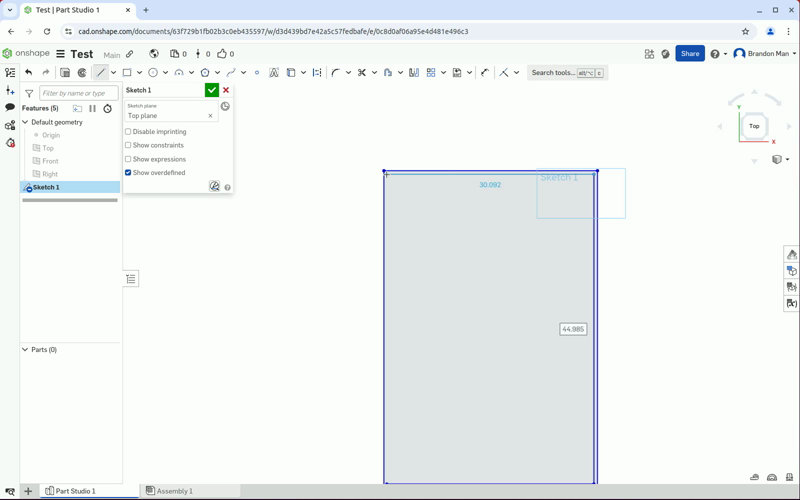
scroll(6)
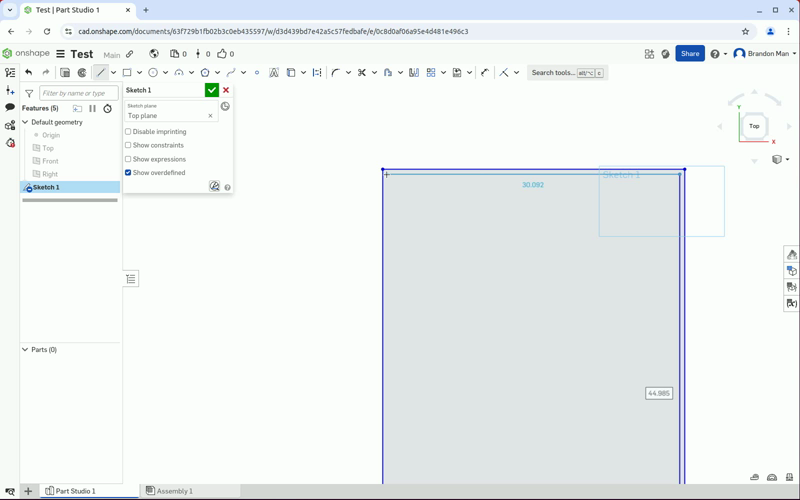
scroll(6)
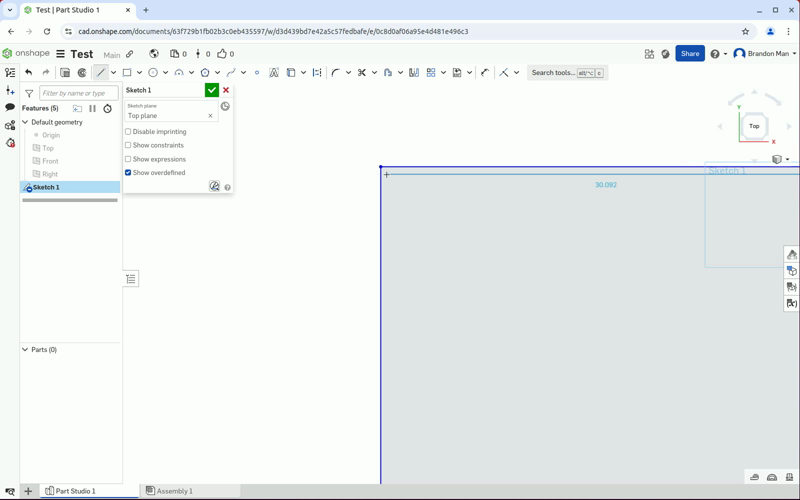
scroll(6)
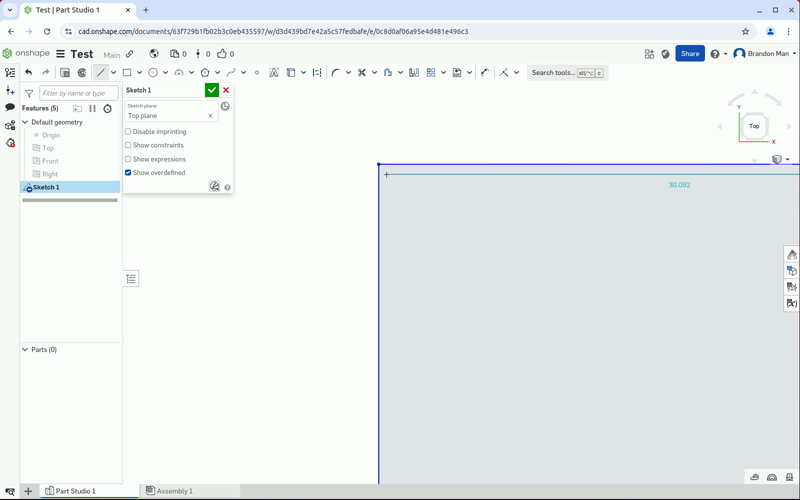
scroll(6)
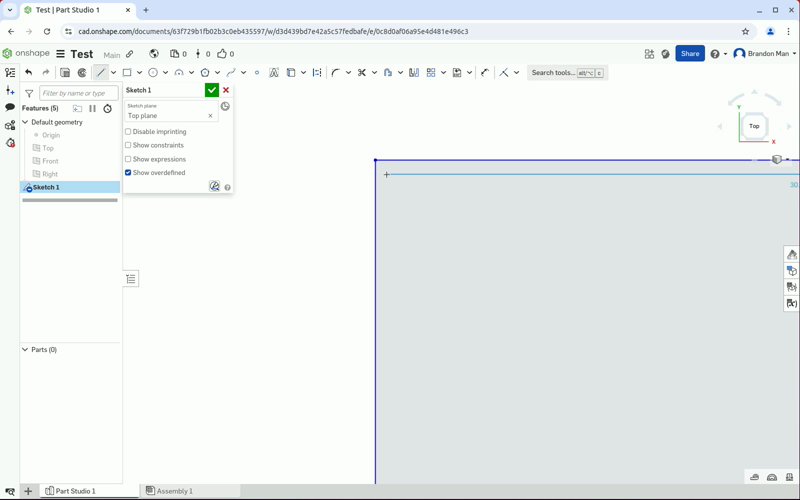
scroll(6)
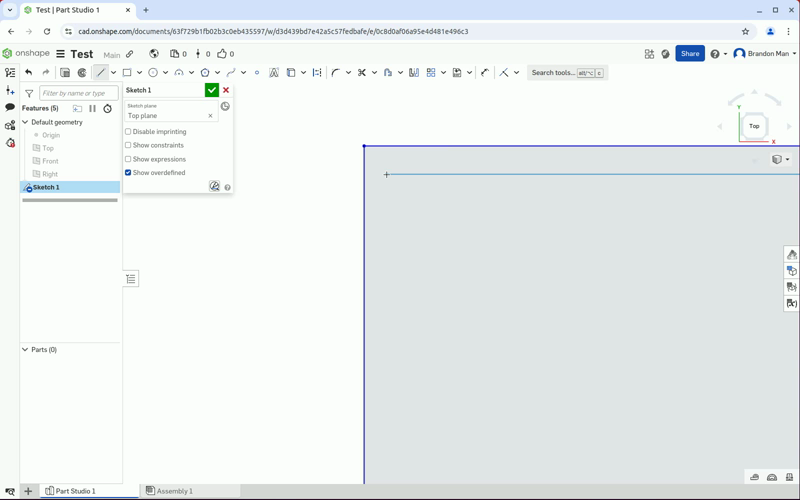
click(386, 174)
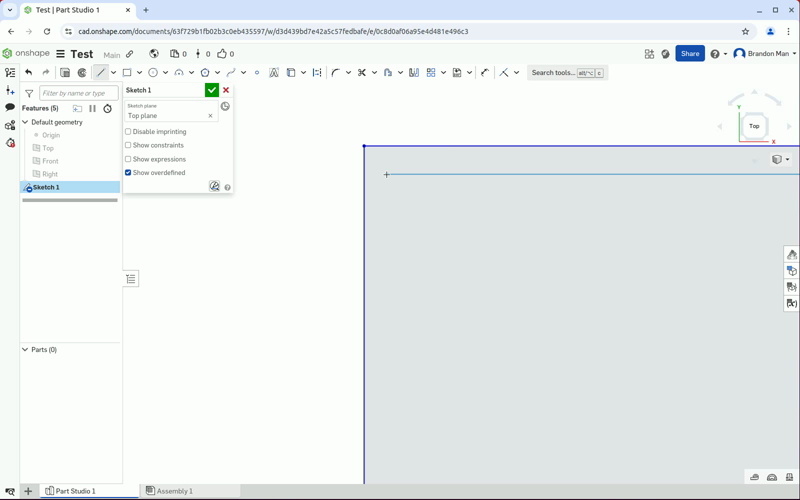
scroll(-6)
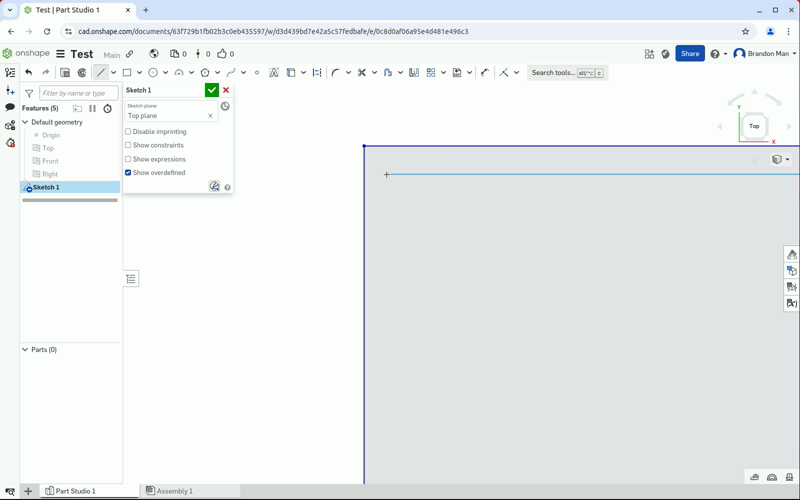
scroll(-6)
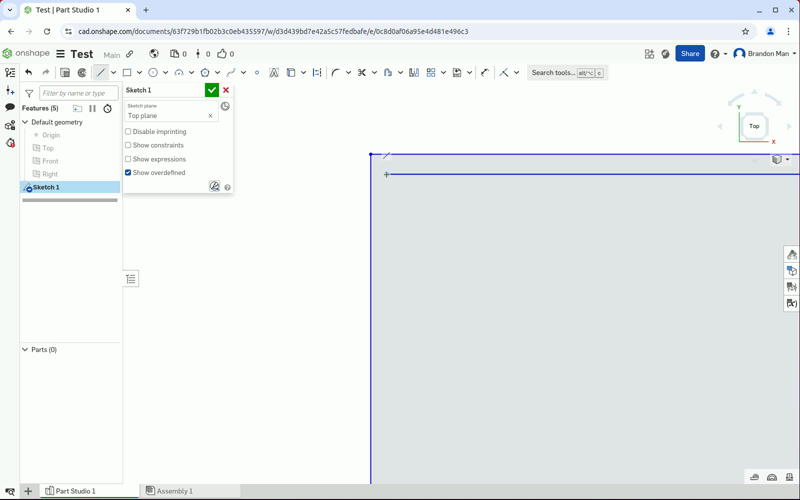
scroll(-6)
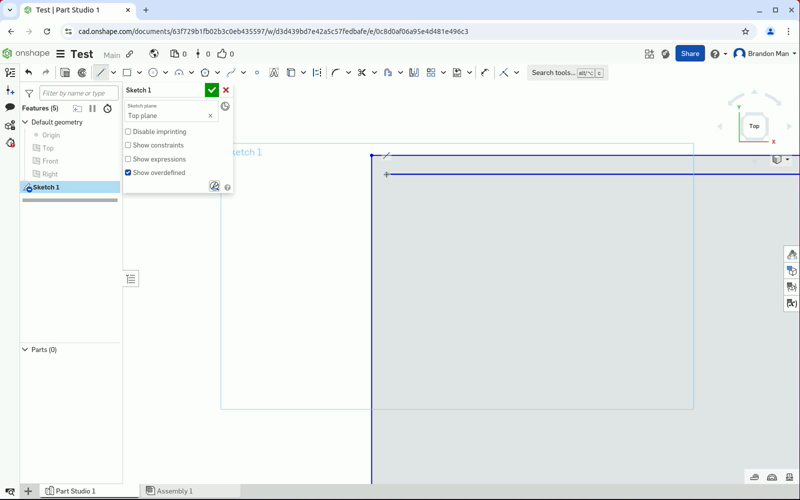
scroll(-6)
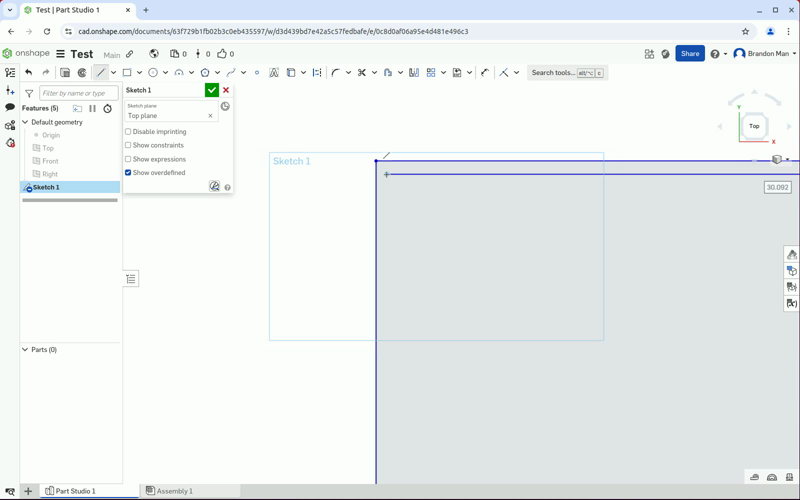
scroll(-6)
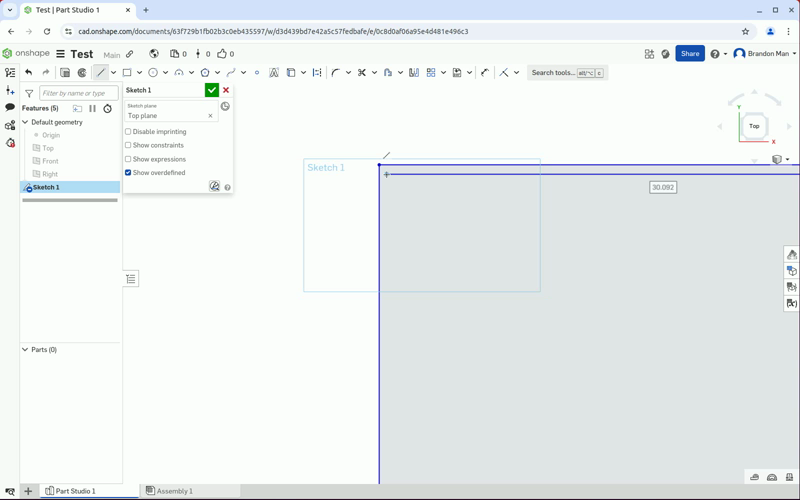
scroll(-6)
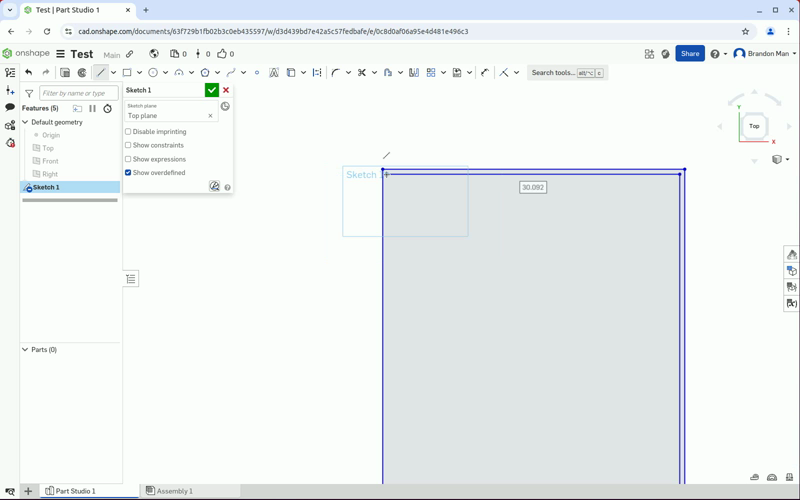
scroll(-6)
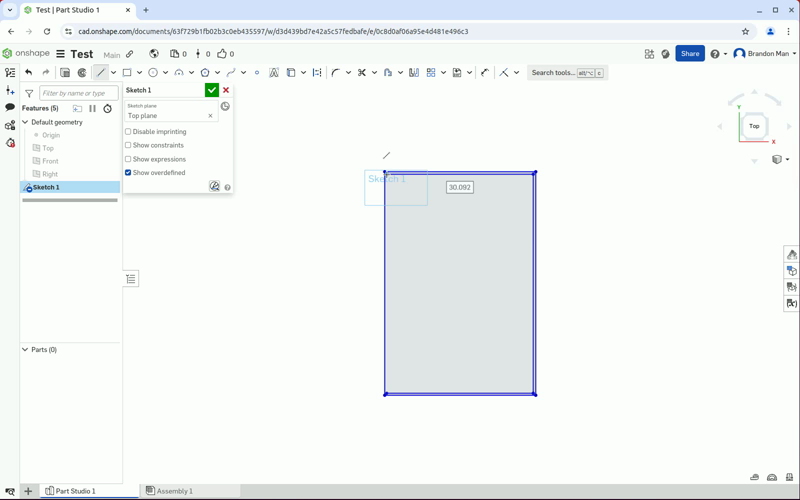
key_up(shift)
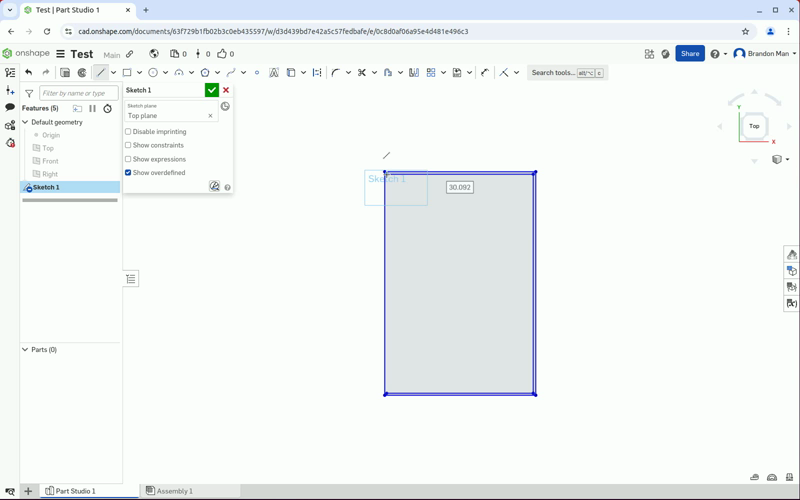
key_down(shift)
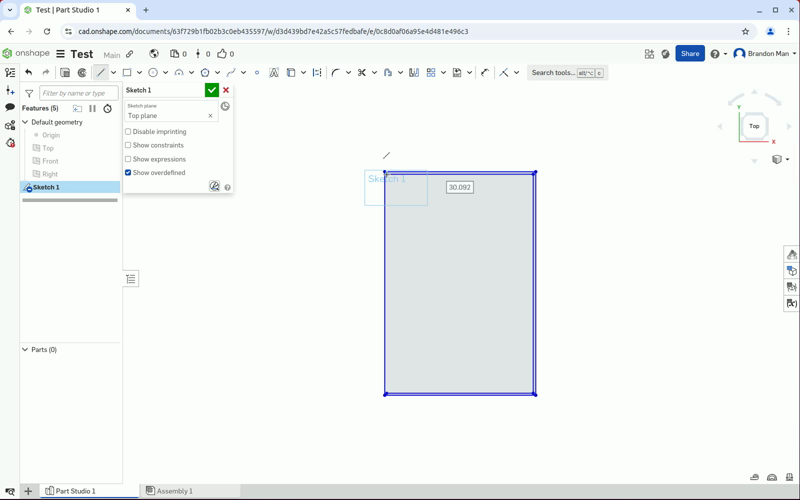
mouse_move(386, 393)
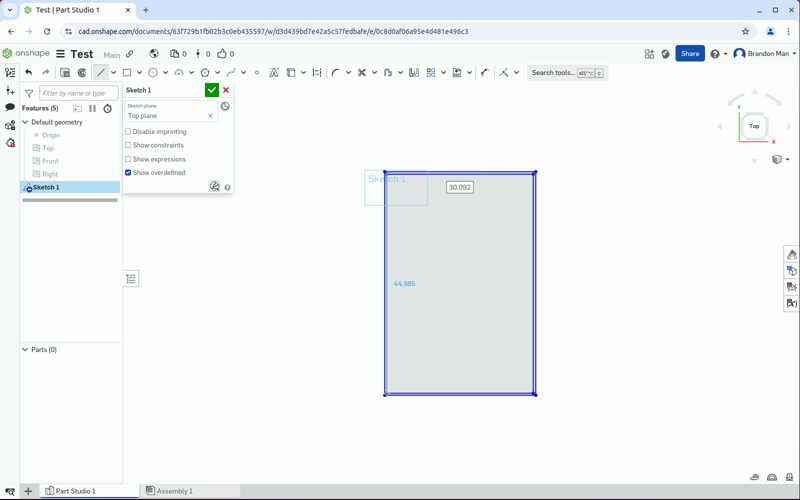
scroll(6)
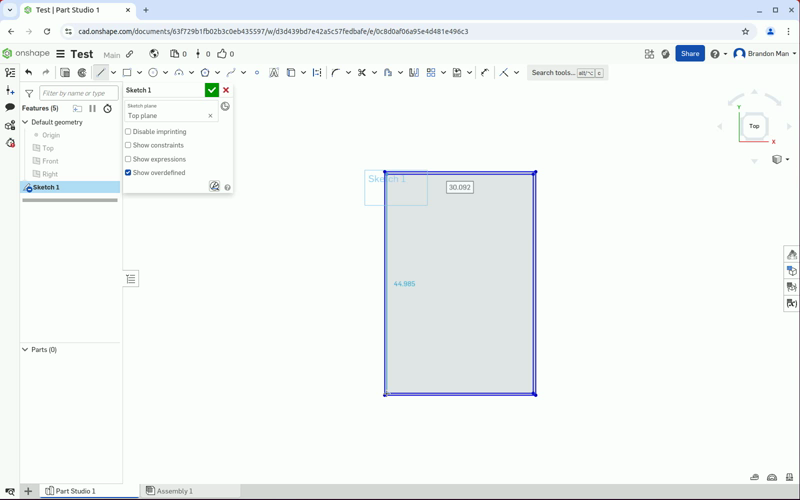
scroll(6)
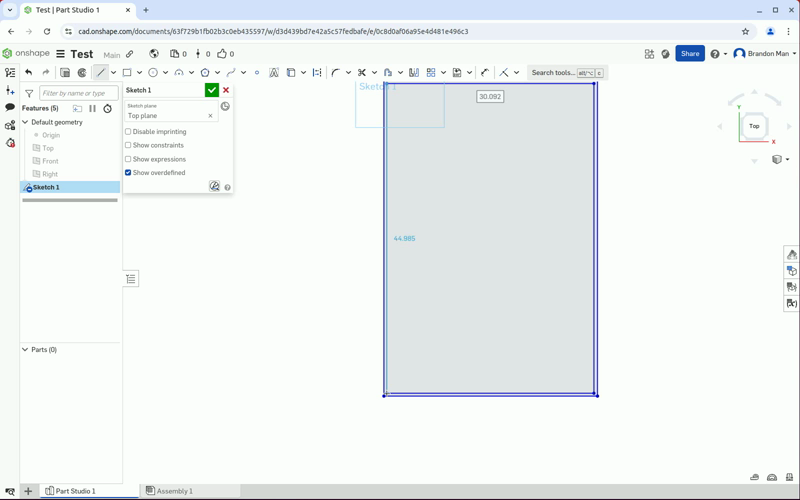
scroll(6)
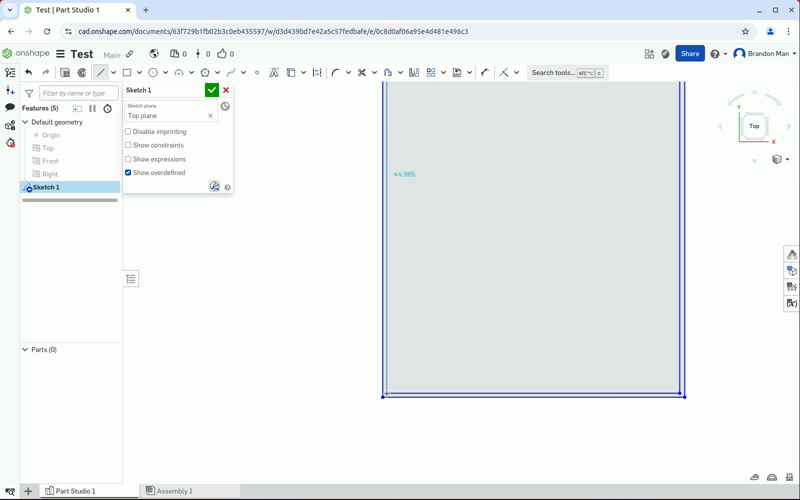
scroll(6)
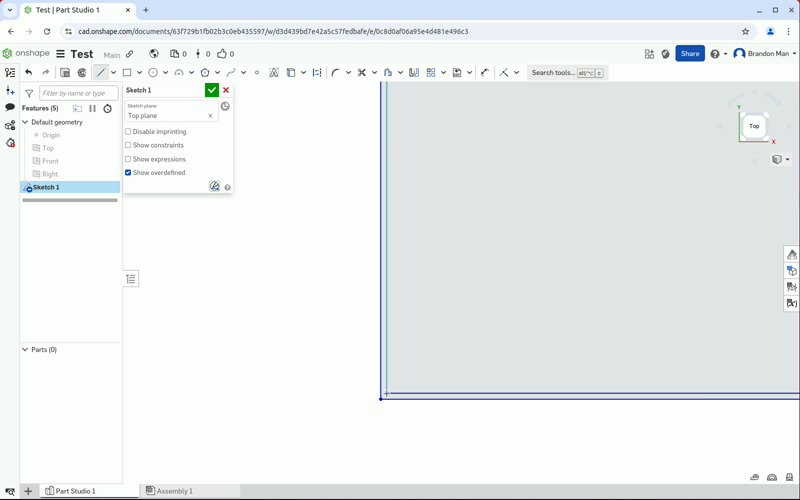
scroll(6)
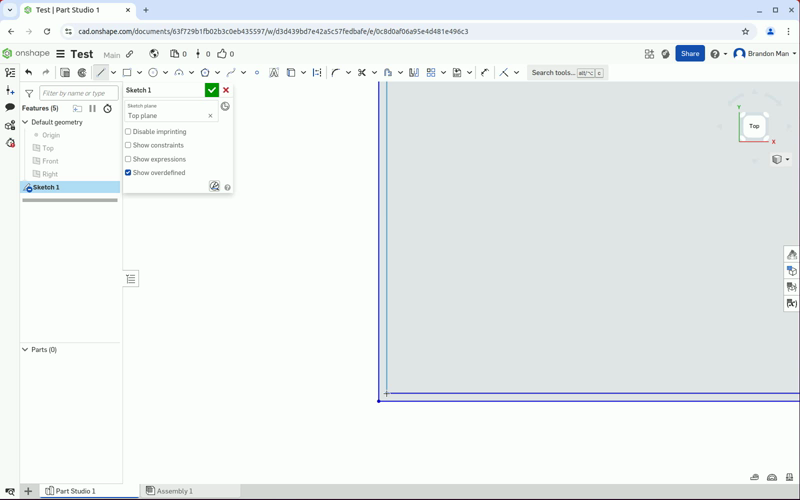
scroll(6)
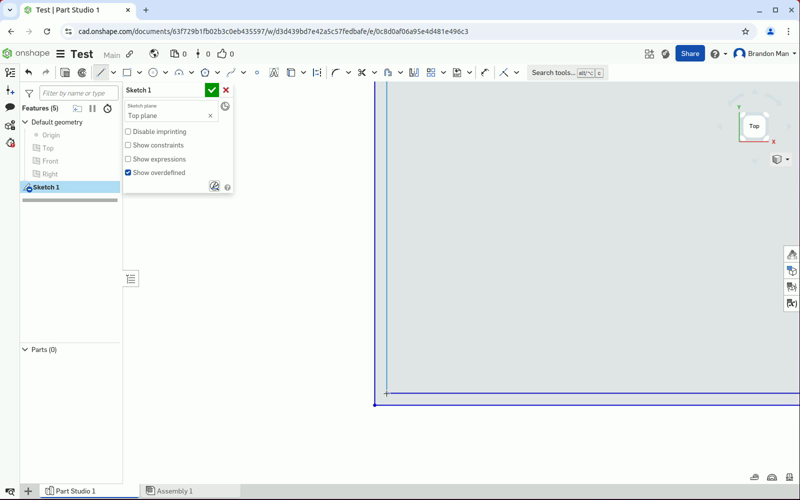
scroll(6)
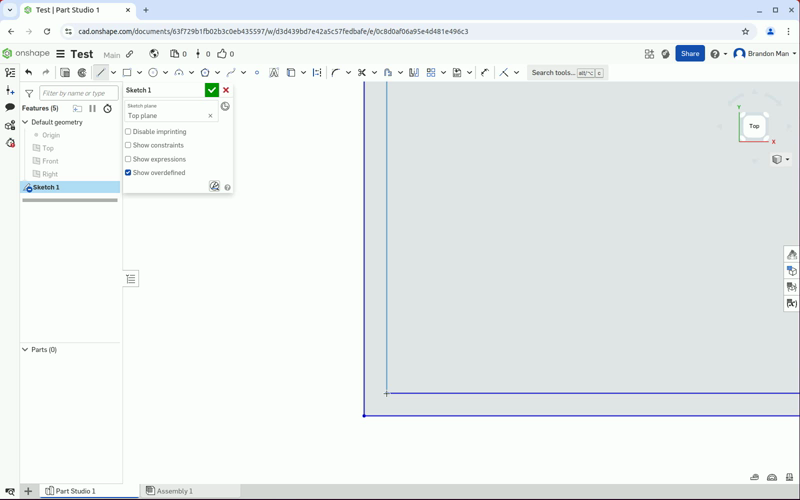
key_up(shift)
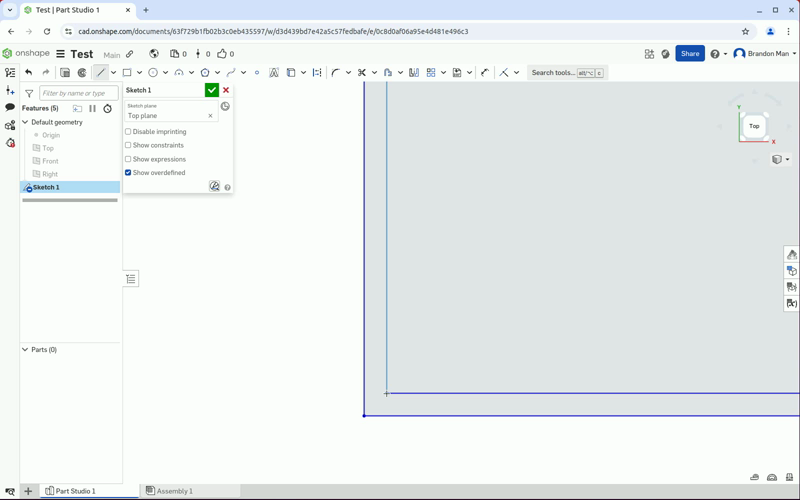
click(386, 393)
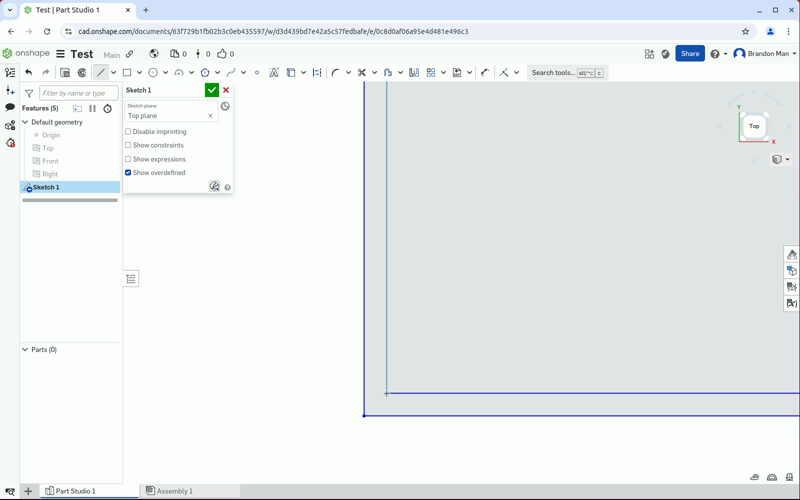
scroll(-6)
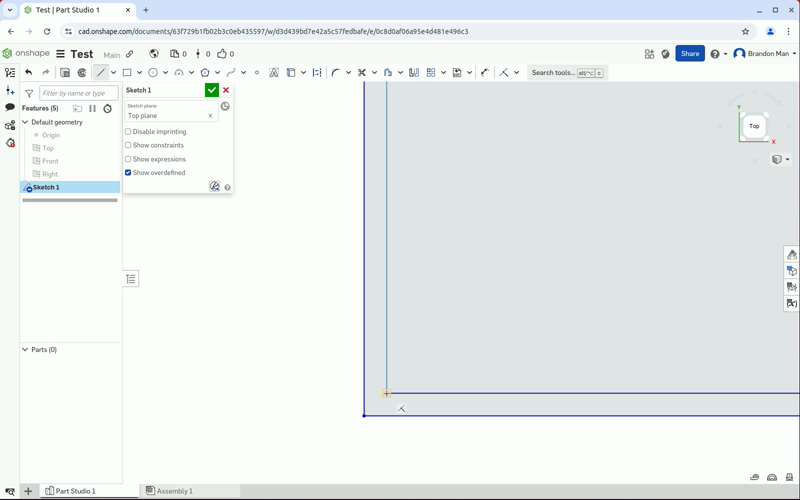
scroll(-6)
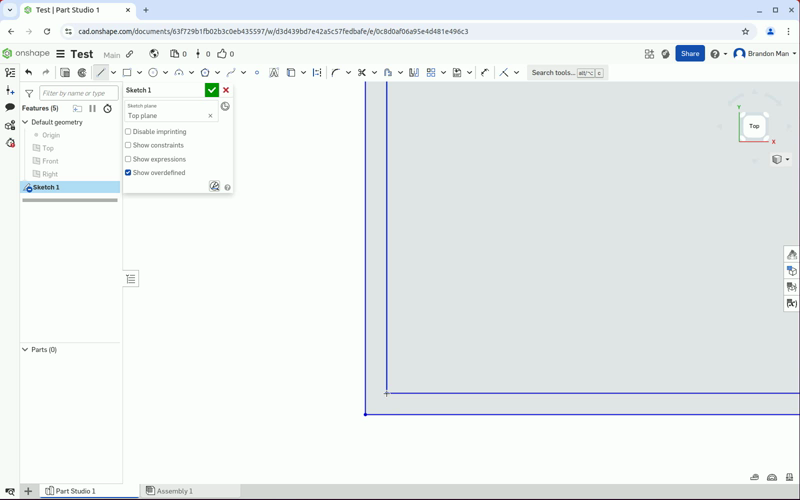
scroll(-6)
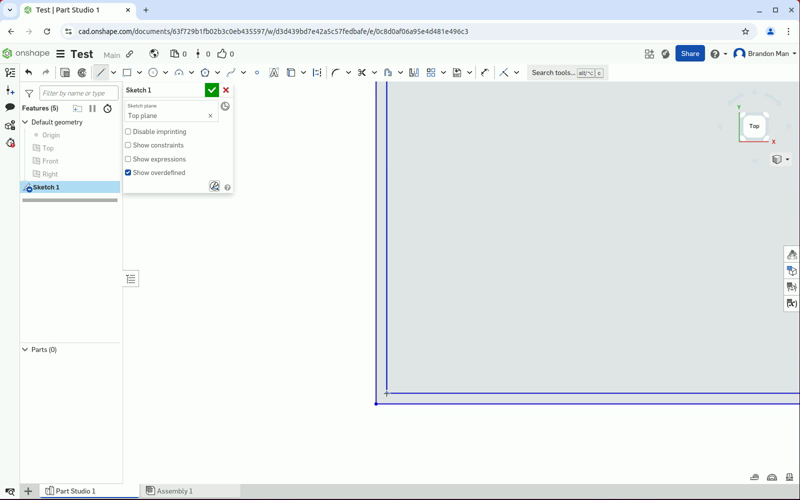
scroll(-6)
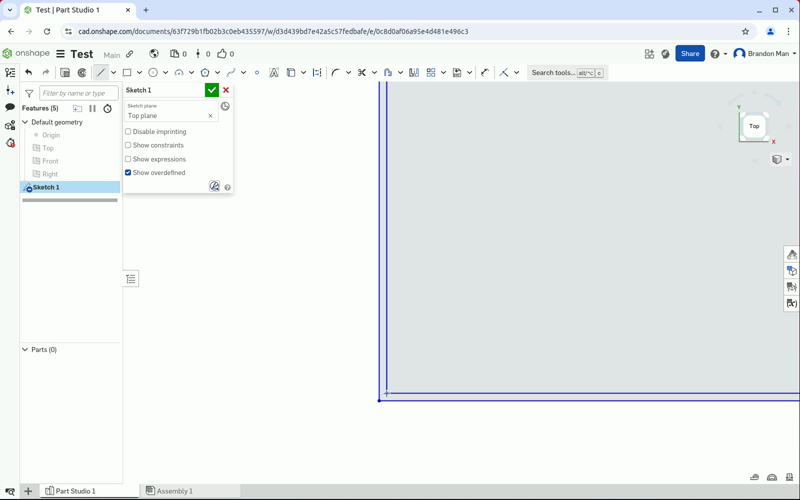
scroll(-6)
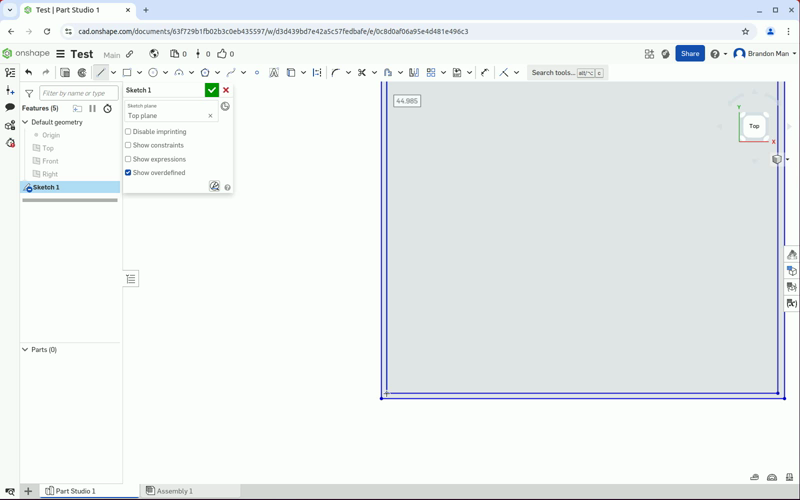
scroll(-6)
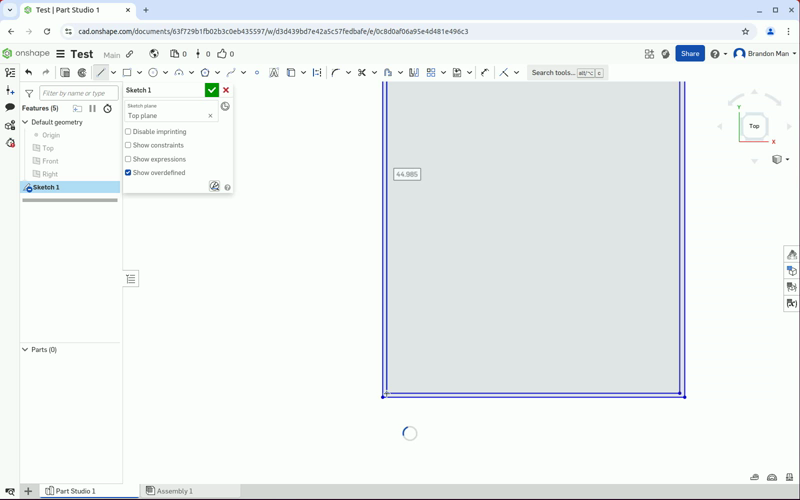
scroll(-6)
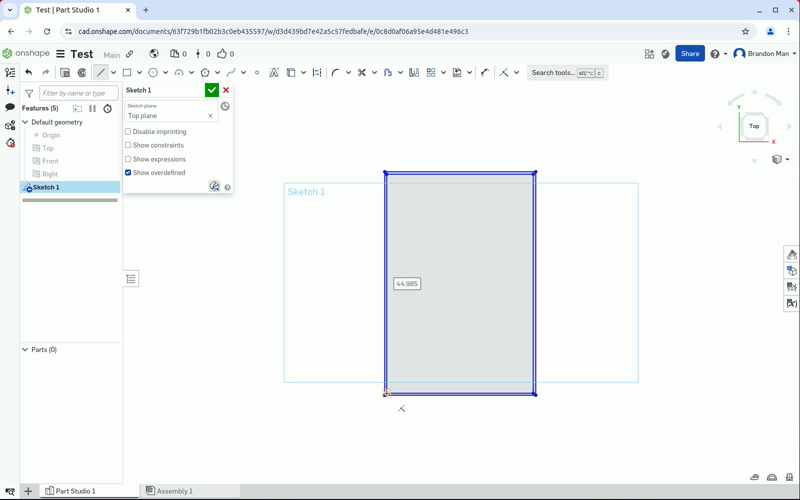
key(esc)
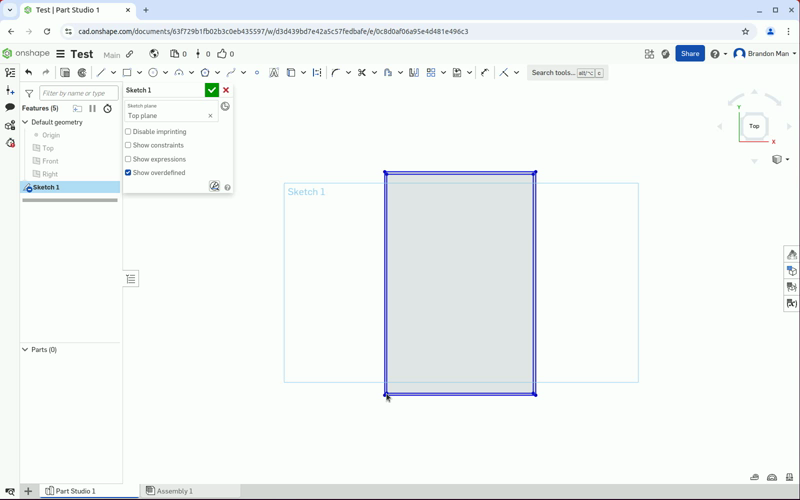
mouse_move(408, 394)
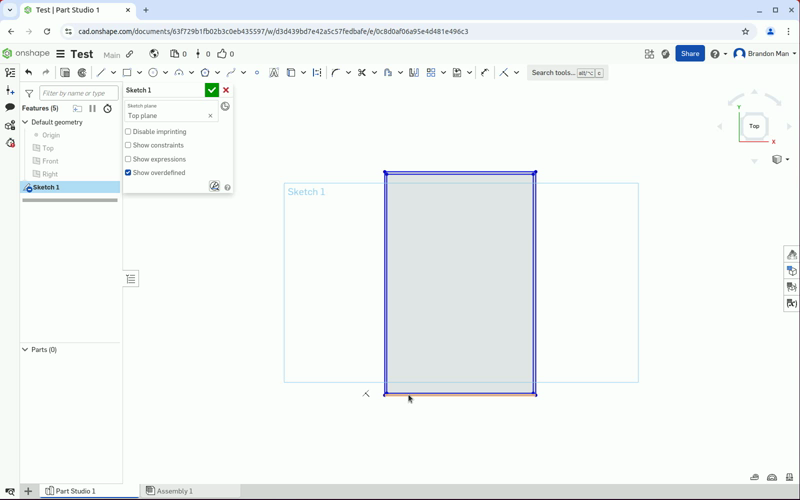
scroll(6)
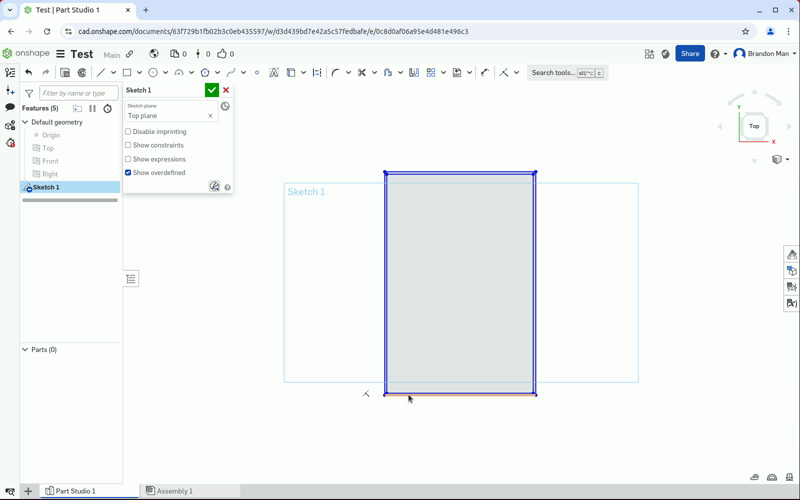
scroll(6)
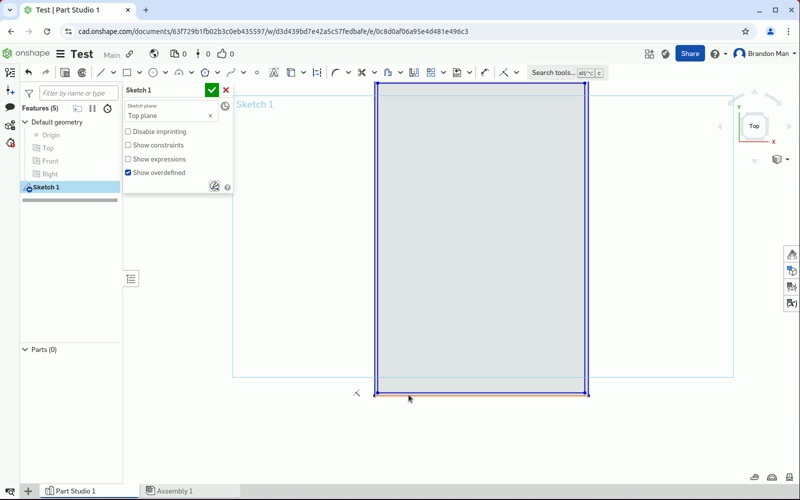
scroll(6)
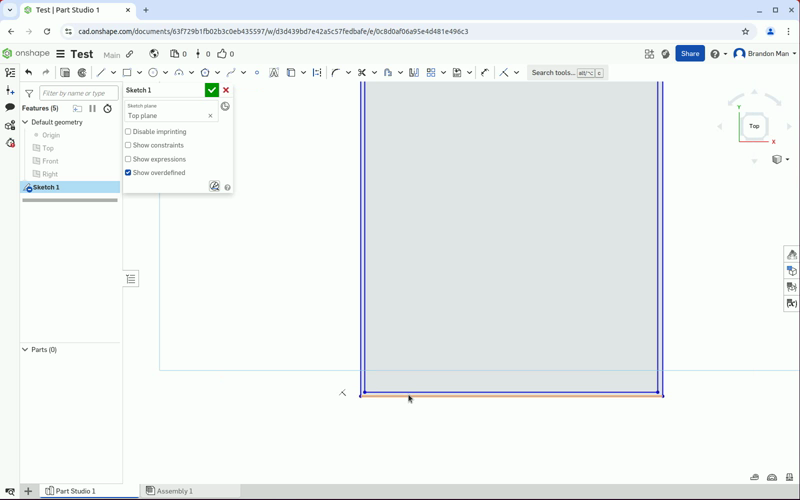
scroll(6)
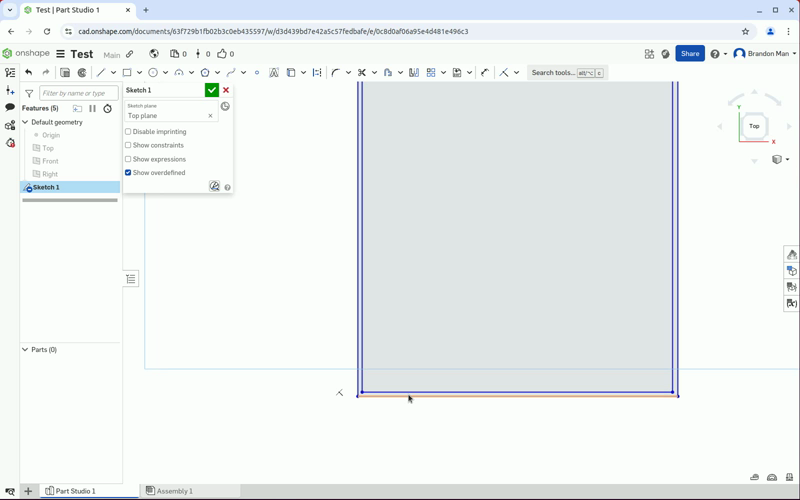
scroll(6)
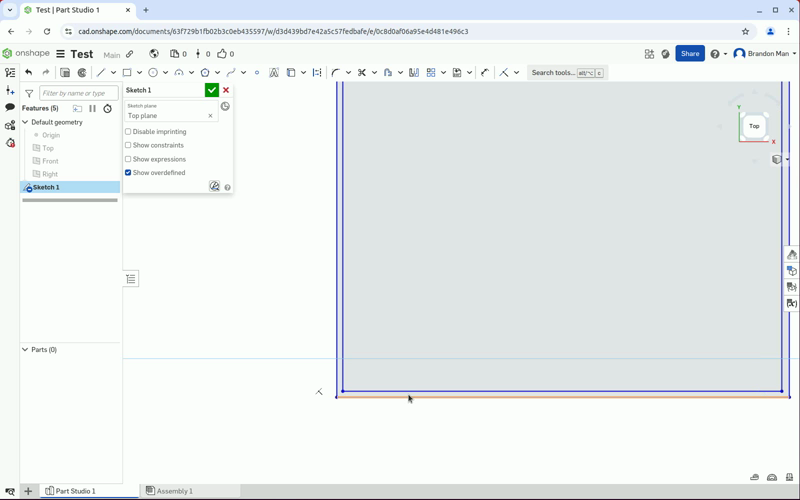
scroll(6)
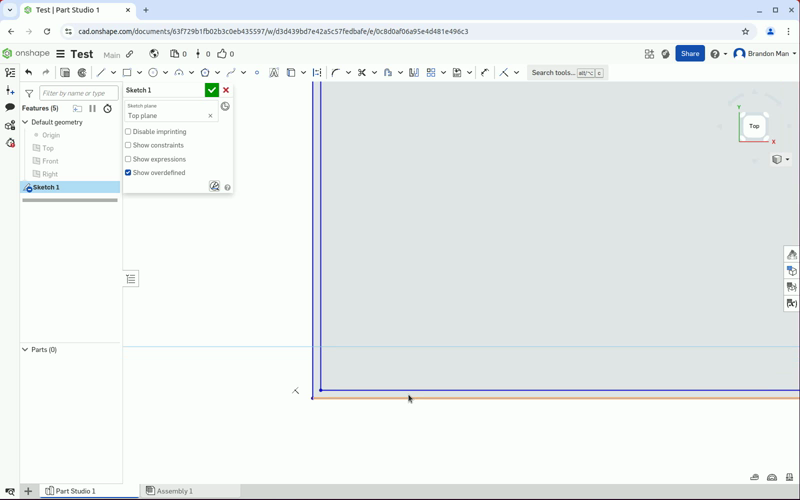
scroll(6)
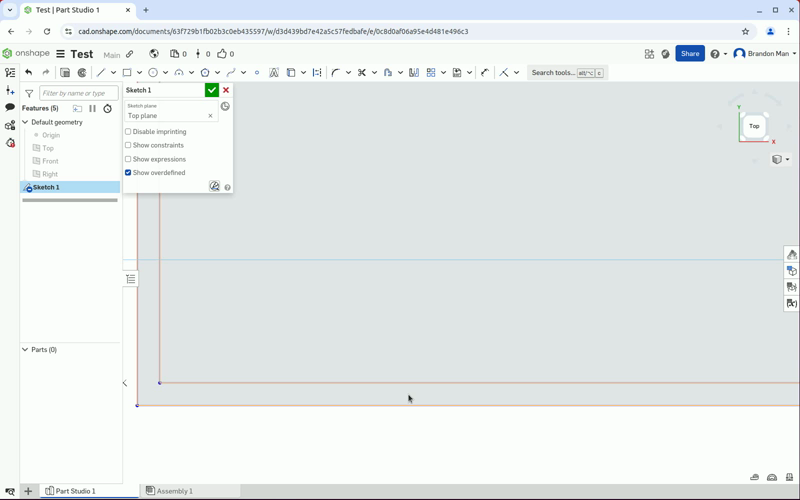
click(408, 394)
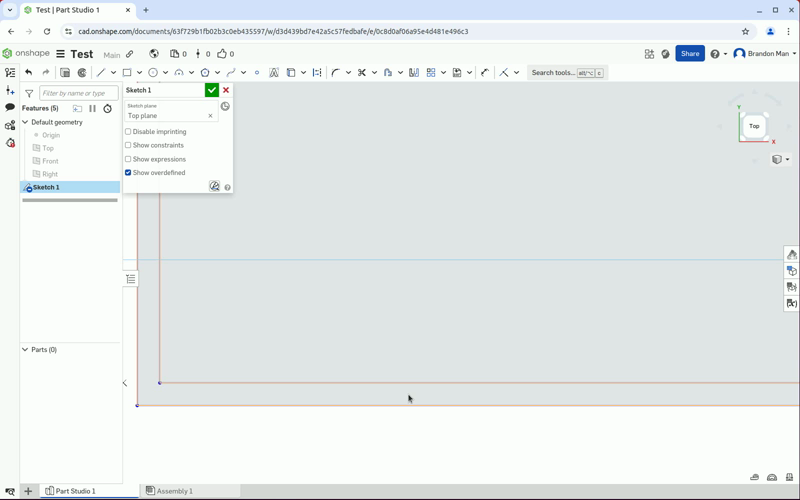
scroll(-6)
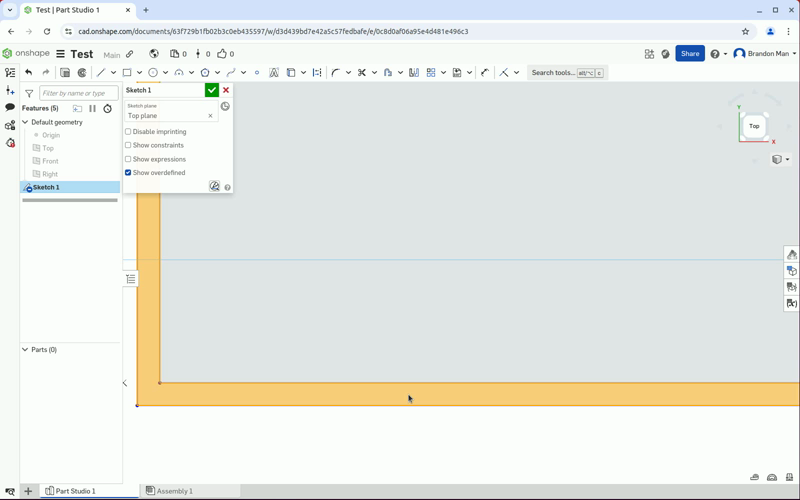
scroll(-6)
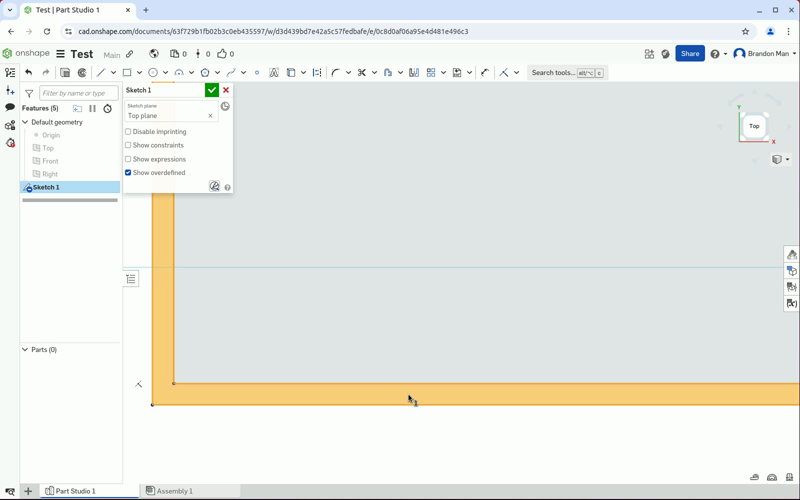
scroll(-6)
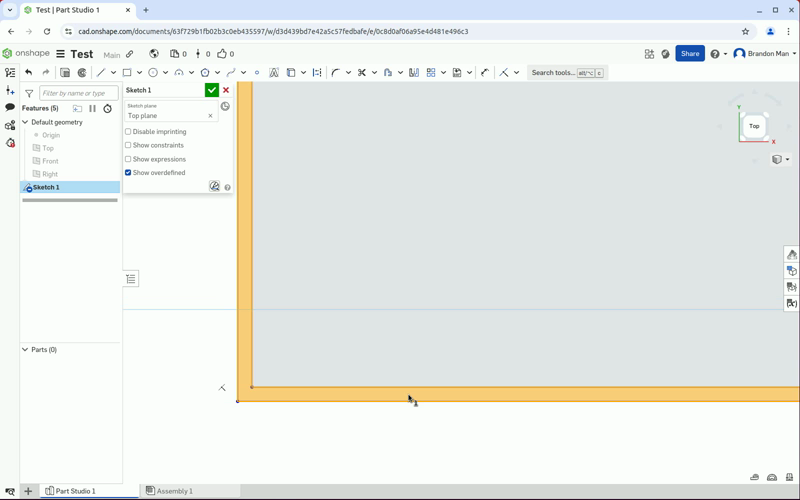
scroll(-6)
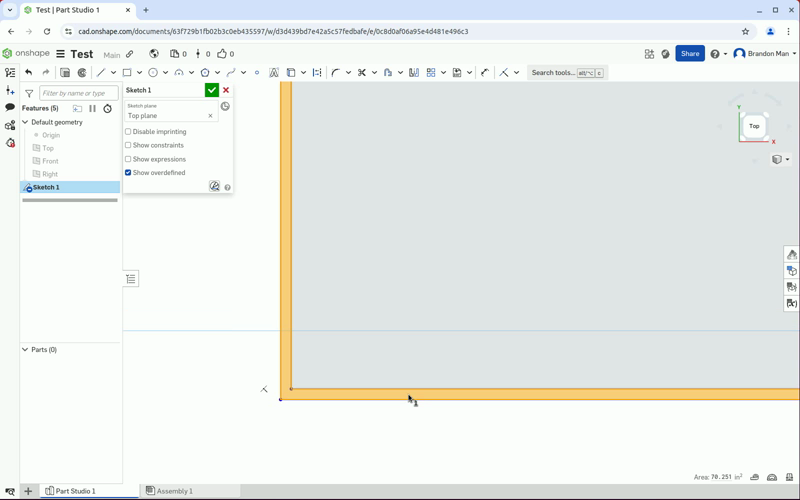
scroll(-6)
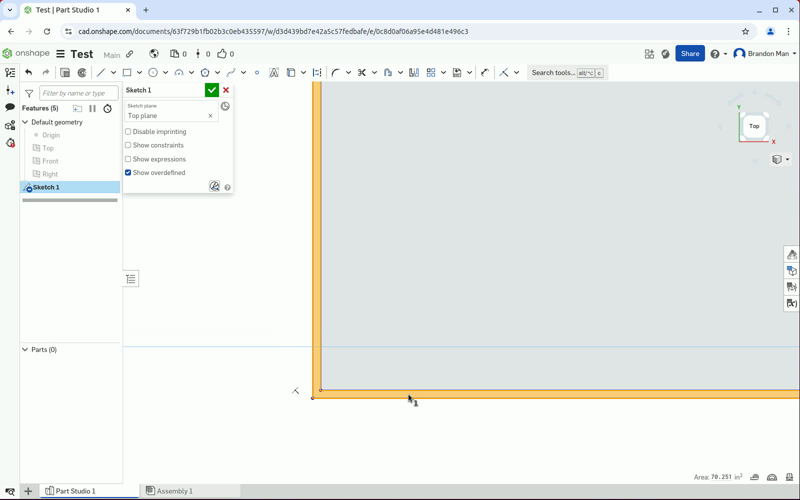
scroll(-6)
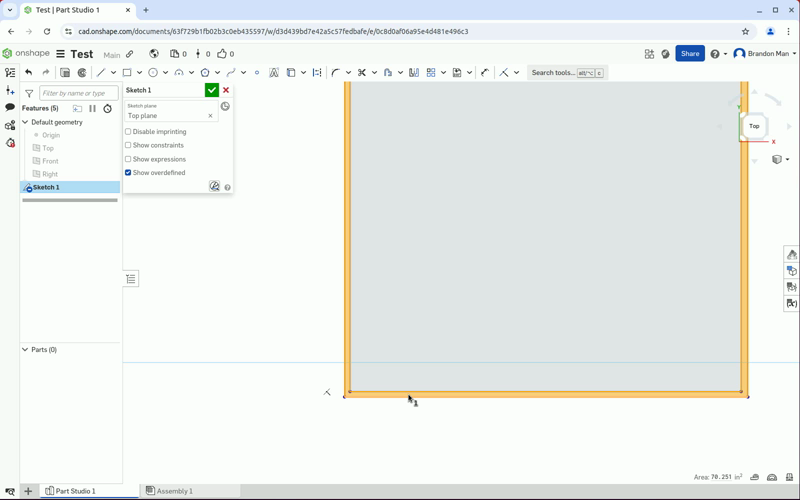
scroll(-6)
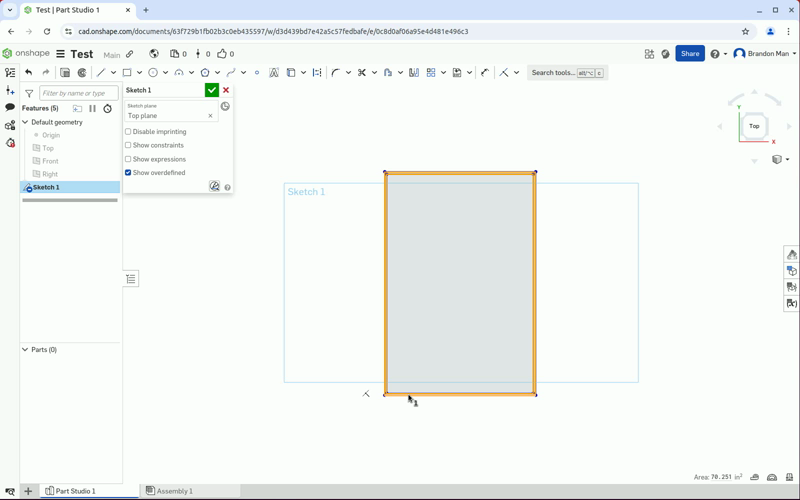
mouse_move(73, 352)
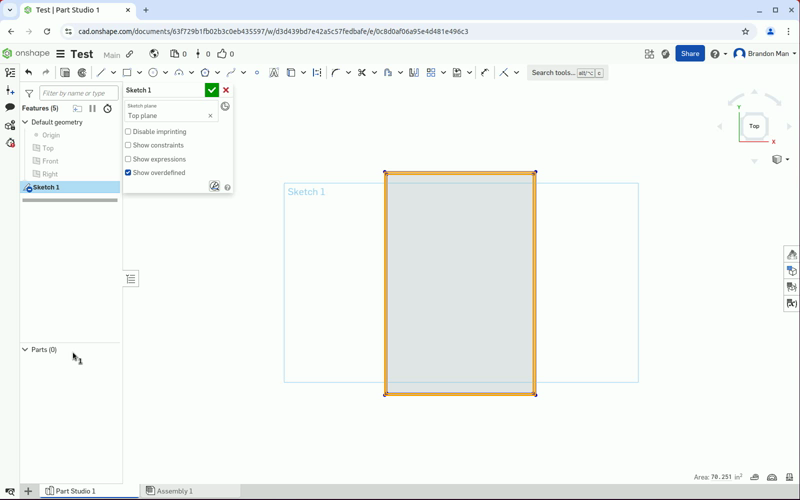
key(shift+y)
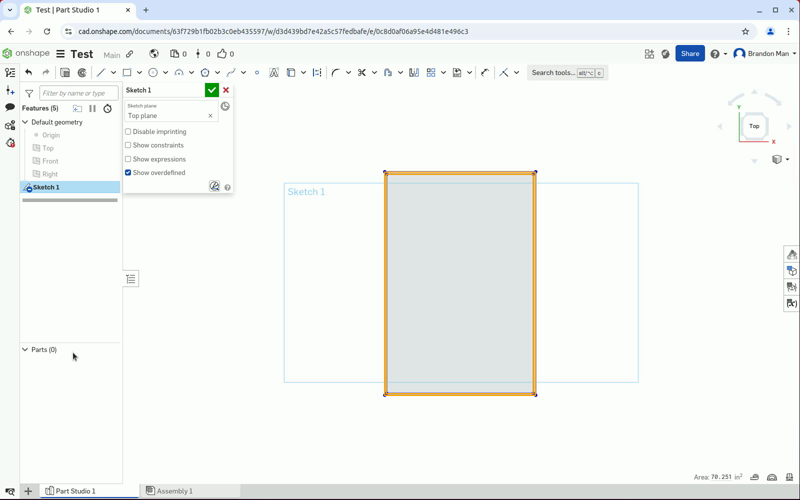
key(shift+e)
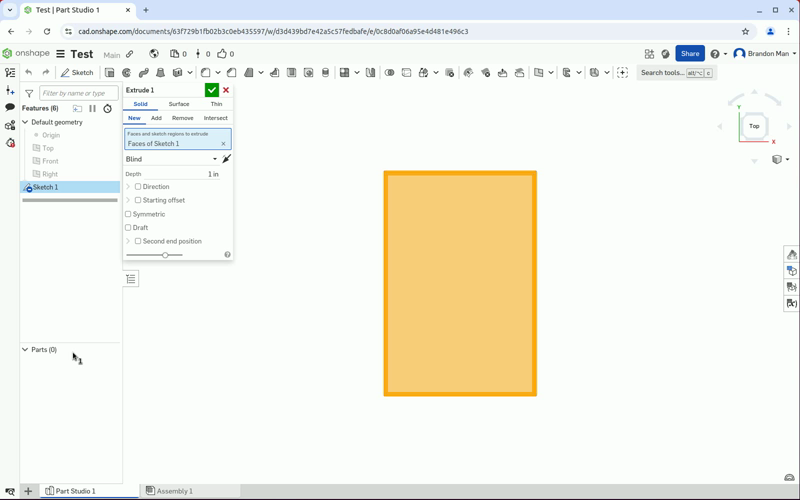
mouse_move(143, 106)
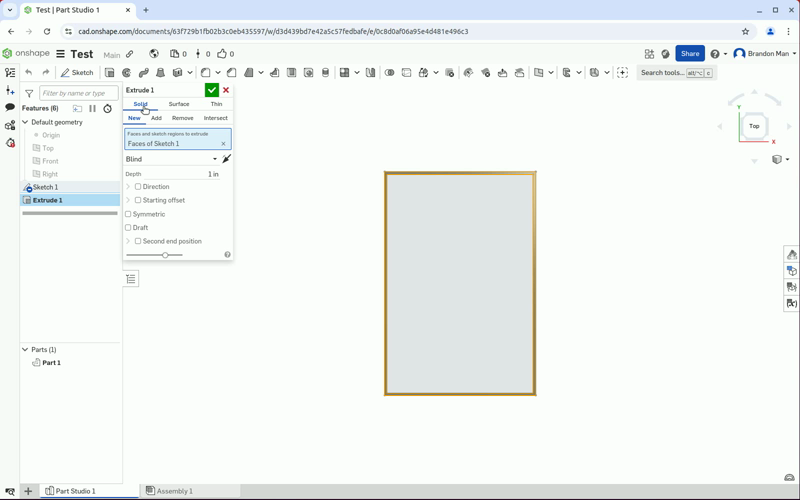
click(143, 106)
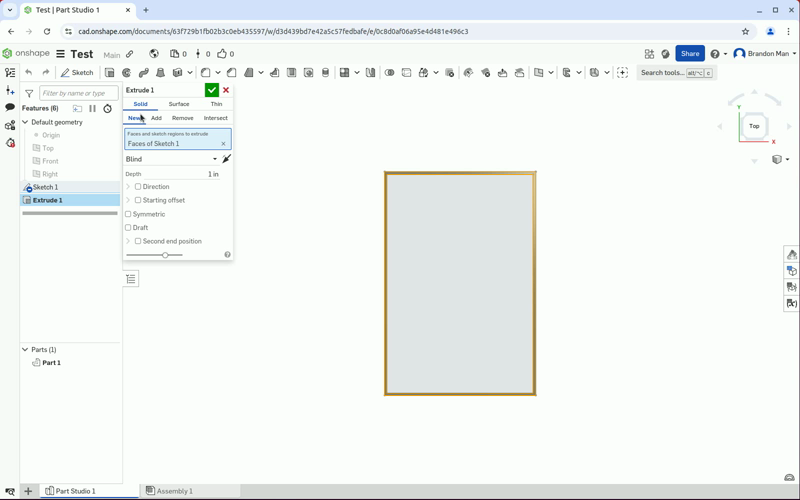
mouse_move(137, 120)
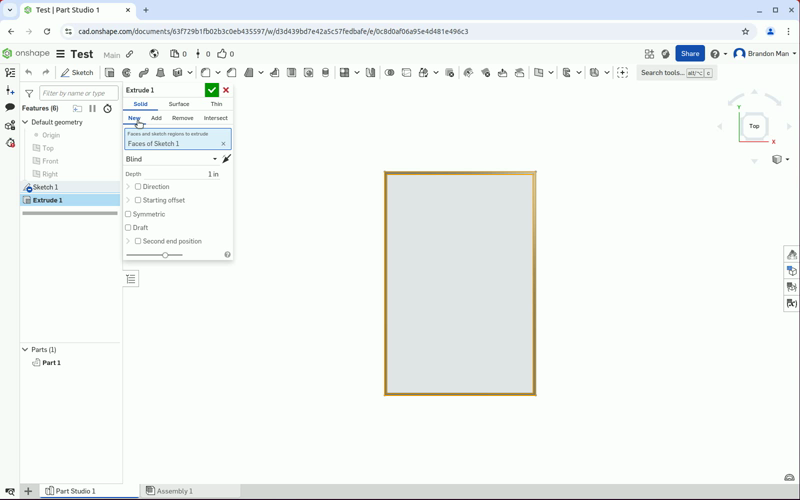
click(137, 120)
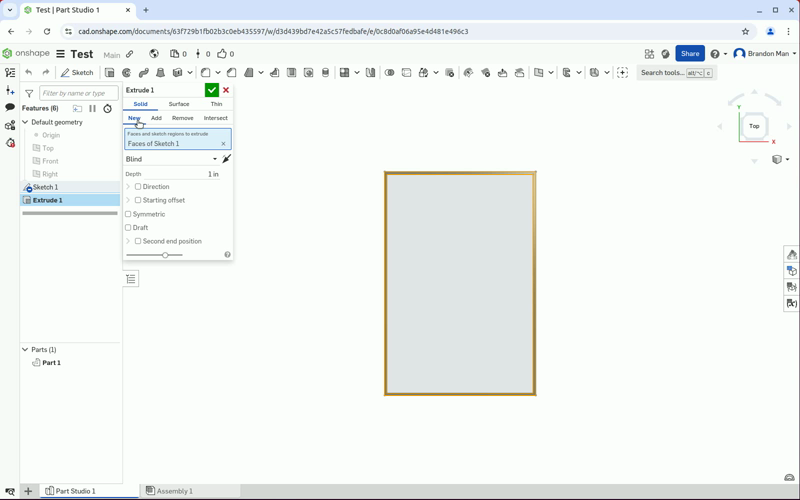
key(tab, 4)
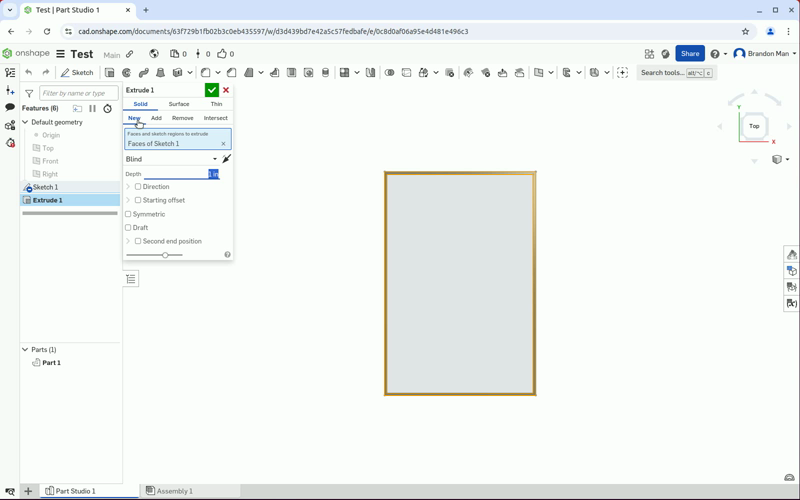
text(7.221)
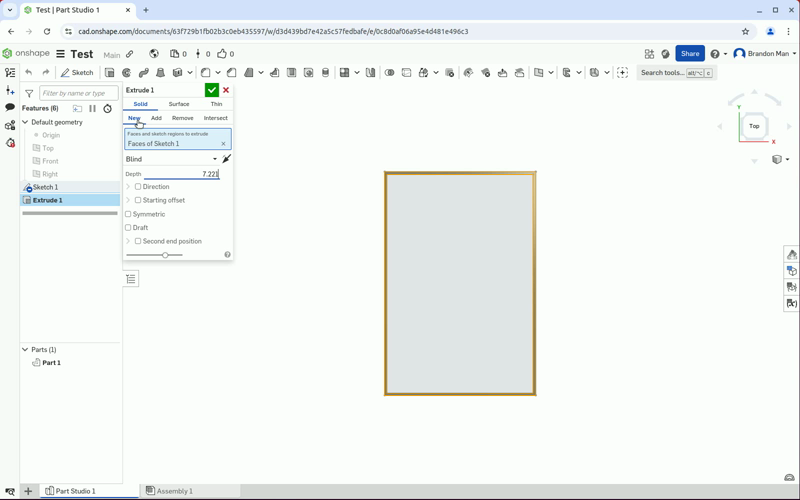
key(enter)
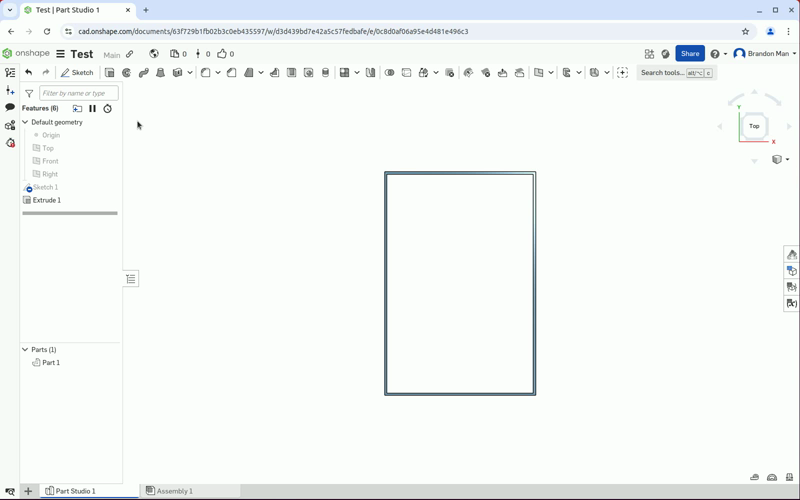
key(shift+h)
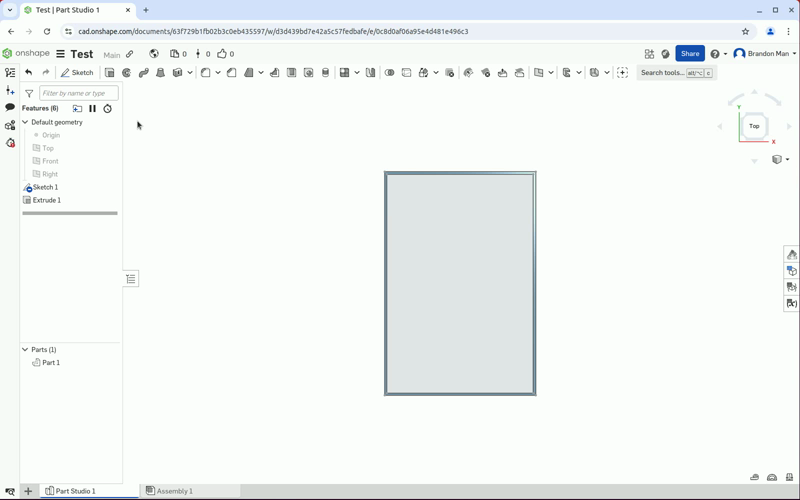
key(shift+h)
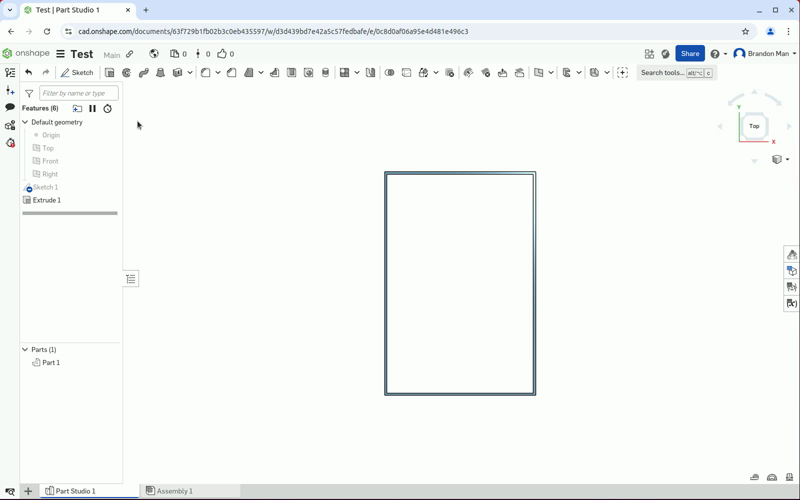
mouse_move(73, 189)
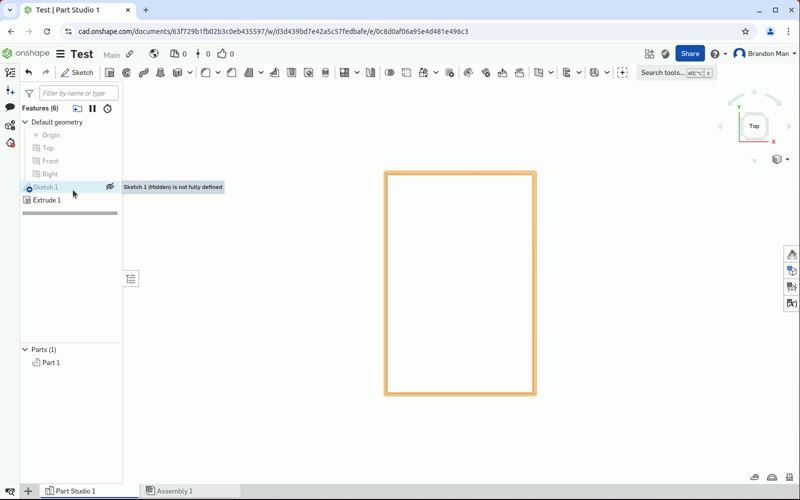
click(73, 189)
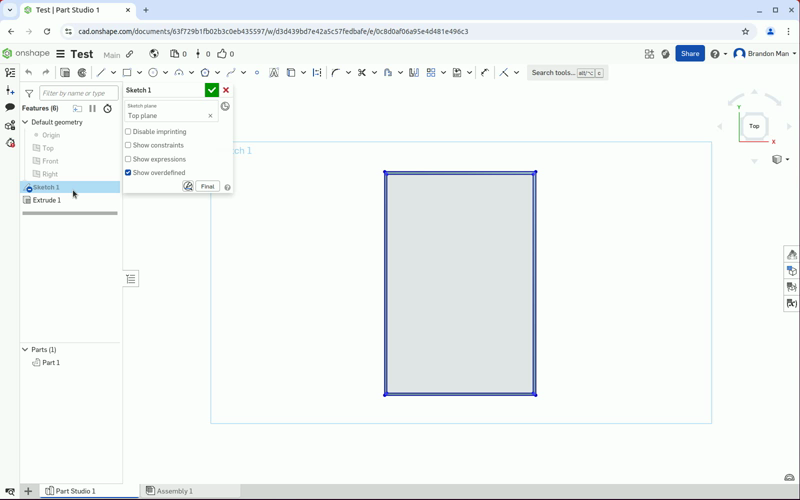
mouse_move(229, 92)
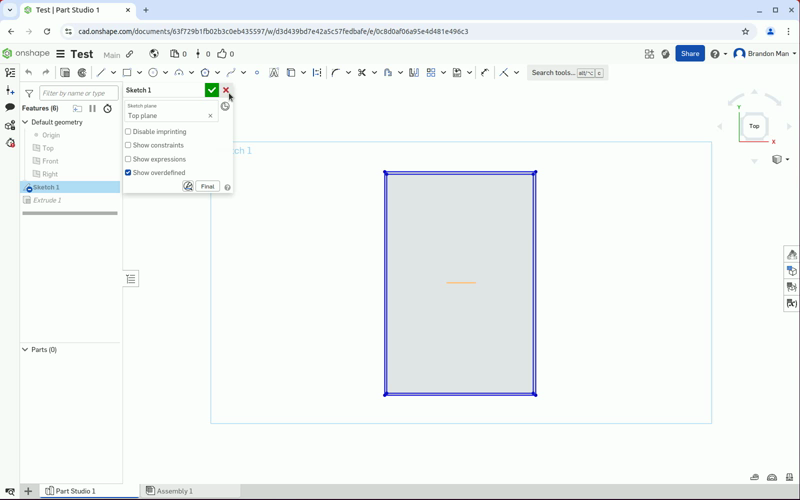
click(229, 92)
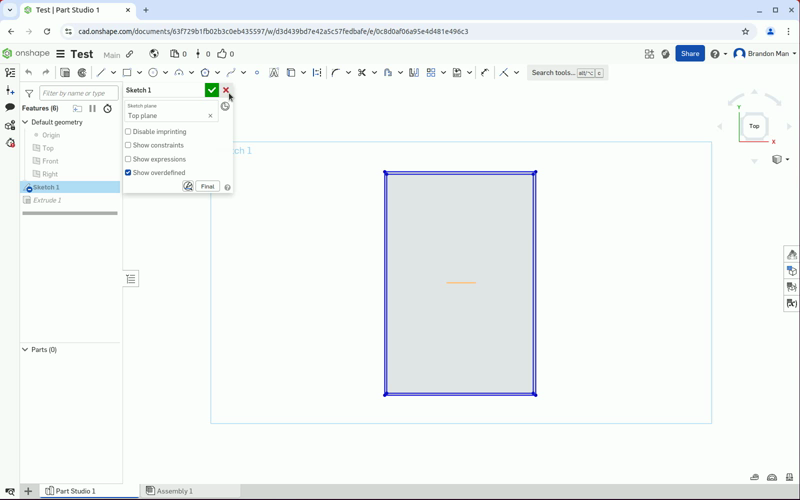
key(shift+s)
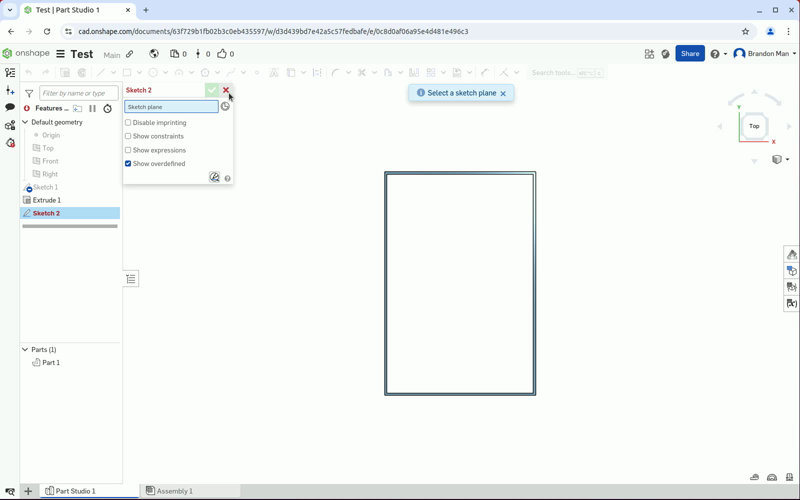
mouse_move(73, 150)
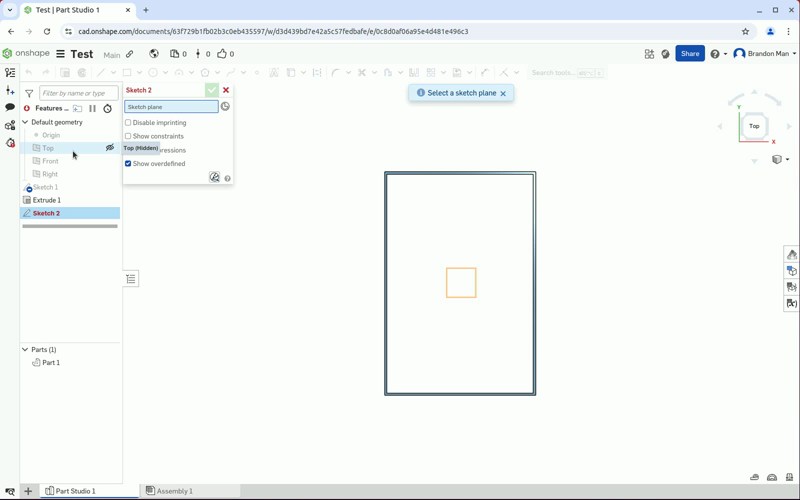
click(73, 150)
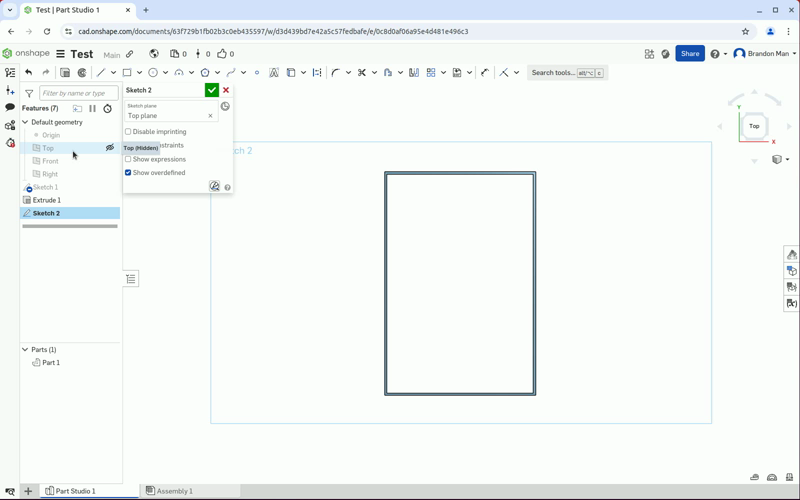
mouse_move(73, 352)
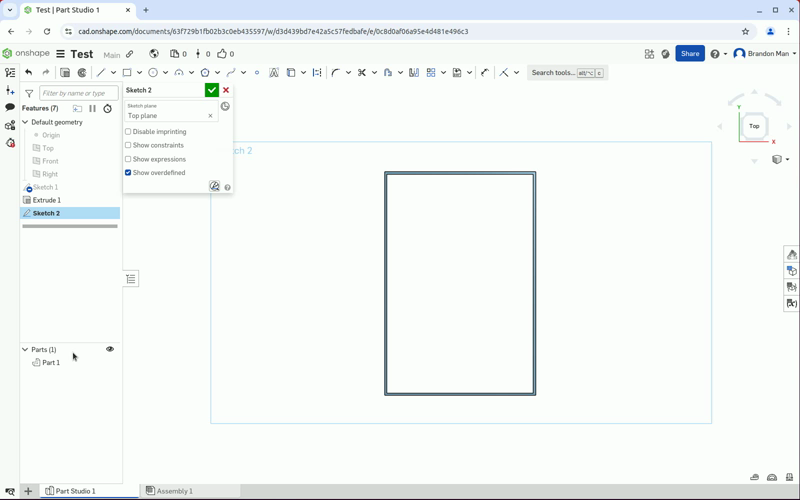
key(y)
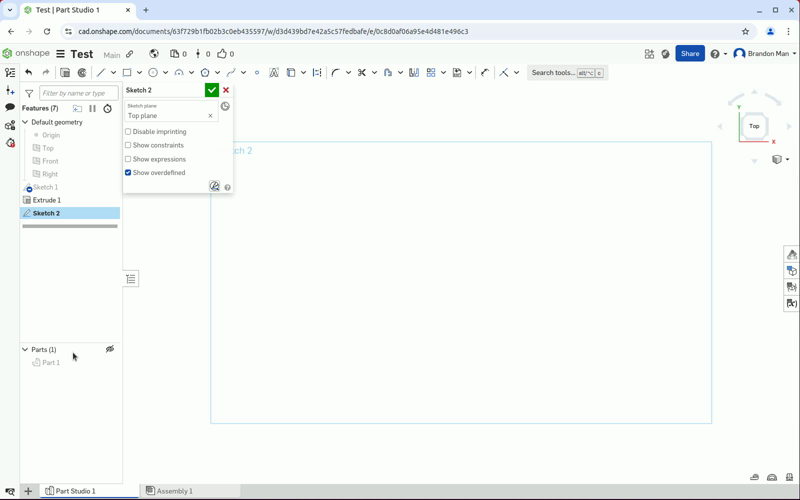
key(l)
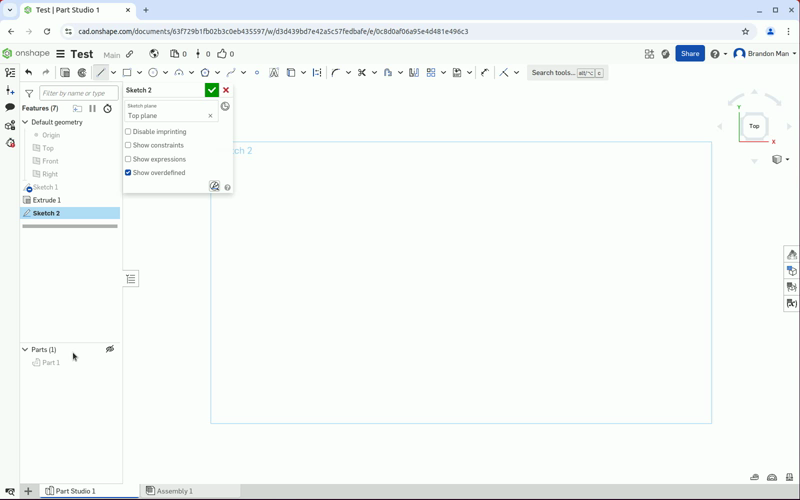
key_down(shift)
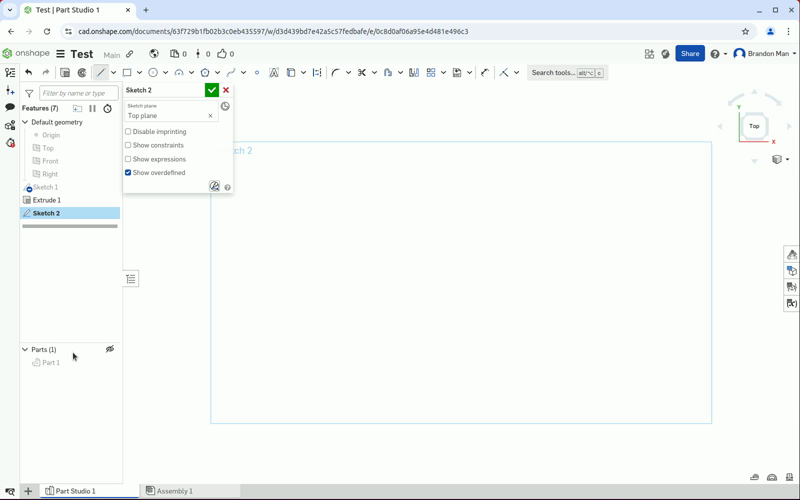
mouse_move(386, 393)
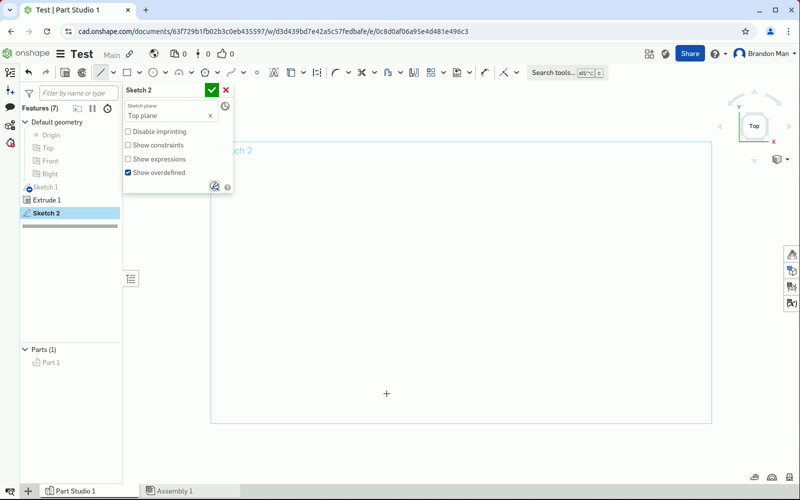
click(386, 393)
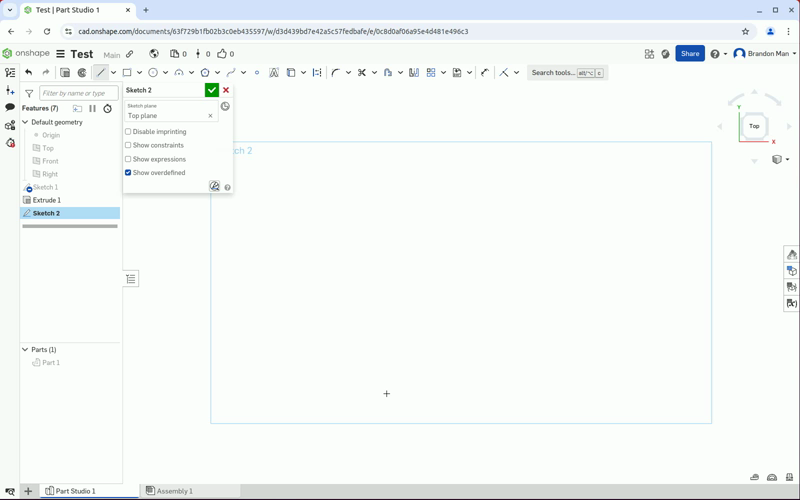
key_up(shift)
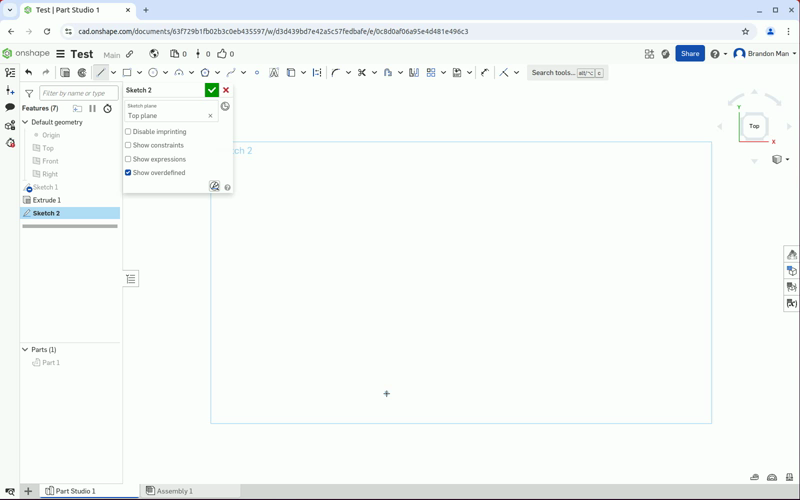
key_down(shift)
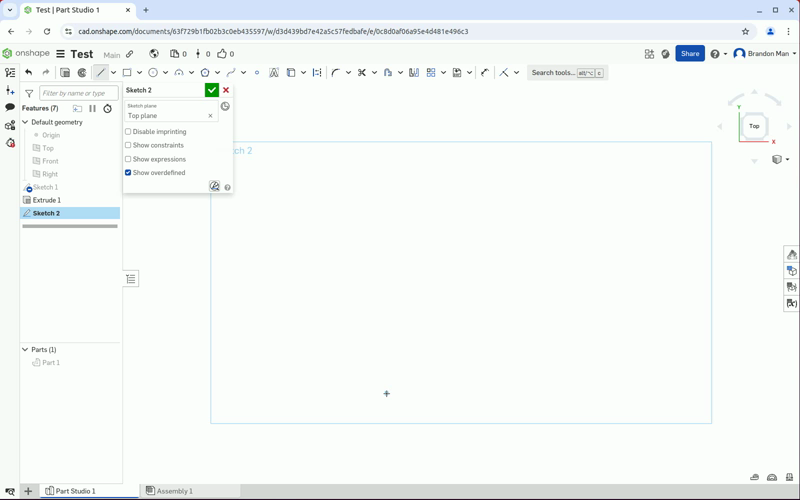
mouse_move(532, 393)
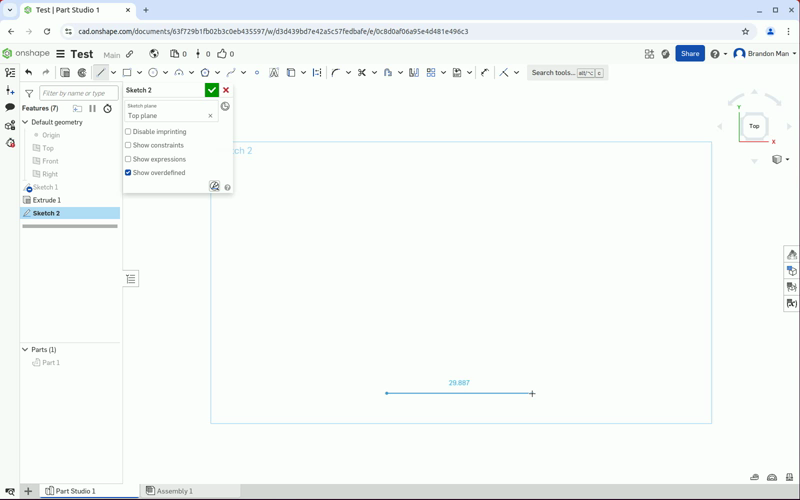
click(532, 393)
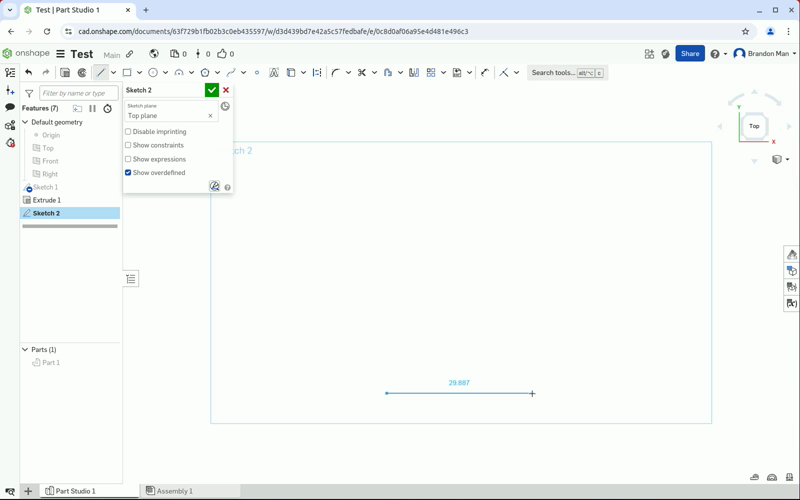
key_up(shift)
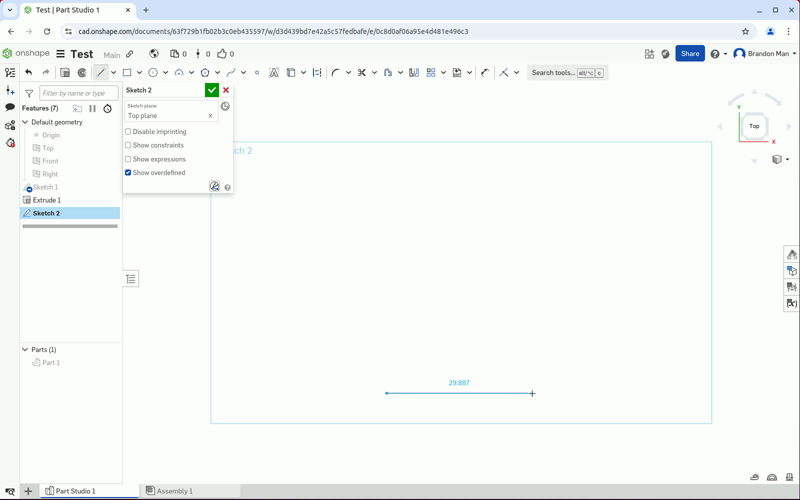
key_down(shift)
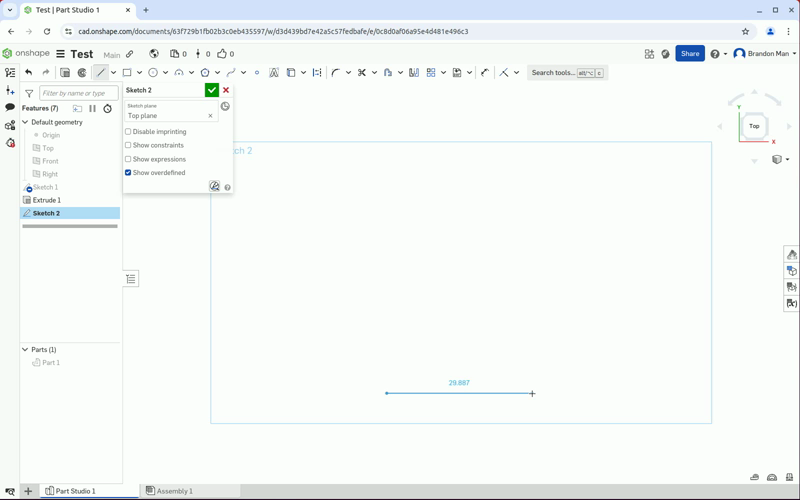
mouse_move(532, 173)
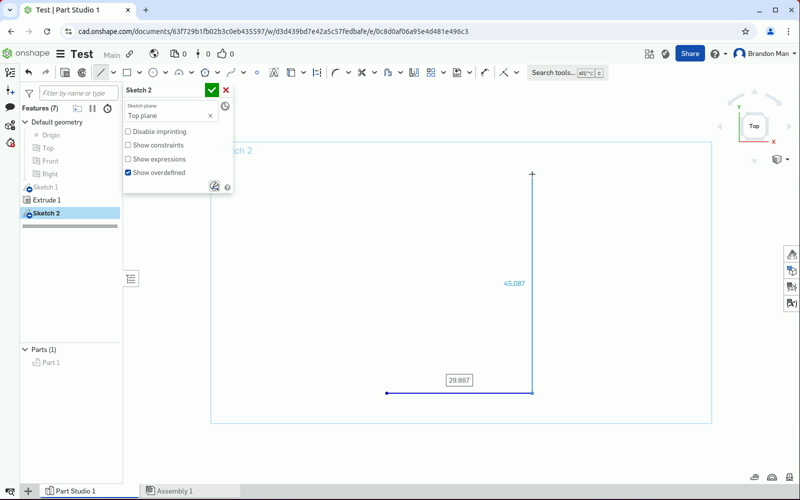
click(532, 173)
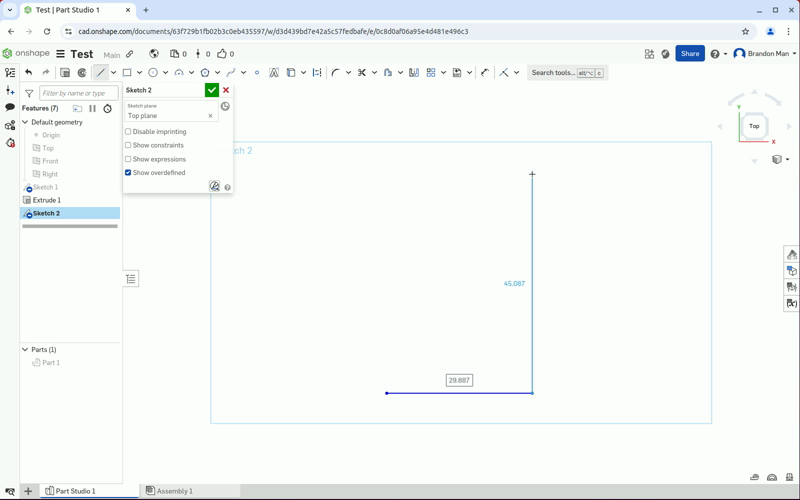
key_up(shift)
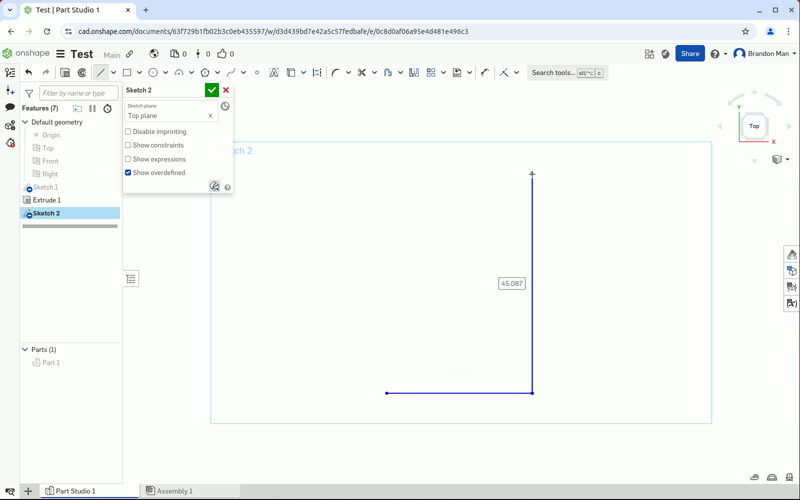
key_down(shift)
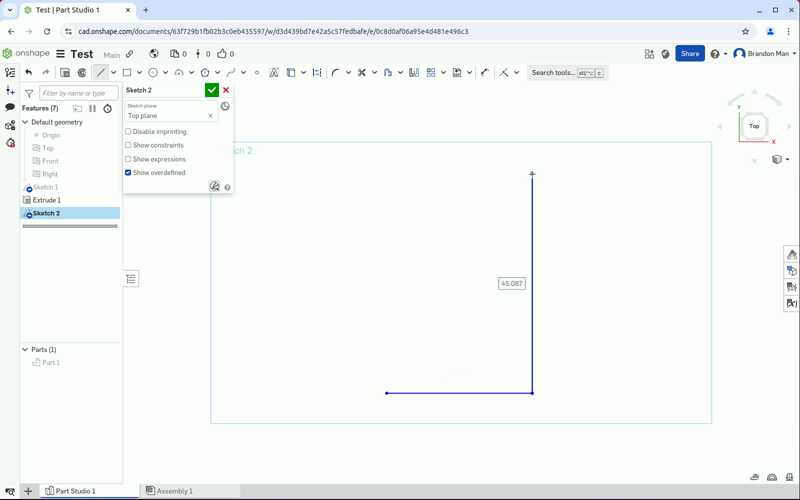
mouse_move(386, 173)
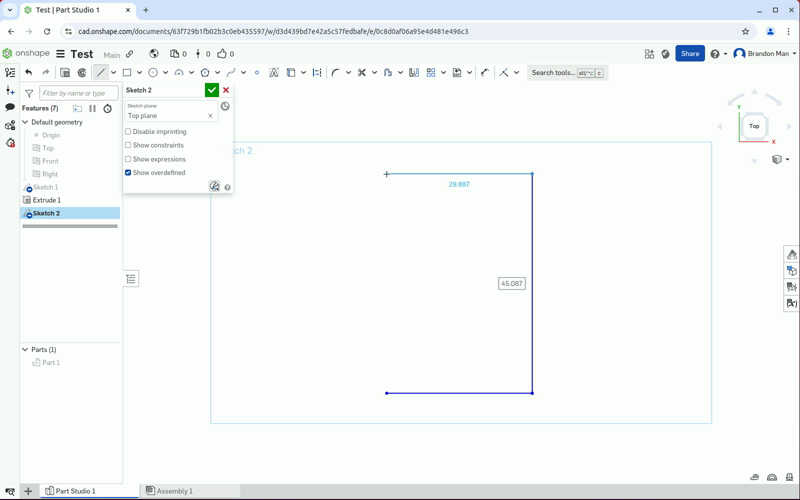
click(386, 173)
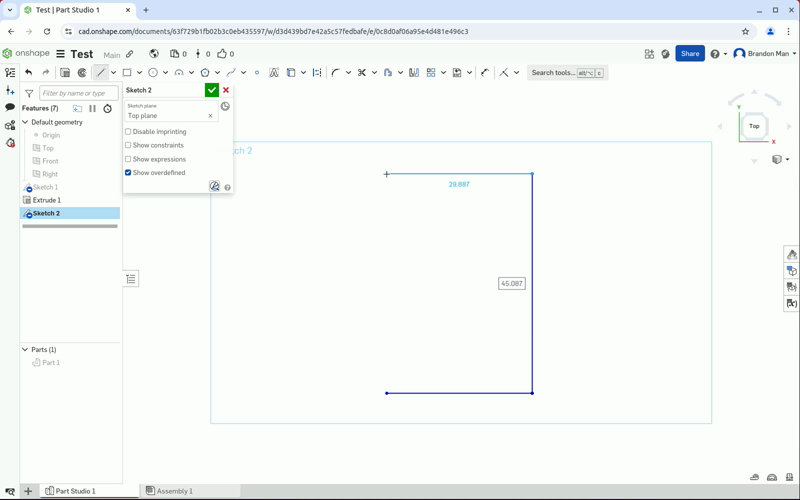
key_up(shift)
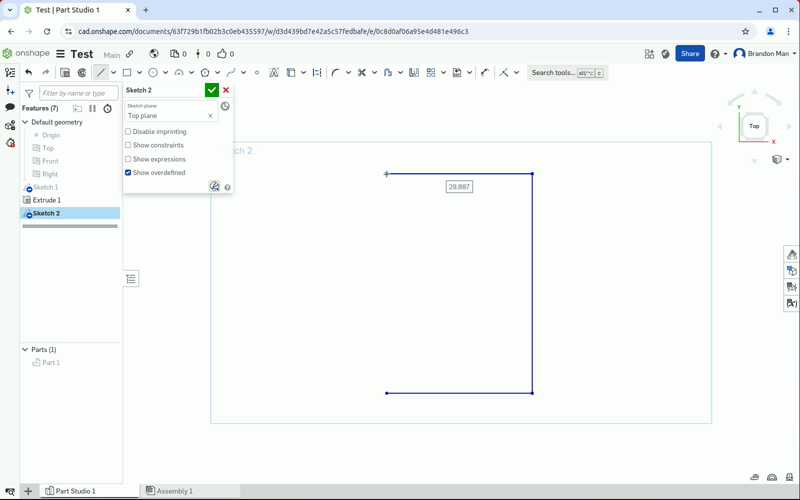
key_down(shift)
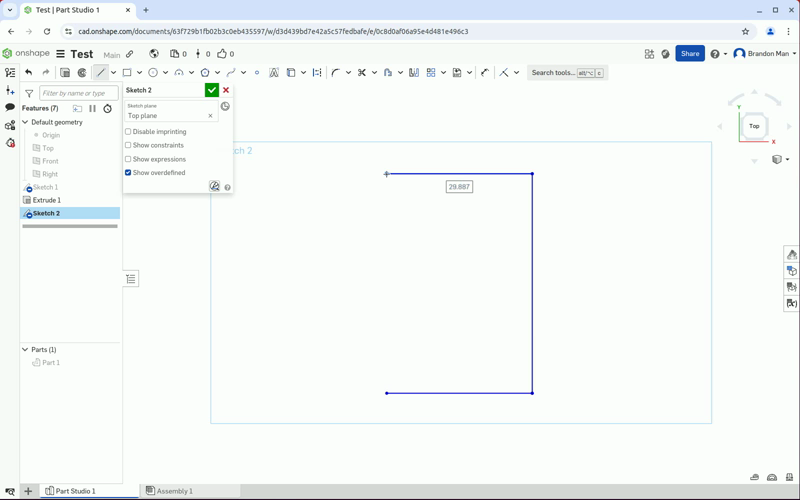
mouse_move(386, 393)
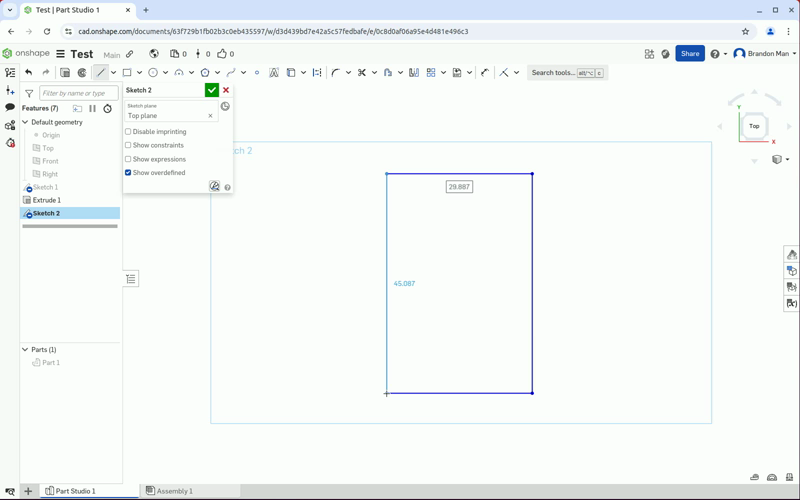
key_up(shift)
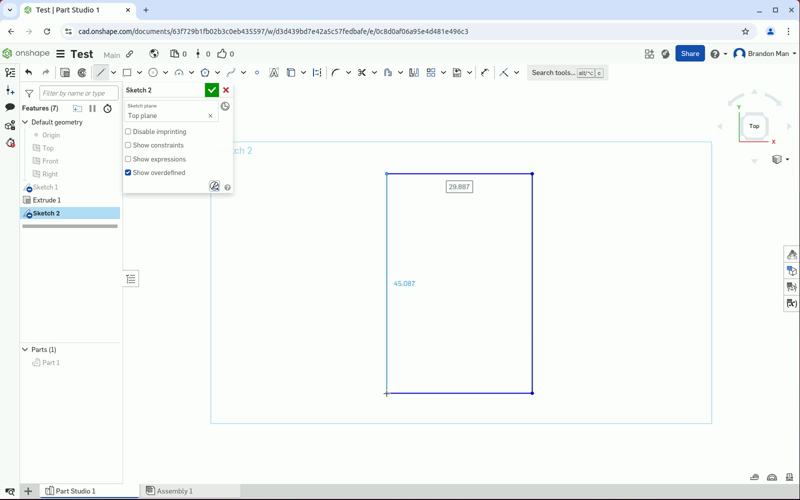
click(386, 393)
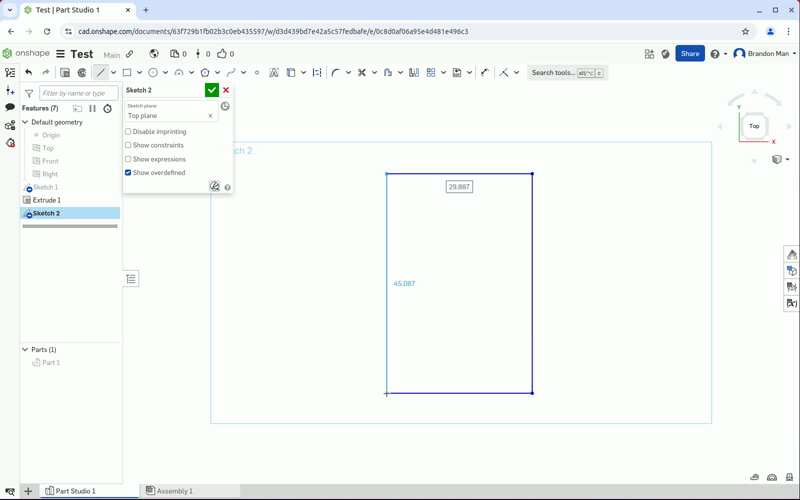
key(esc)
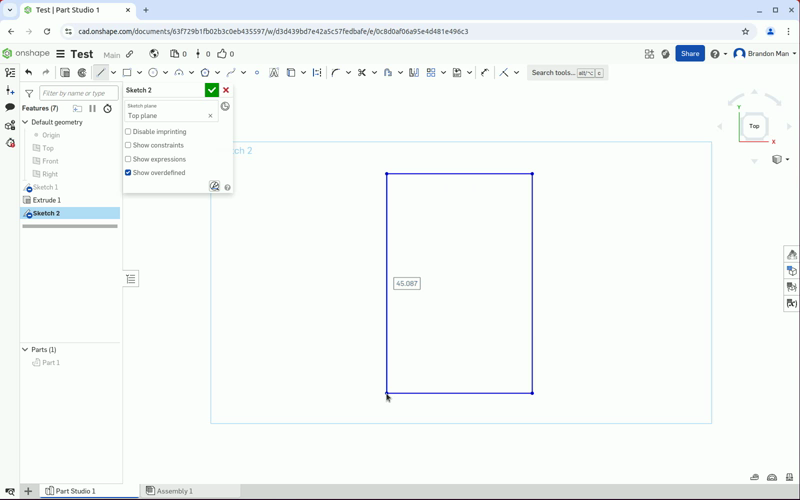
mouse_move(487, 346)
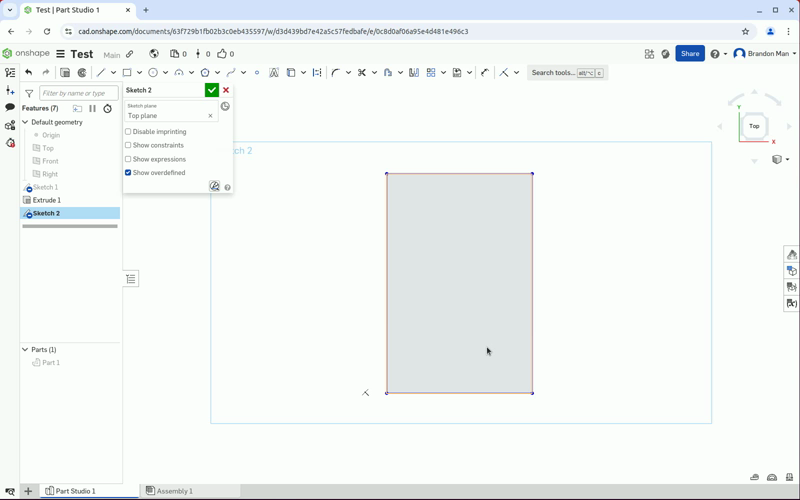
click(487, 346)
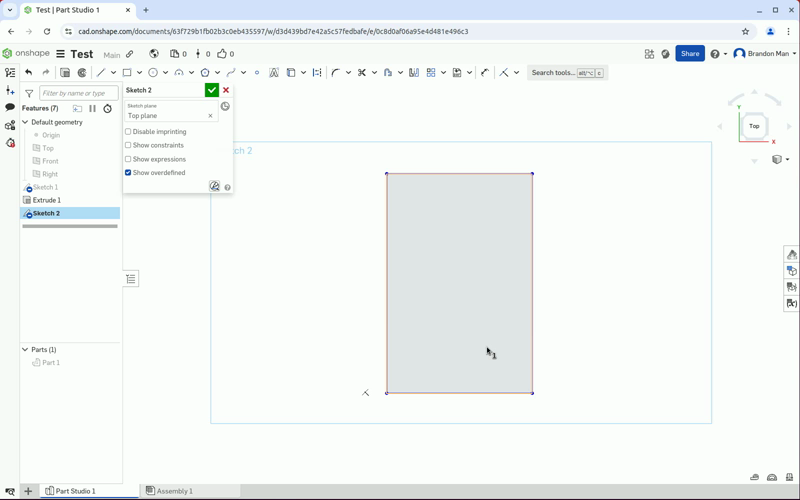
mouse_move(73, 352)
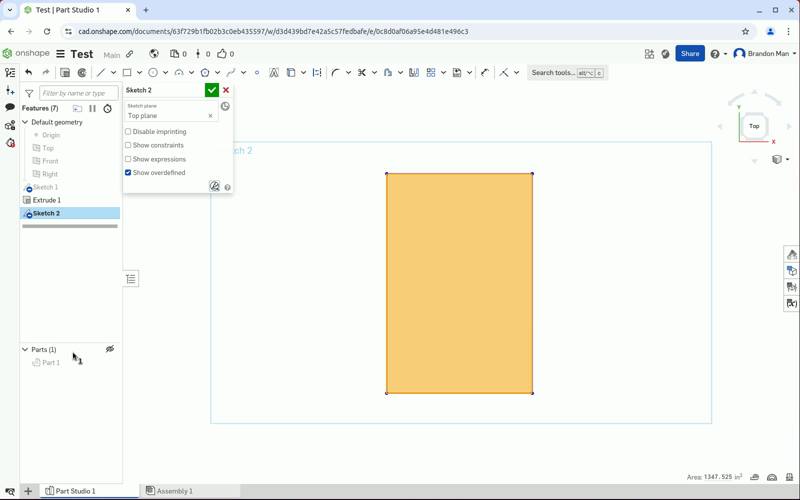
key(shift+y)
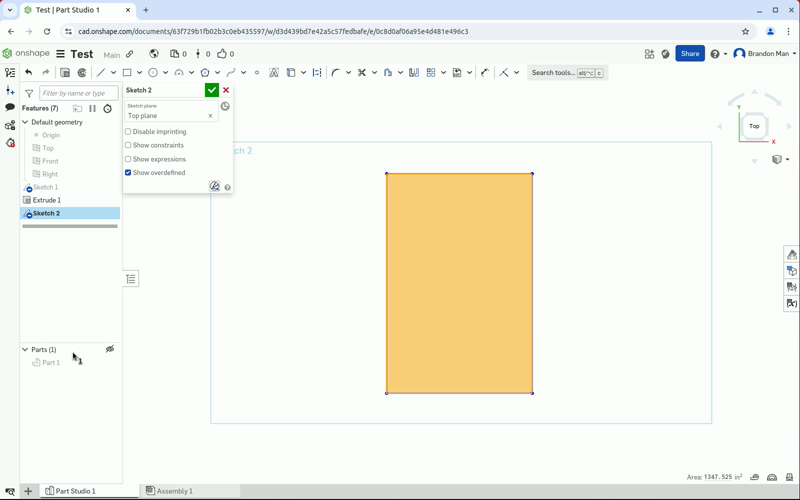
key(shift+e)
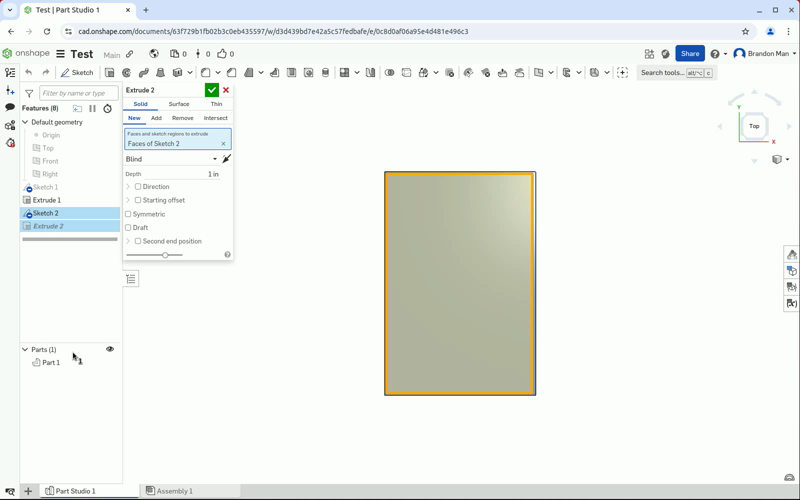
mouse_move(143, 106)
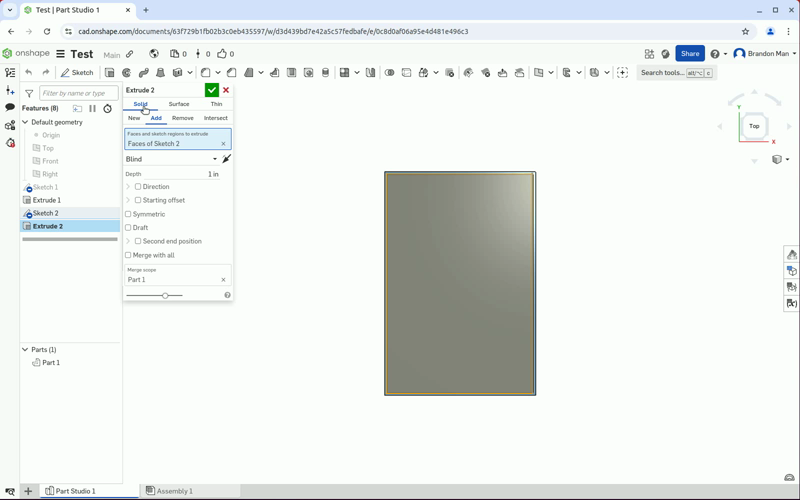
click(143, 106)
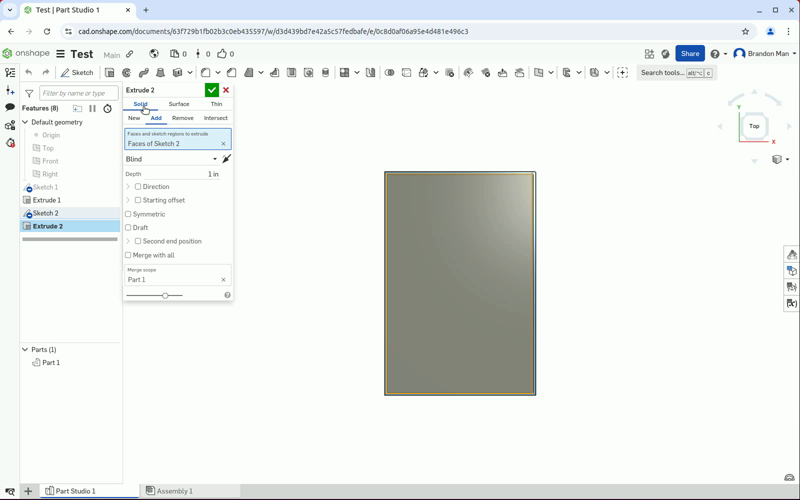
mouse_move(137, 120)
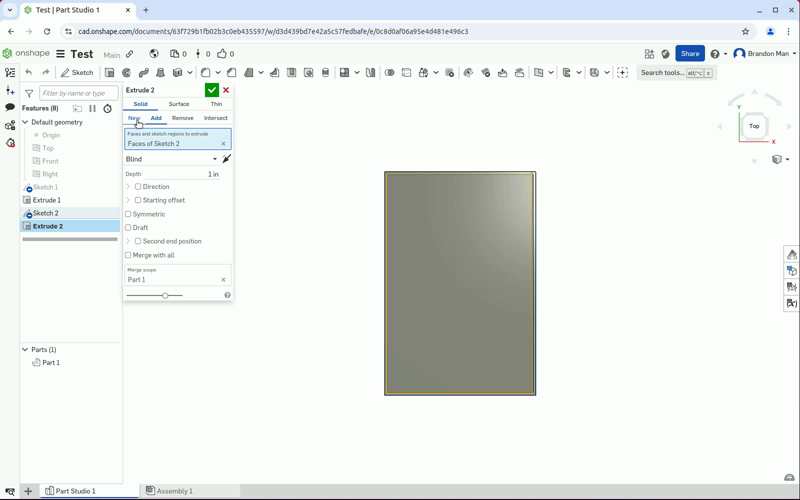
click(137, 120)
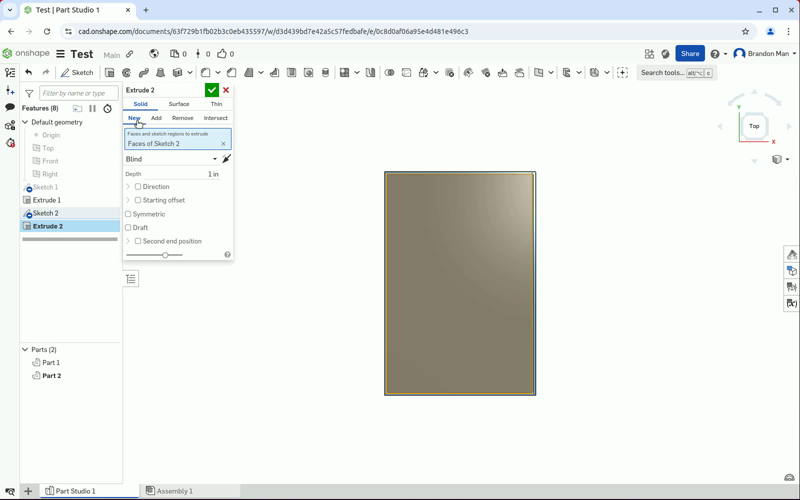
key(tab, 4)
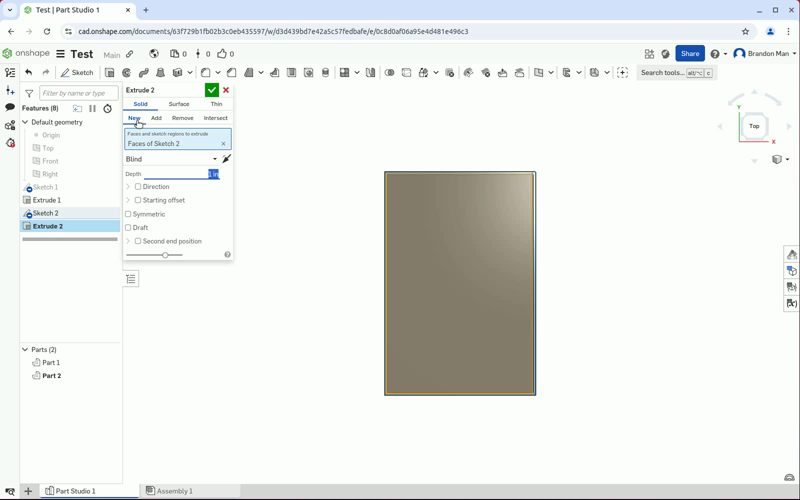
text(0.963)
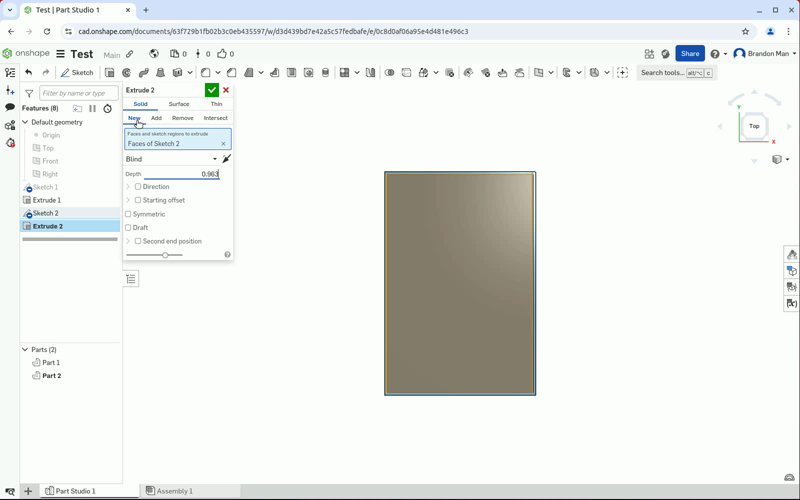
key(enter)
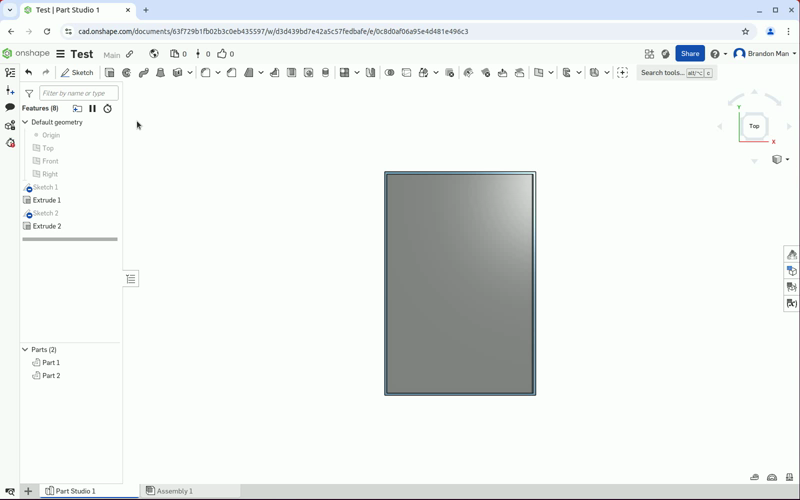
key(shift+h)
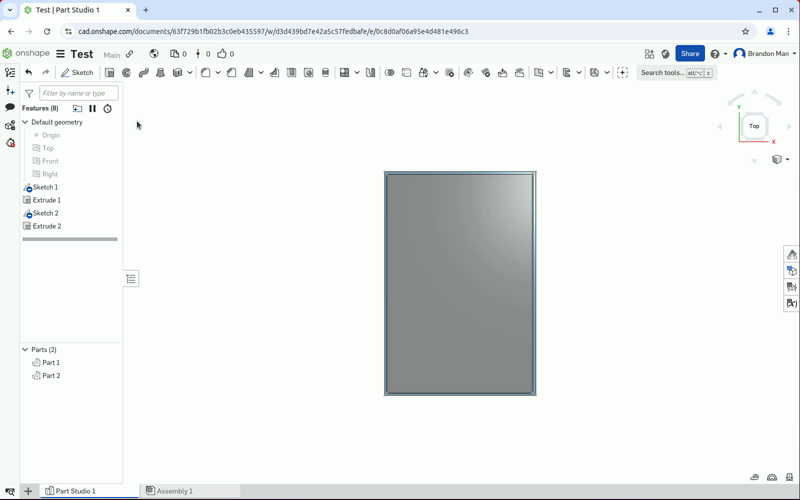
key(shift+h)
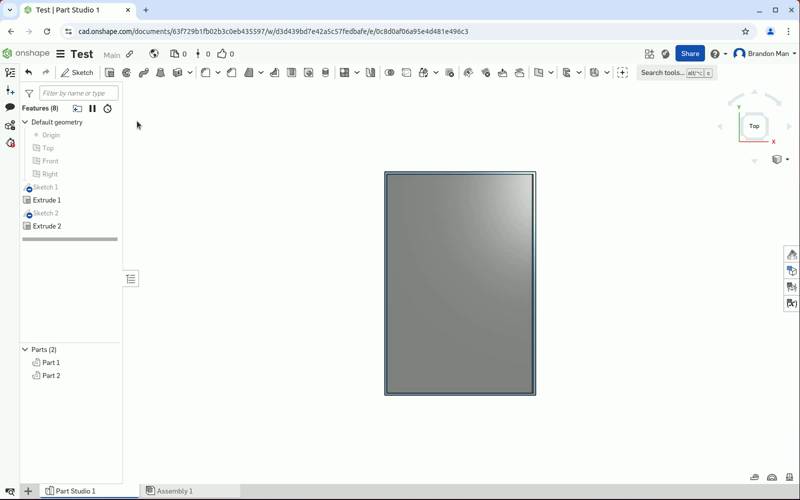
mouse_move(73, 189)
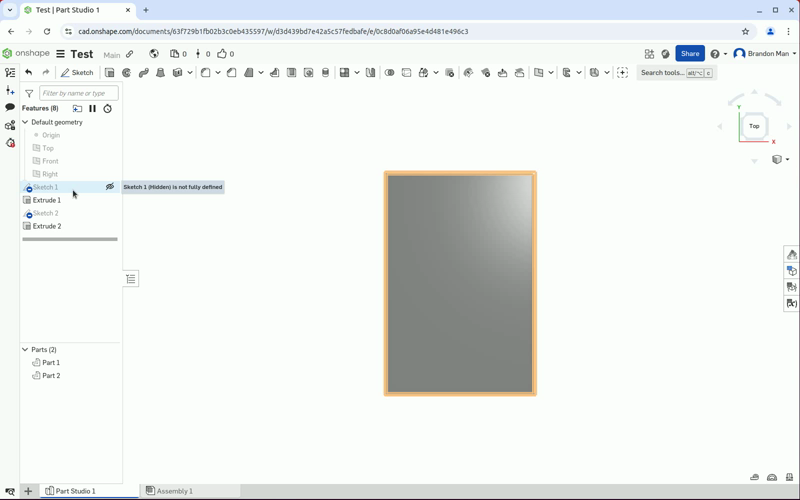
click(73, 189)
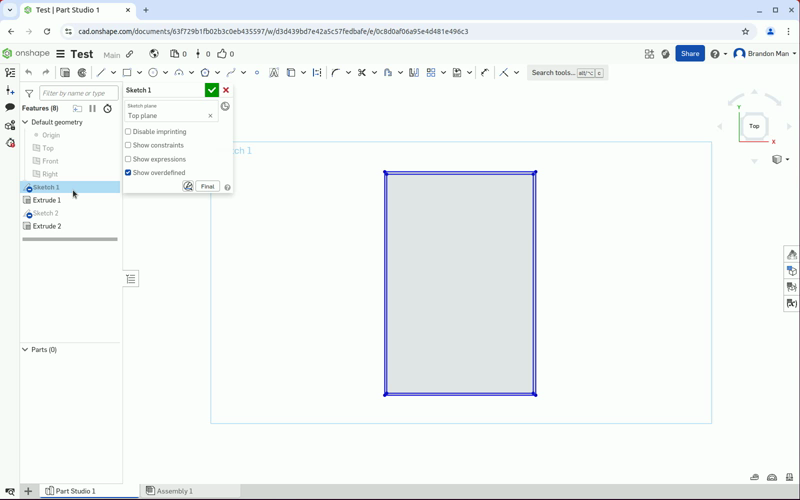
mouse_move(229, 92)
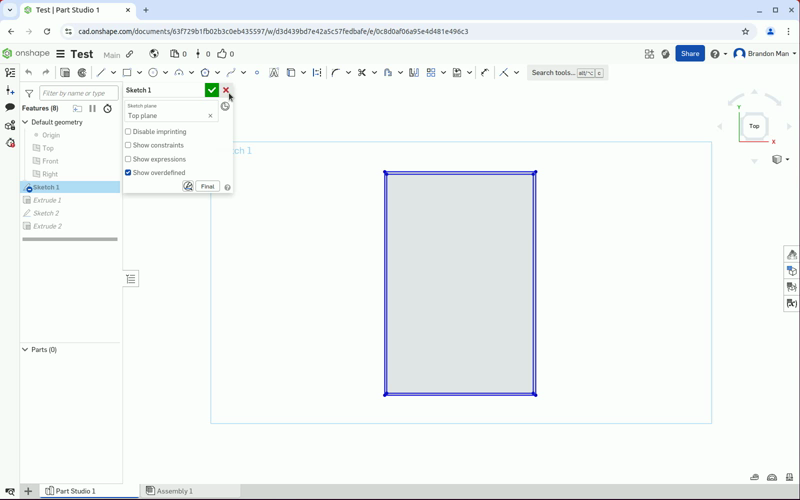
click(229, 92)
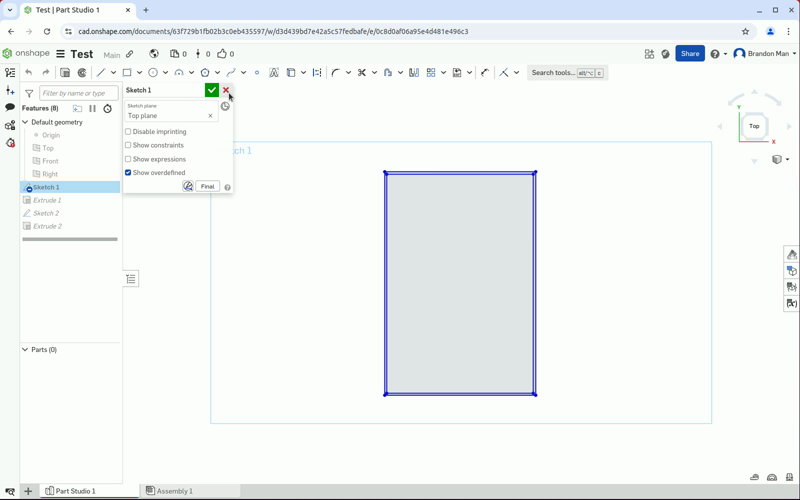
key(shift+s)
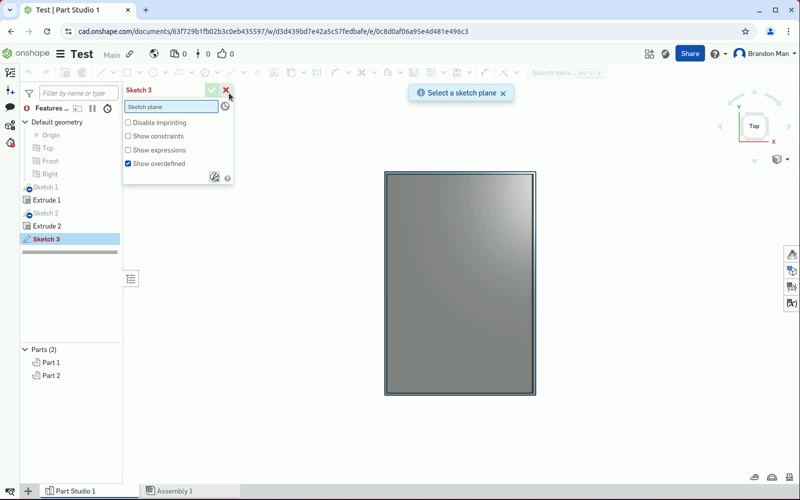
mouse_move(73, 150)
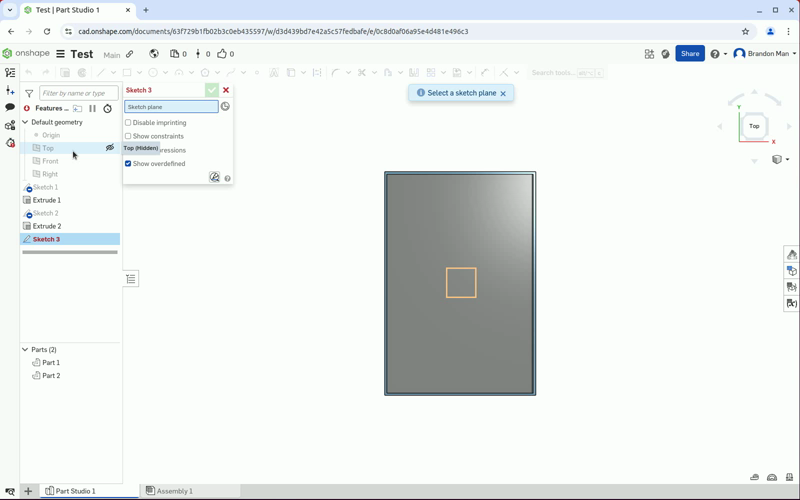
click(73, 150)
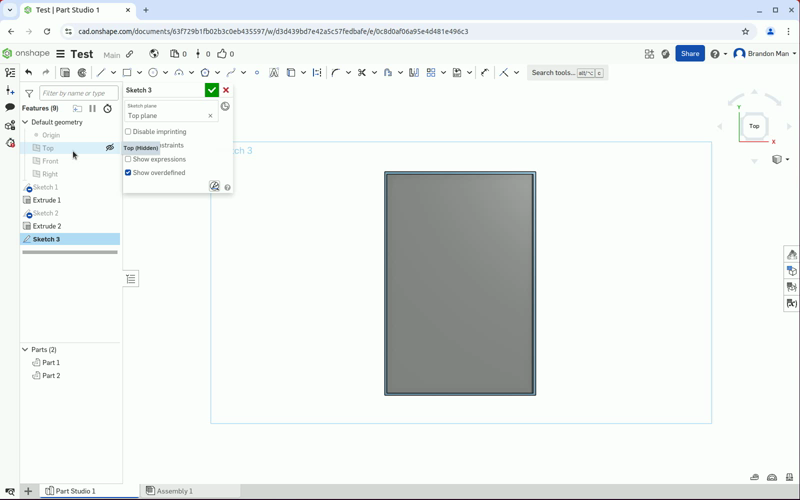
mouse_move(73, 352)
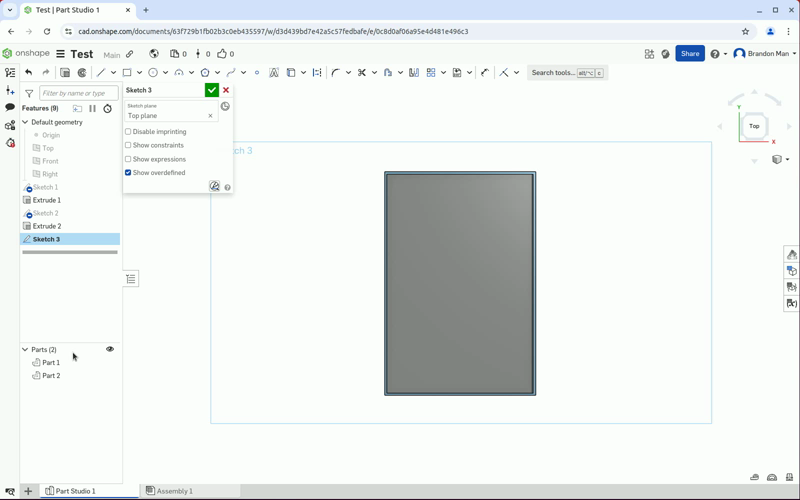
key(y)
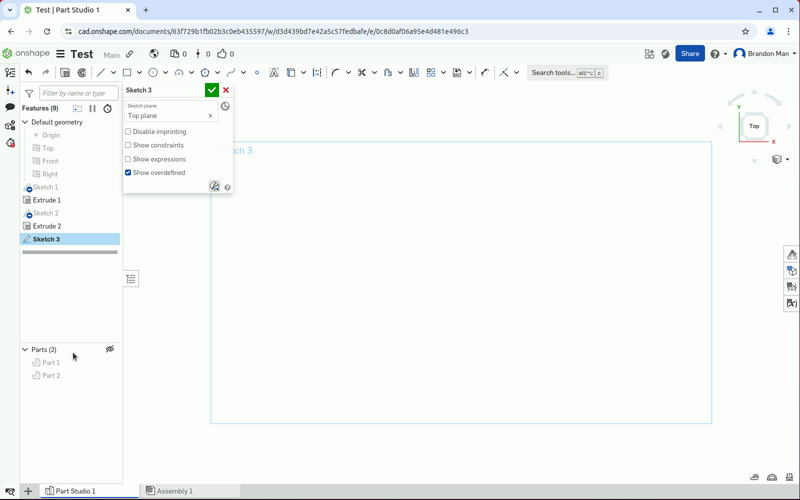
key(l)
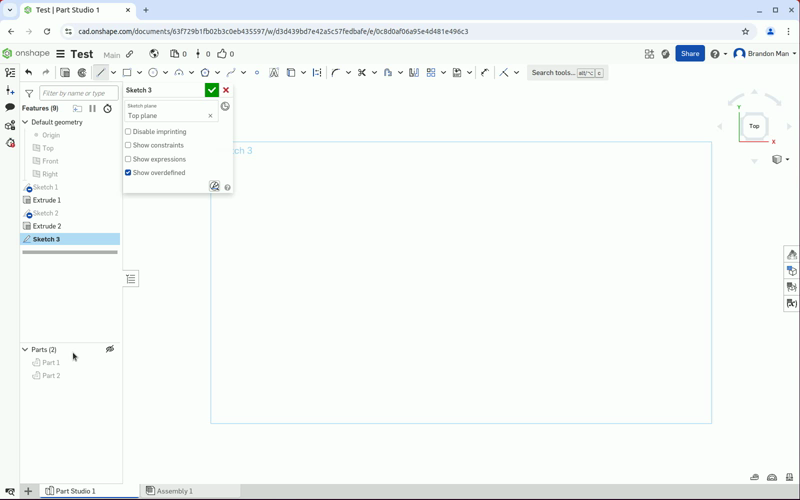
key_down(shift)
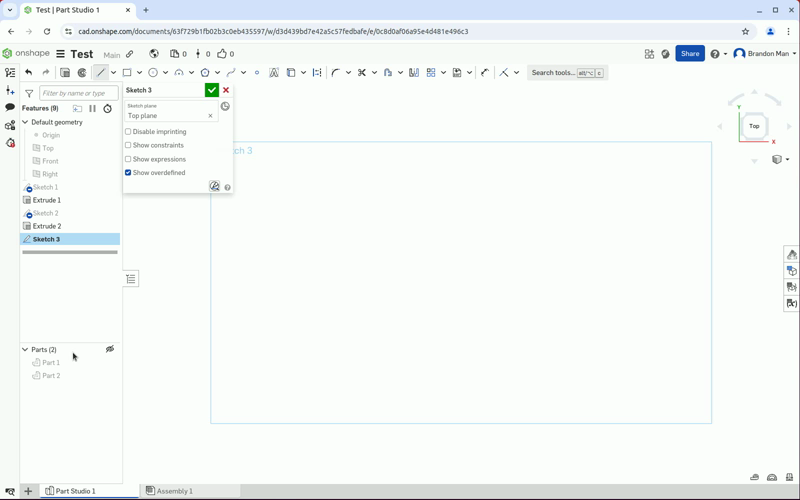
mouse_move(384, 174)
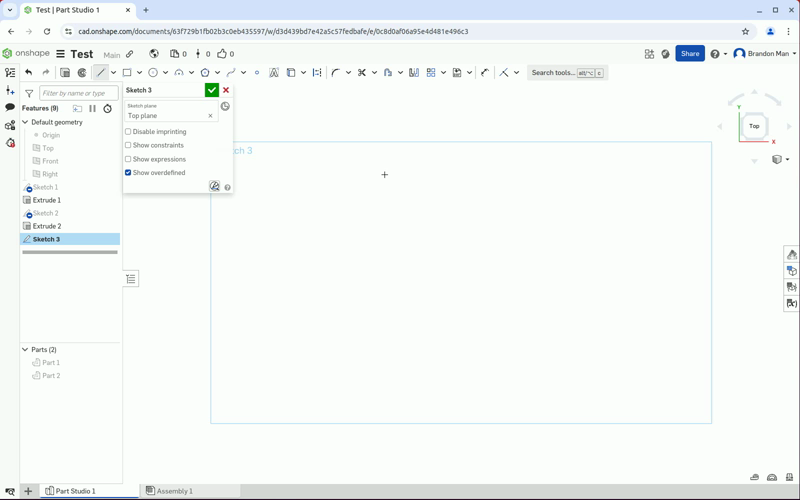
click(384, 174)
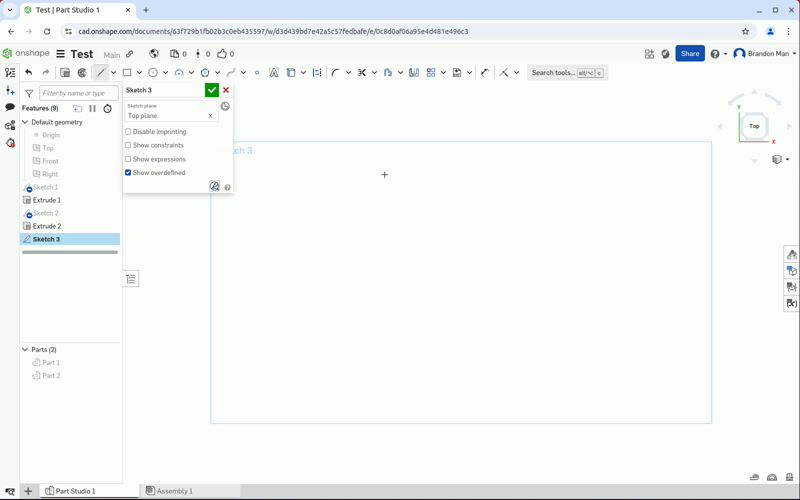
key_up(shift)
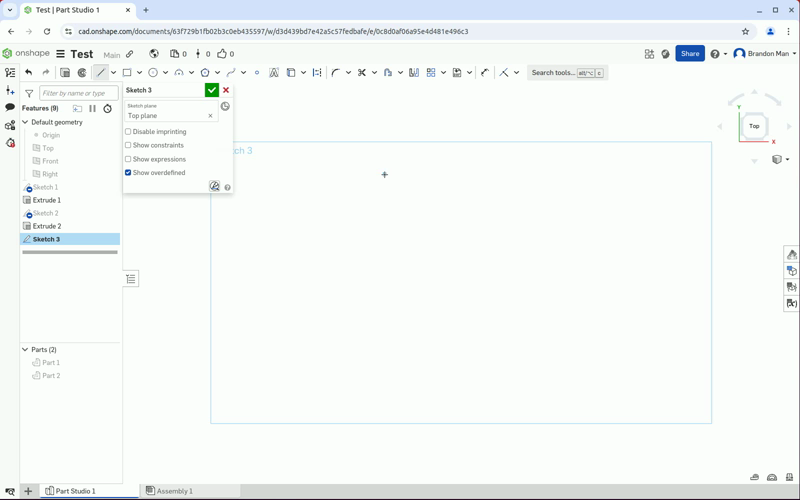
key_down(shift)
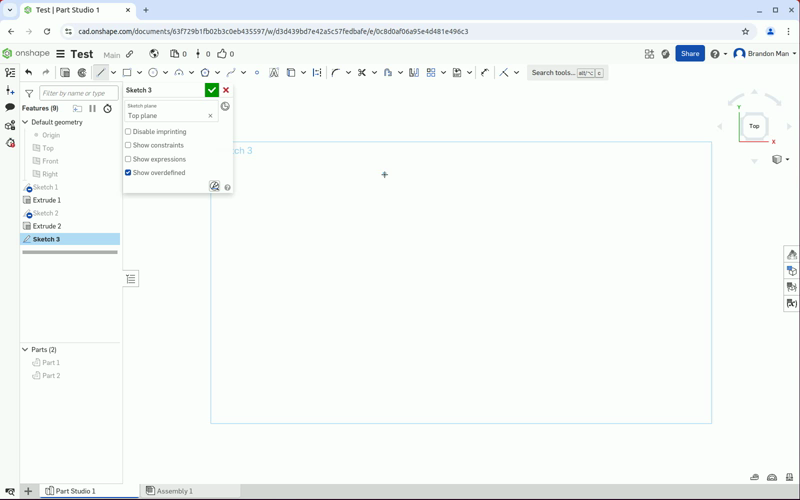
mouse_move(535, 174)
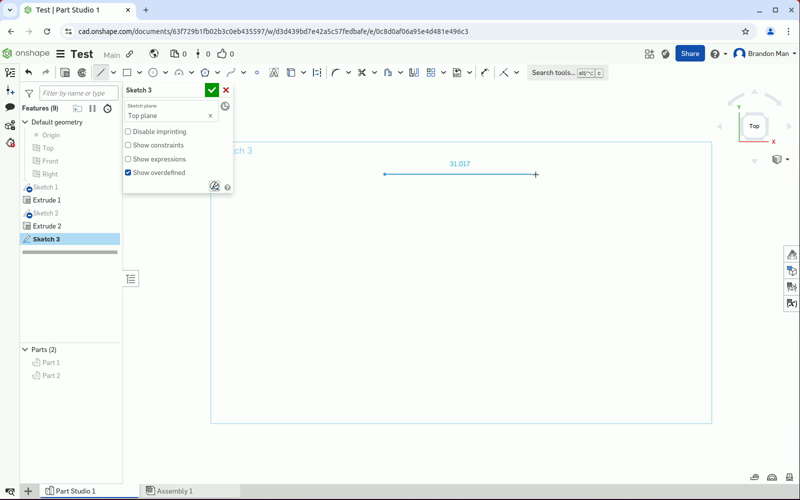
click(535, 174)
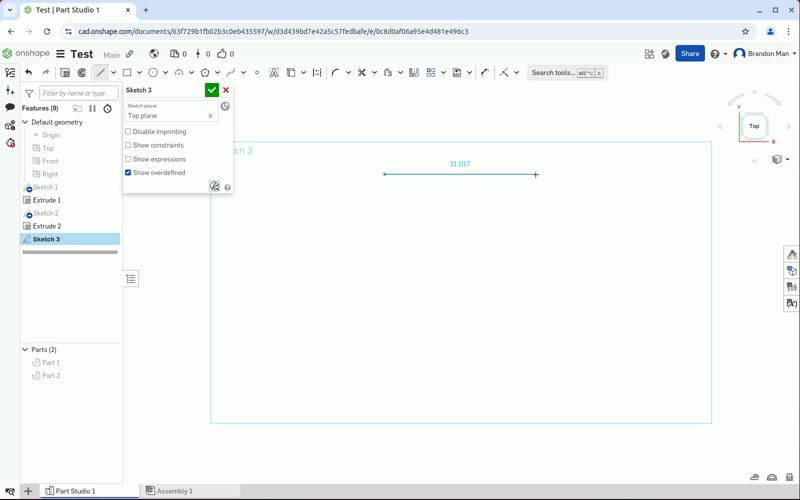
key_up(shift)
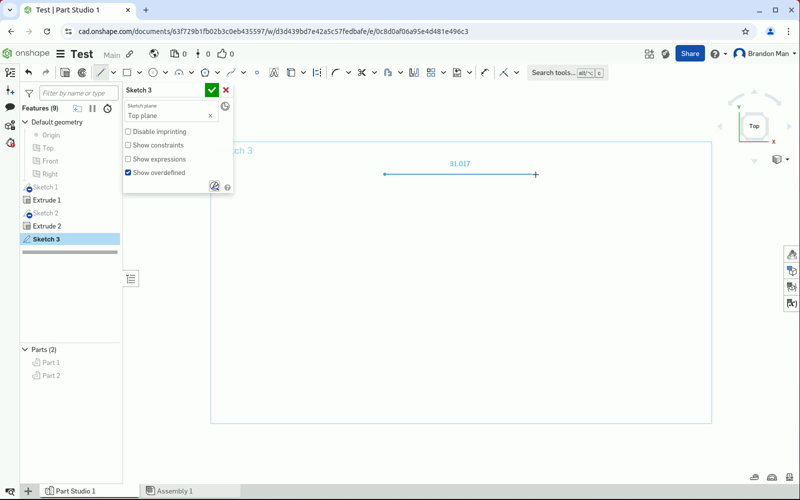
key_down(shift)
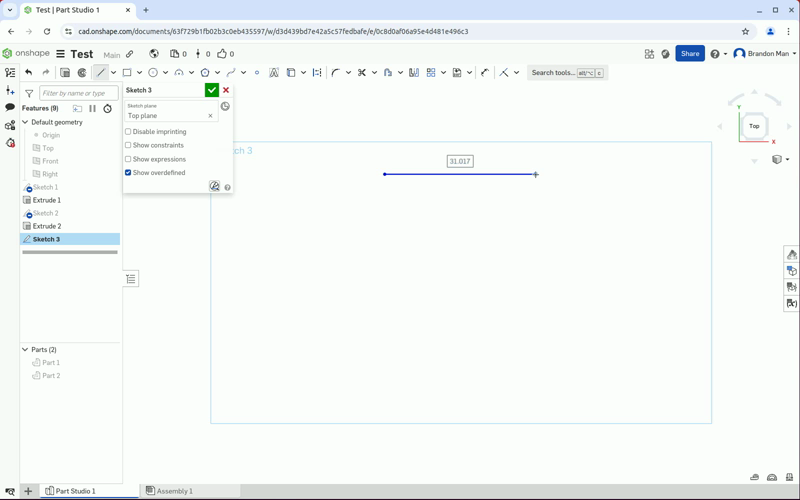
mouse_move(565, 174)
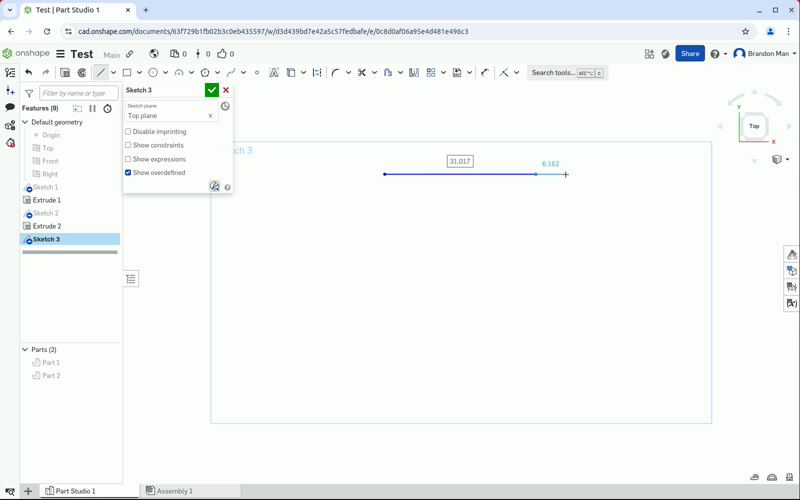
mouse_move(535, 170)
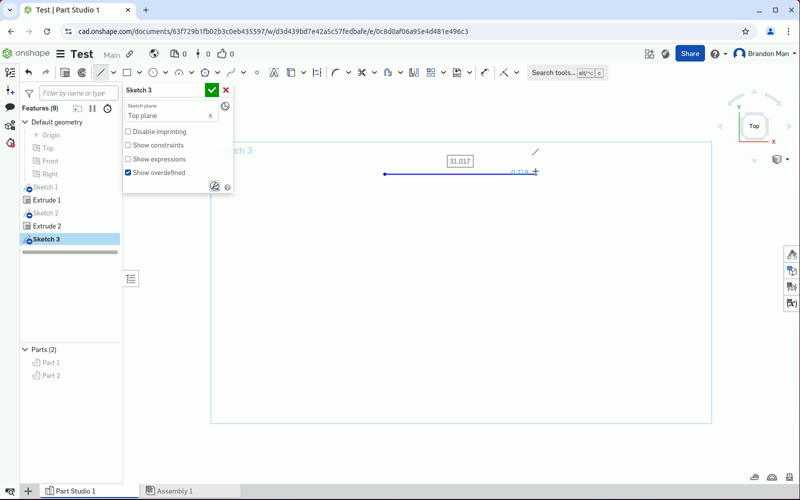
scroll(6)
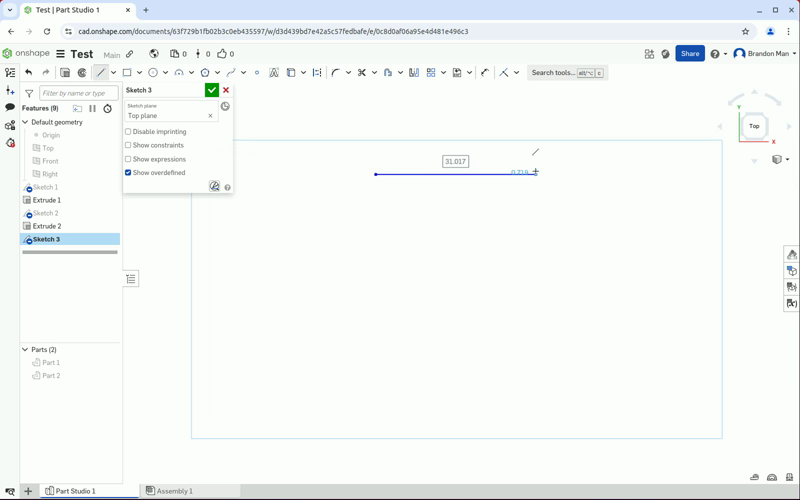
scroll(6)
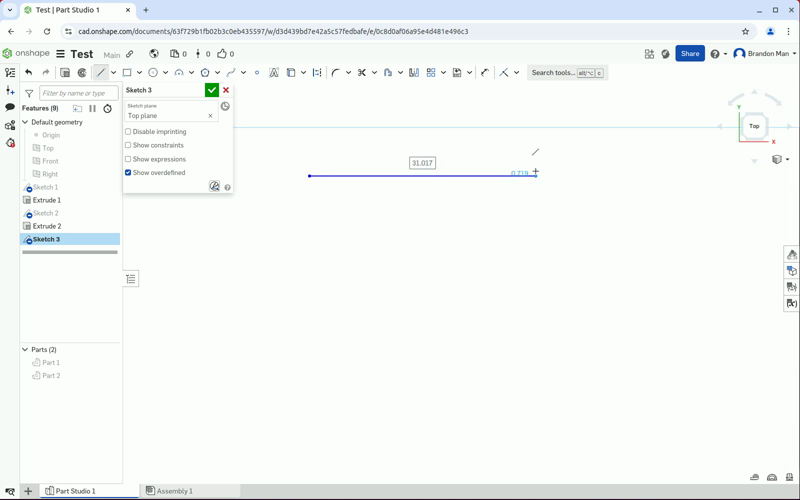
scroll(6)
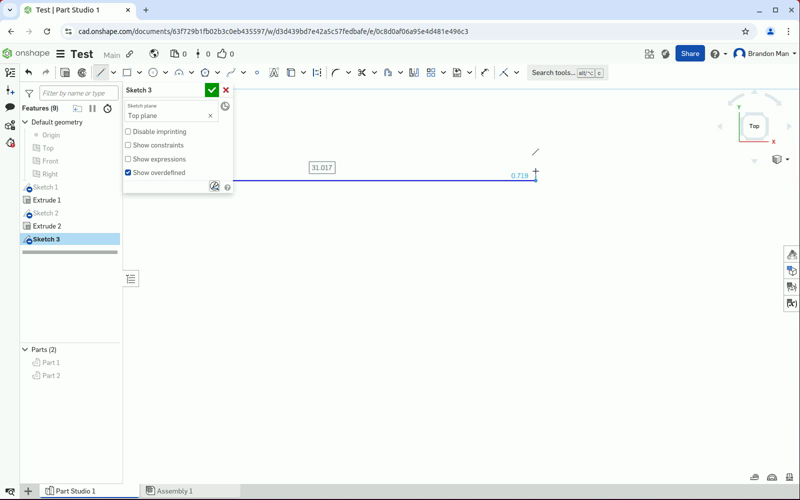
scroll(6)
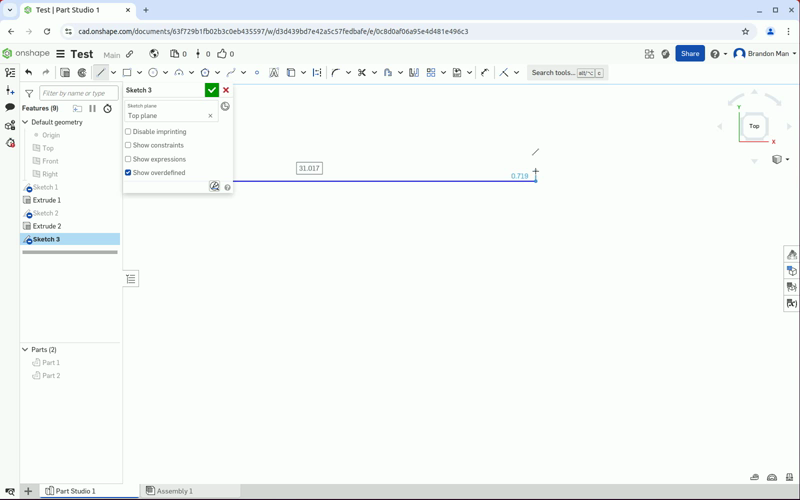
scroll(6)
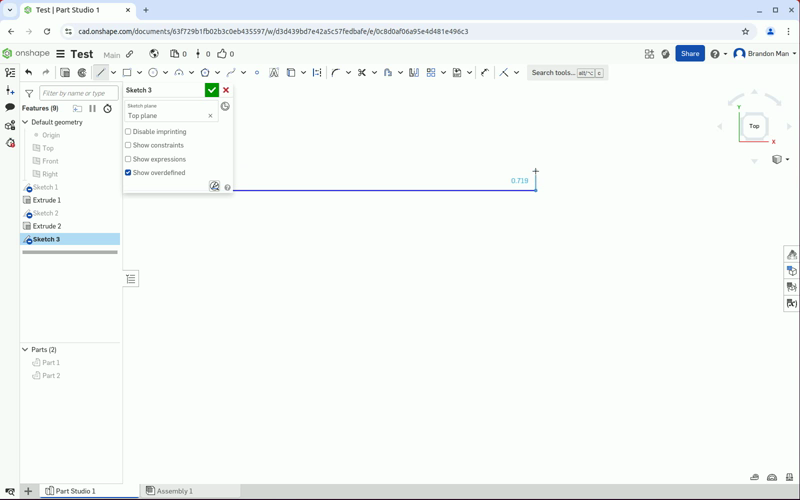
scroll(6)
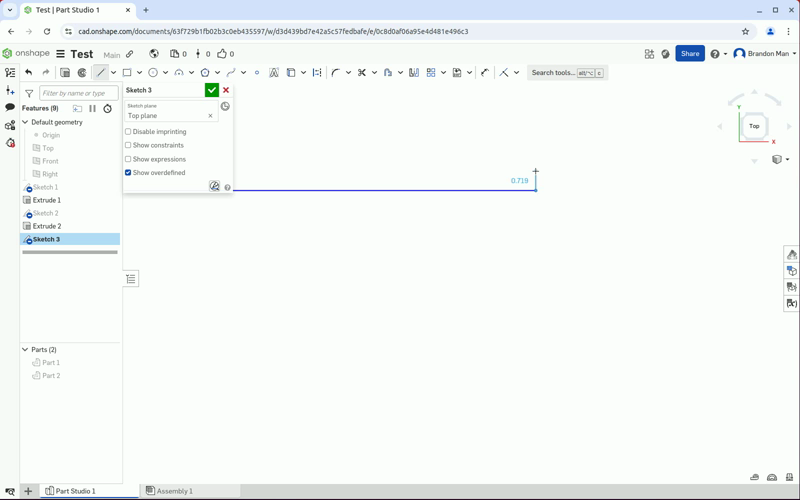
scroll(6)
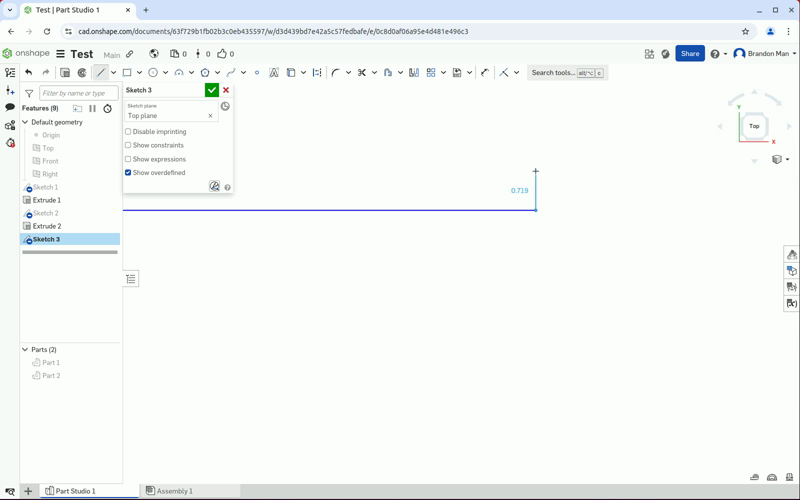
click(535, 170)
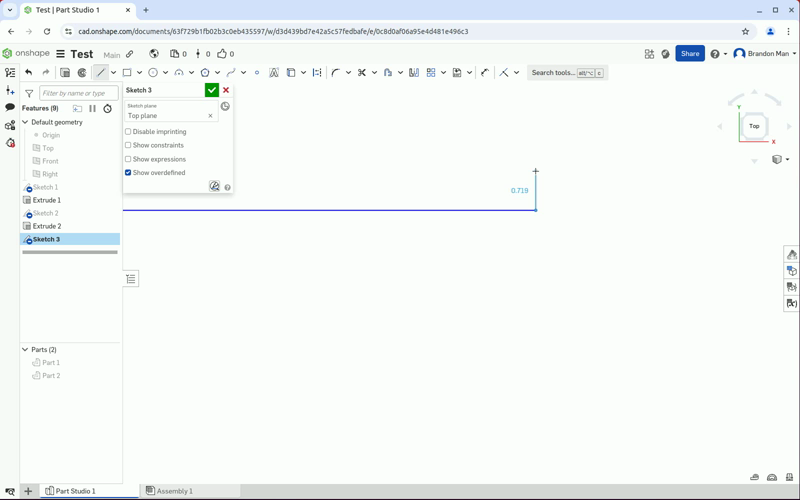
scroll(-6)
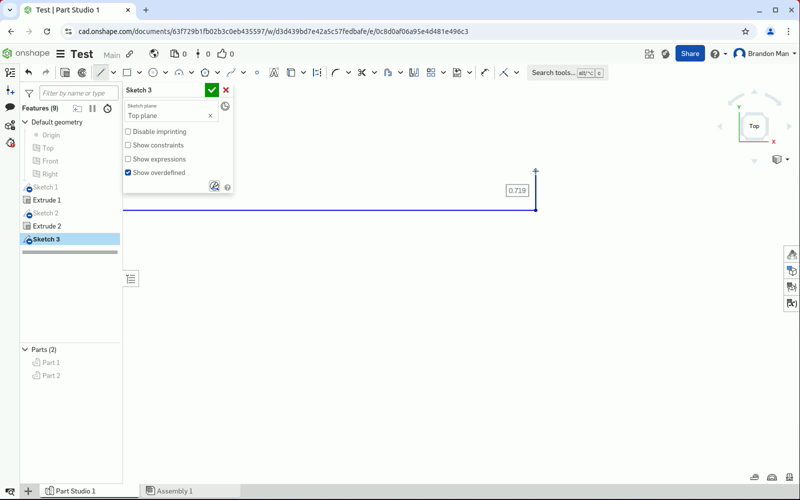
scroll(-6)
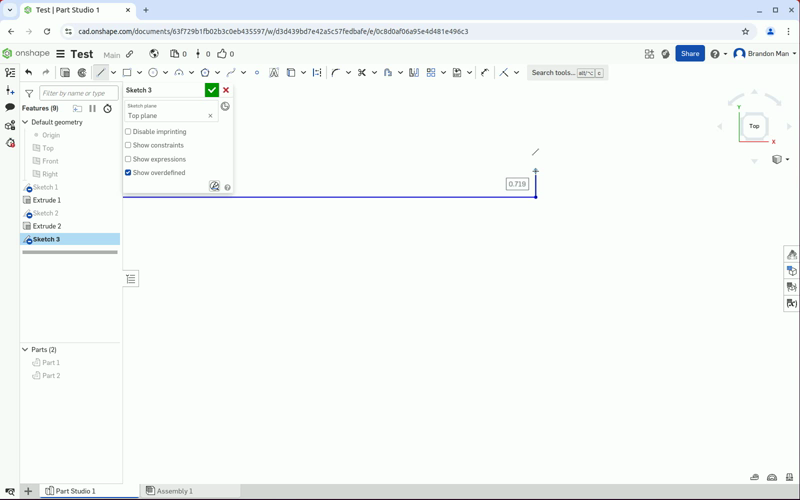
scroll(-6)
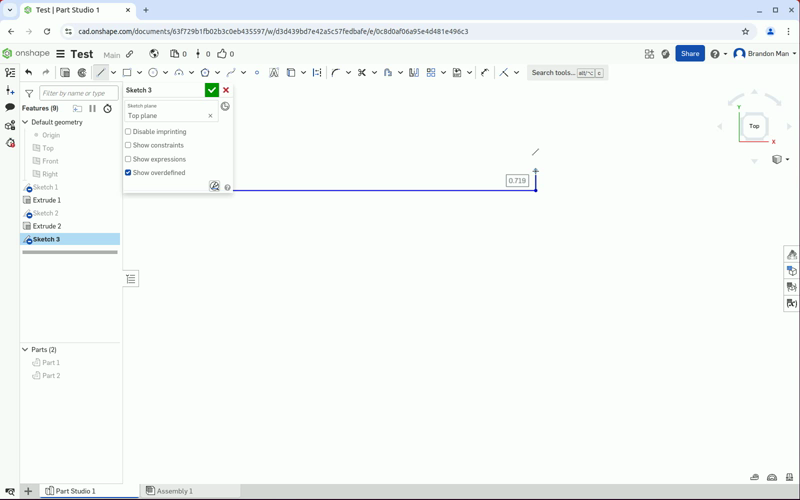
scroll(-6)
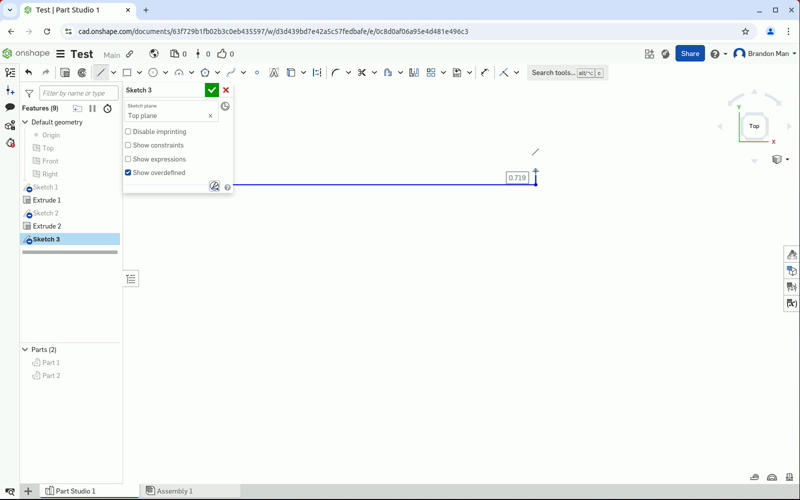
scroll(-6)
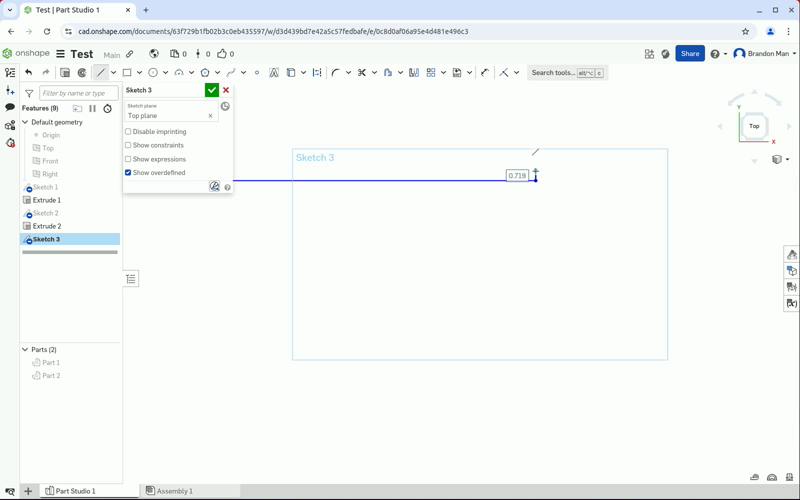
scroll(-6)
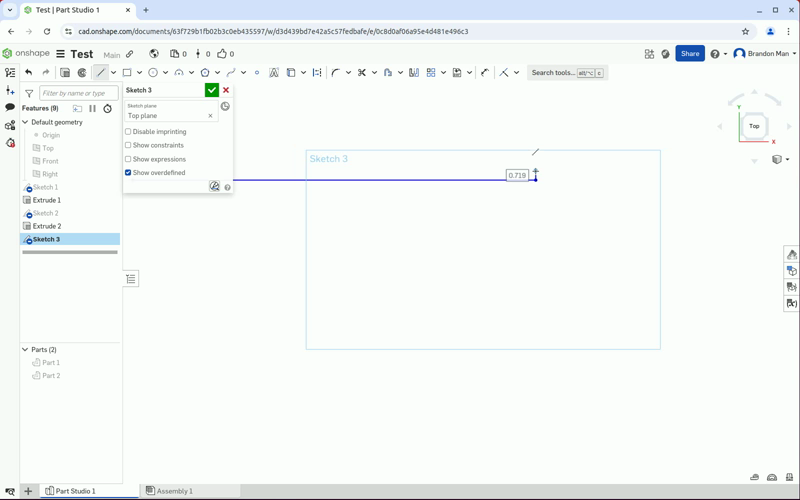
scroll(-6)
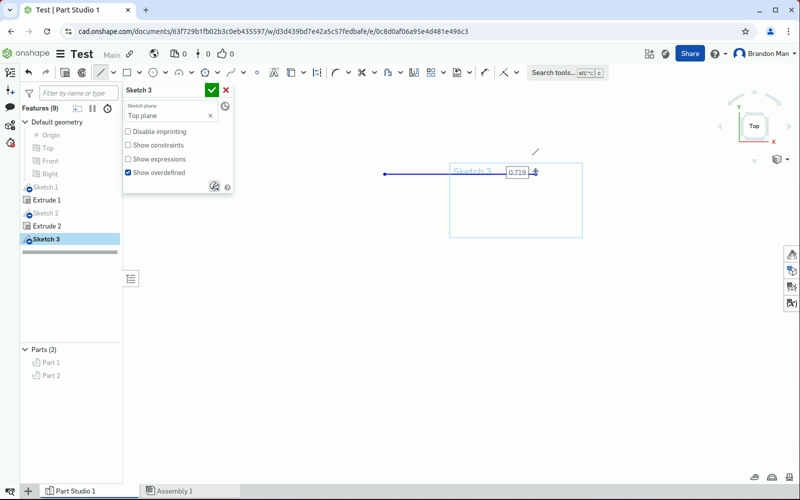
key_up(shift)
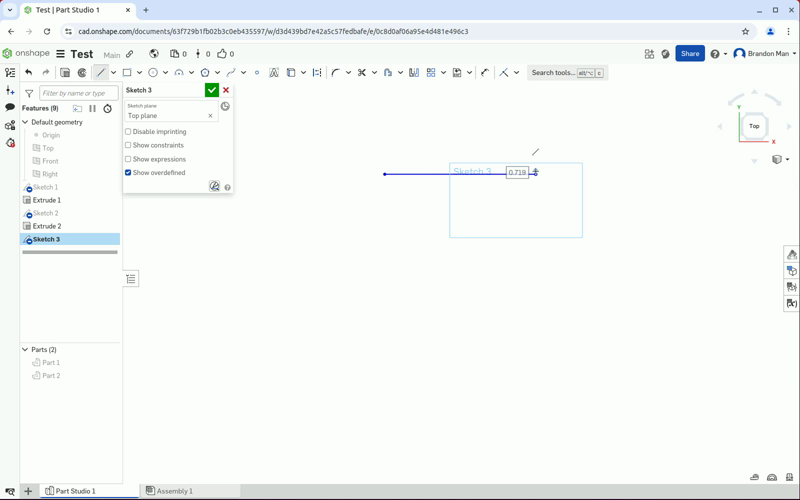
key_down(shift)
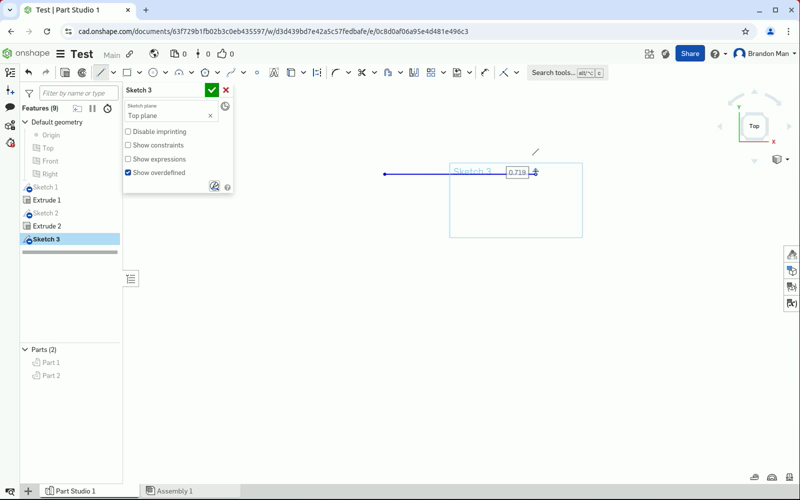
mouse_move(384, 170)
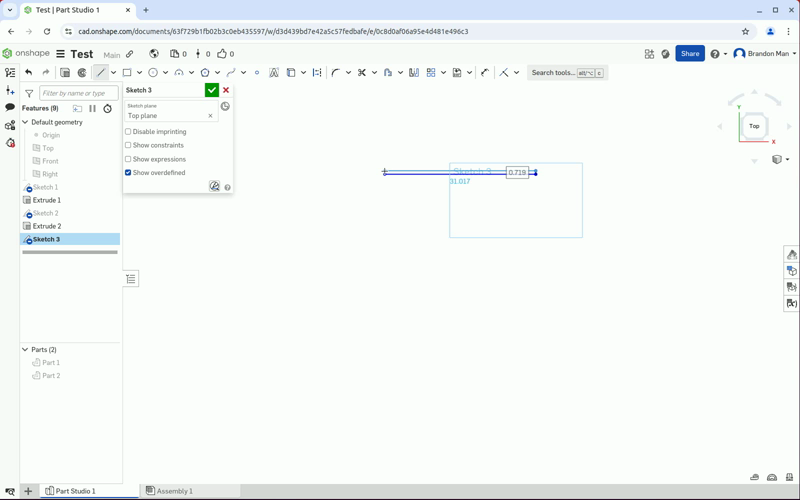
scroll(6)
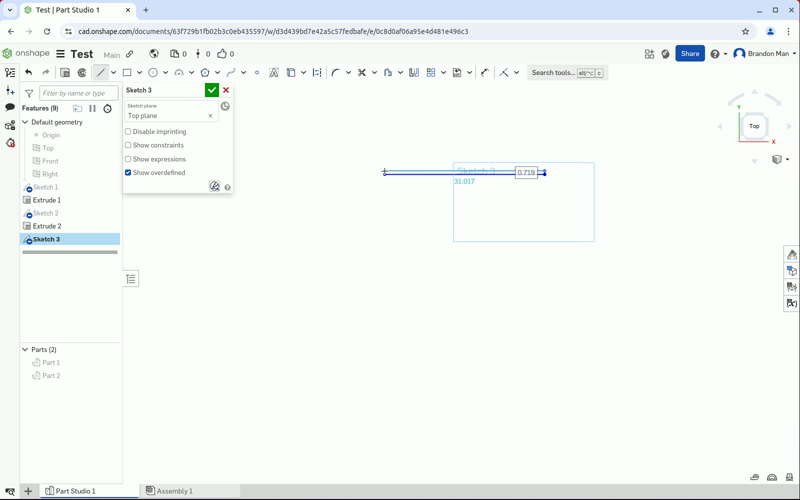
scroll(6)
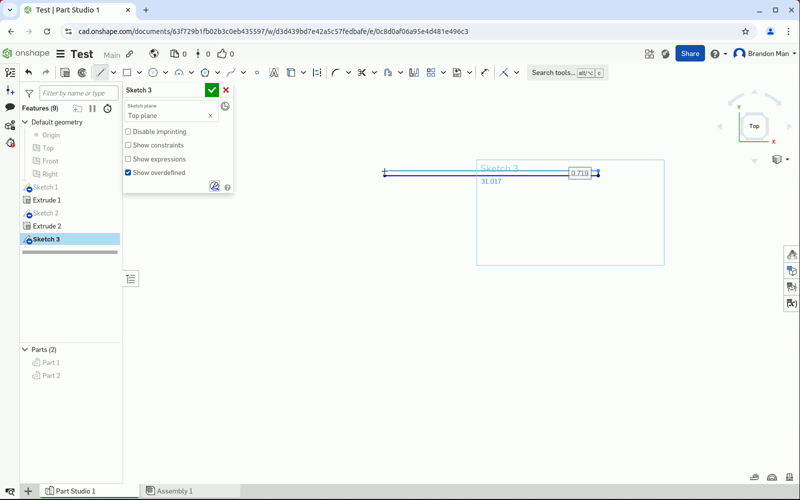
scroll(6)
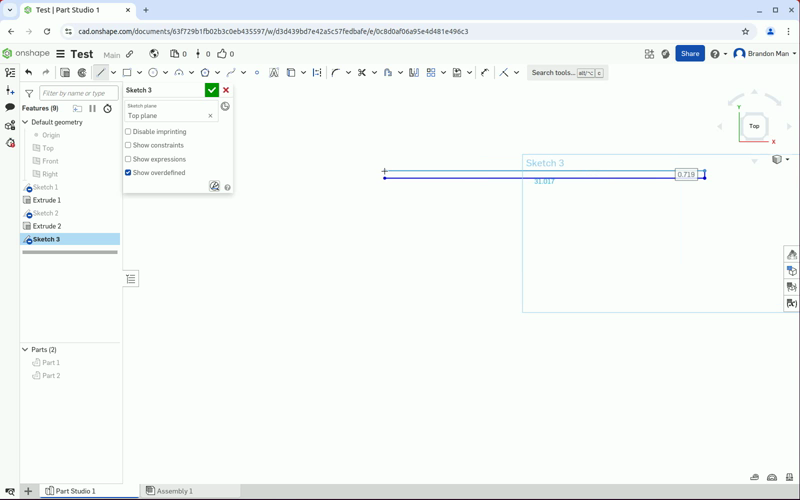
scroll(6)
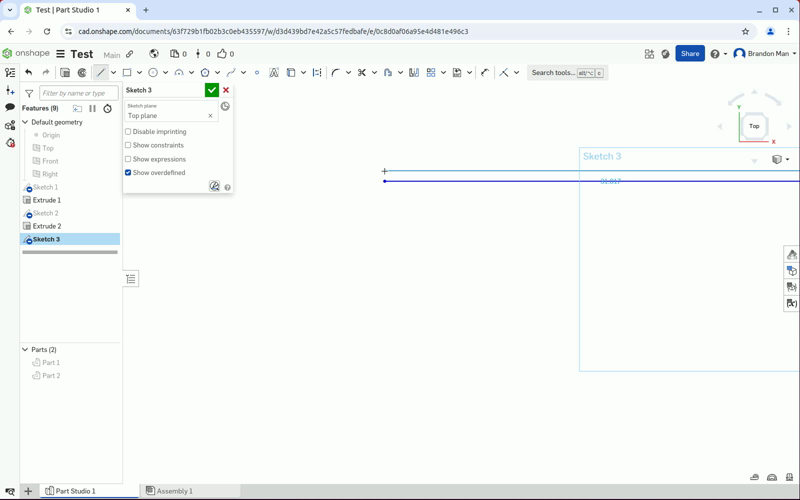
scroll(6)
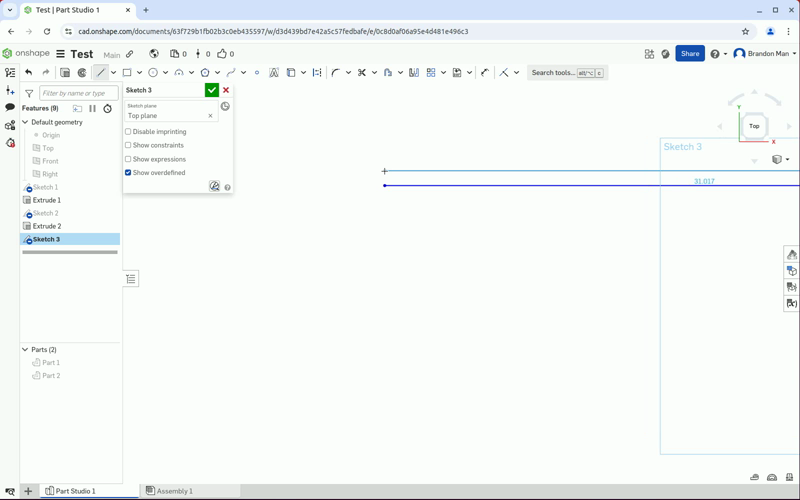
scroll(6)
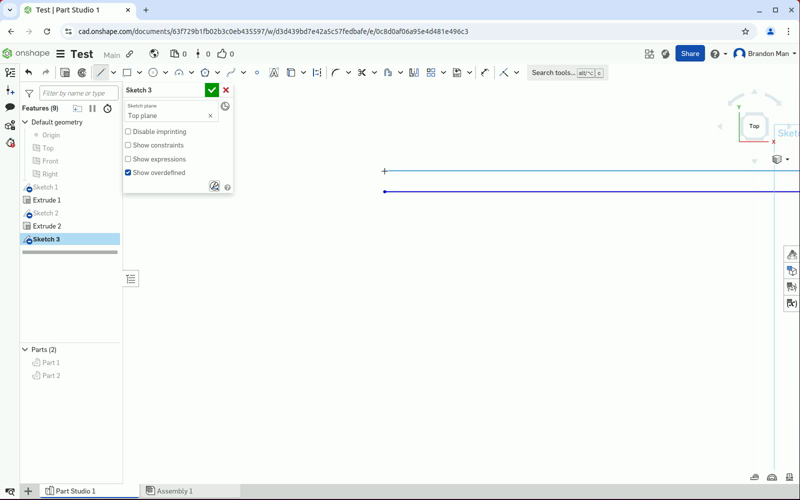
scroll(6)
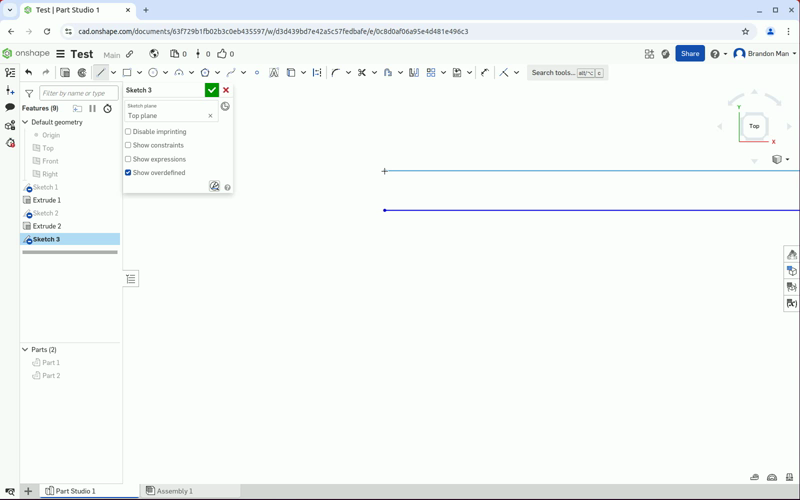
click(384, 170)
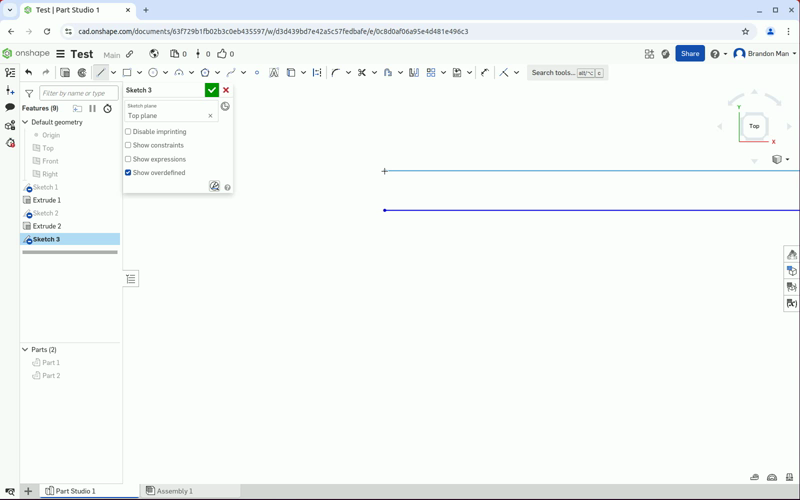
scroll(-6)
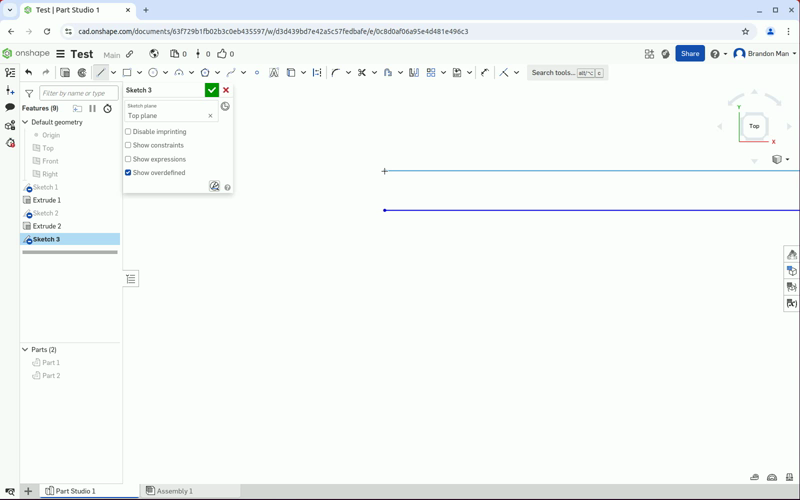
scroll(-6)
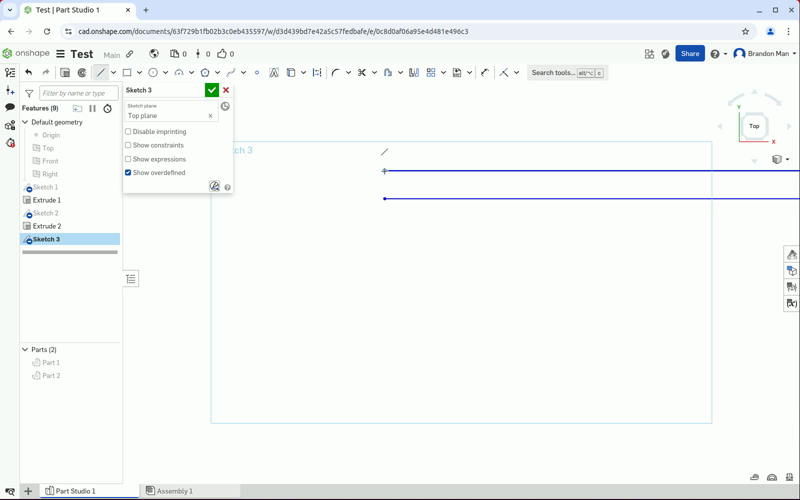
scroll(-6)
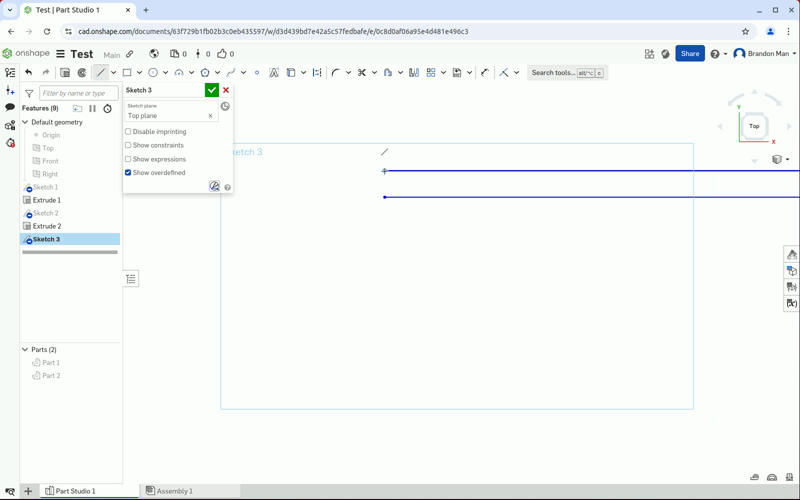
scroll(-6)
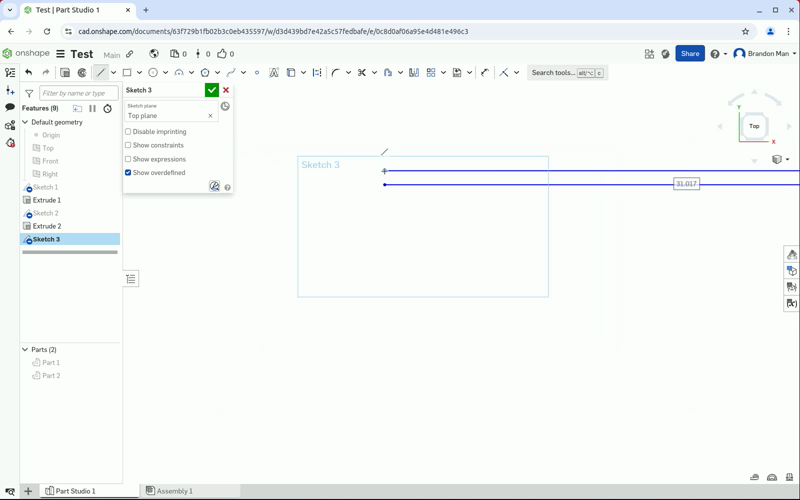
scroll(-6)
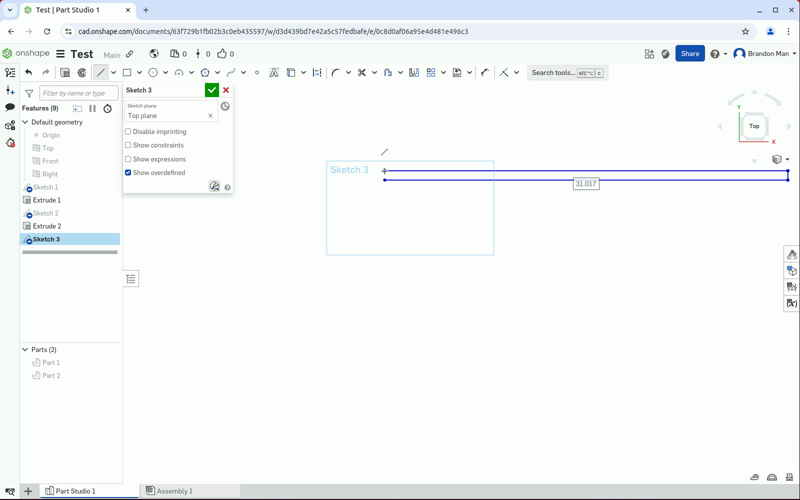
scroll(-6)
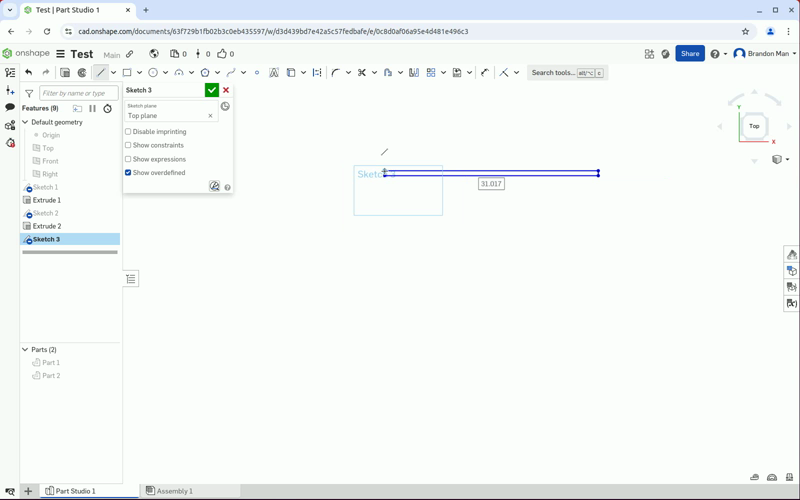
scroll(-6)
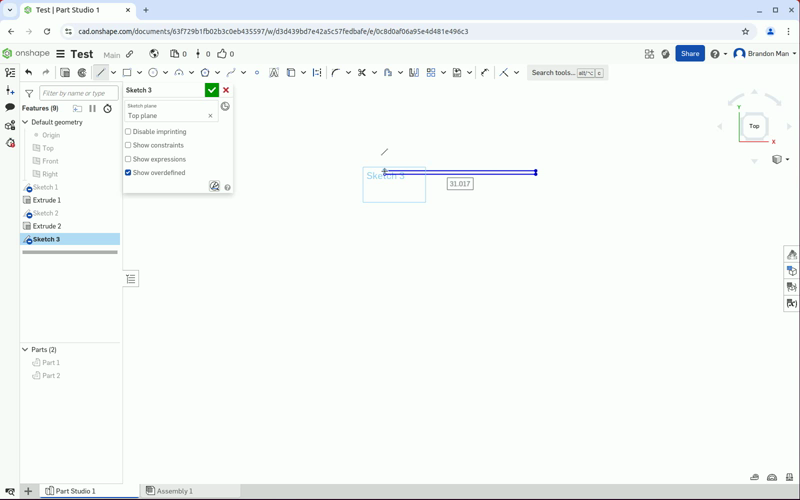
key_up(shift)
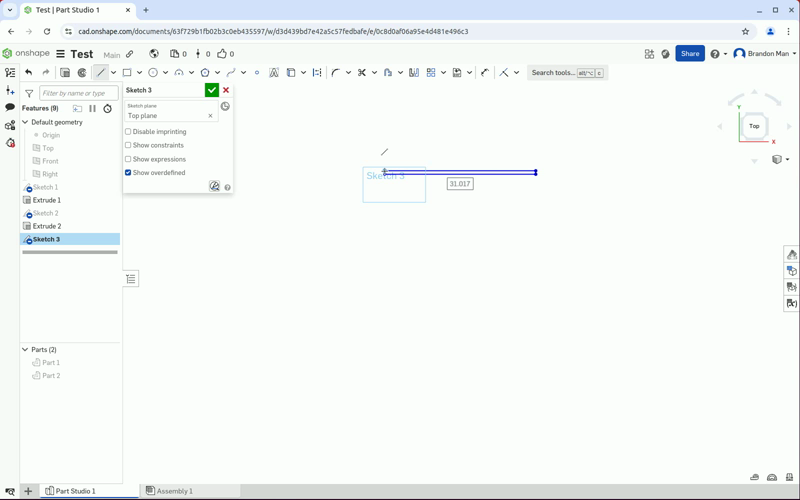
mouse_move(414, 170)
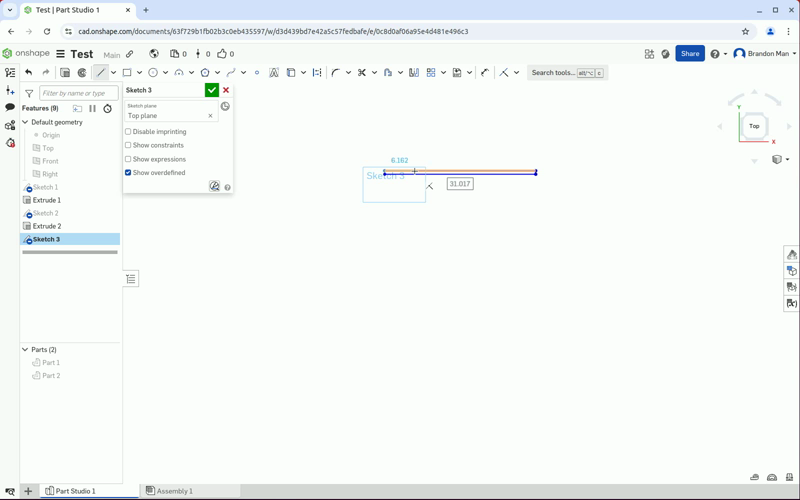
key_down(shift)
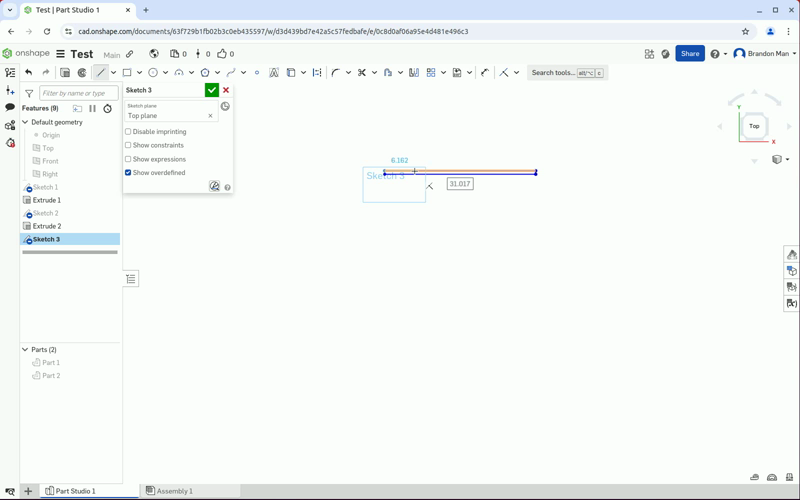
mouse_move(384, 174)
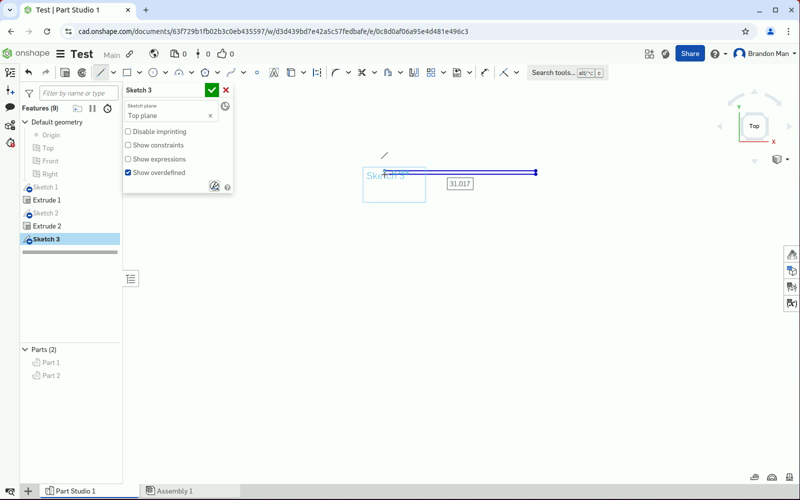
scroll(6)
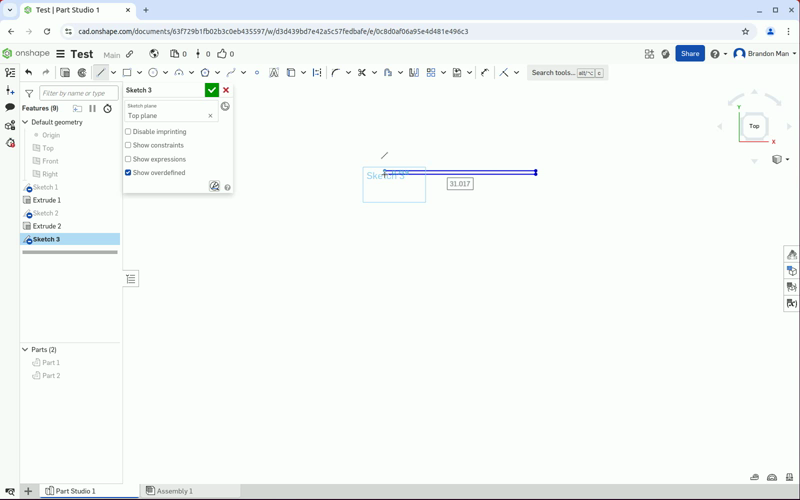
scroll(6)
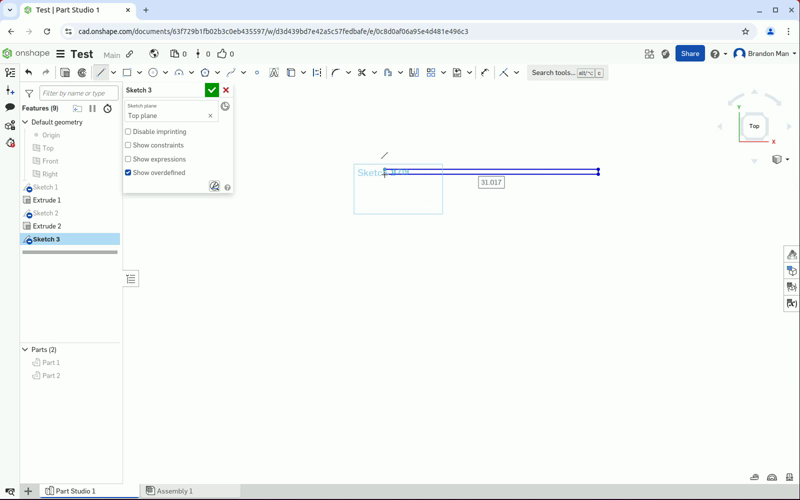
scroll(6)
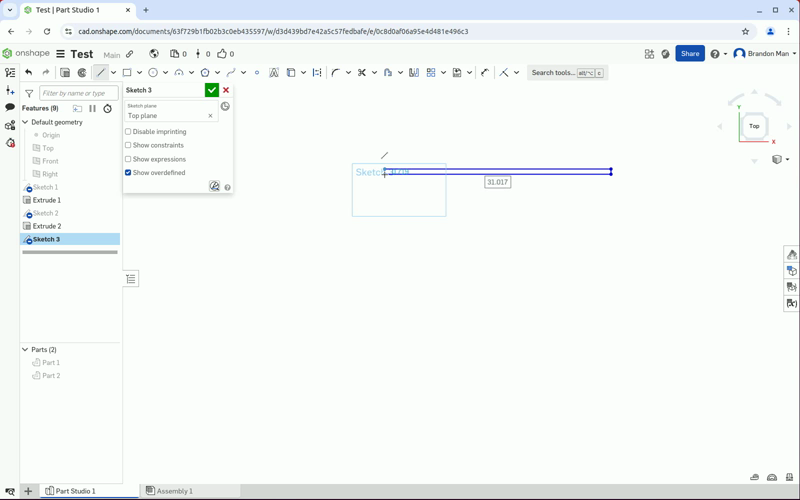
scroll(6)
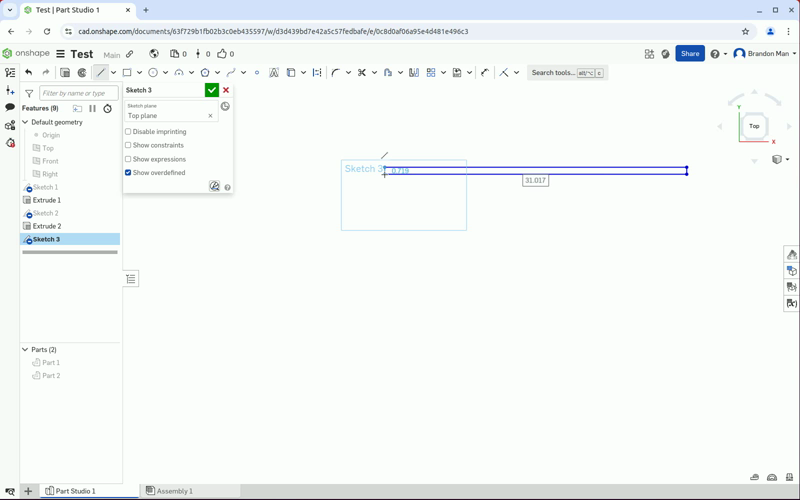
scroll(6)
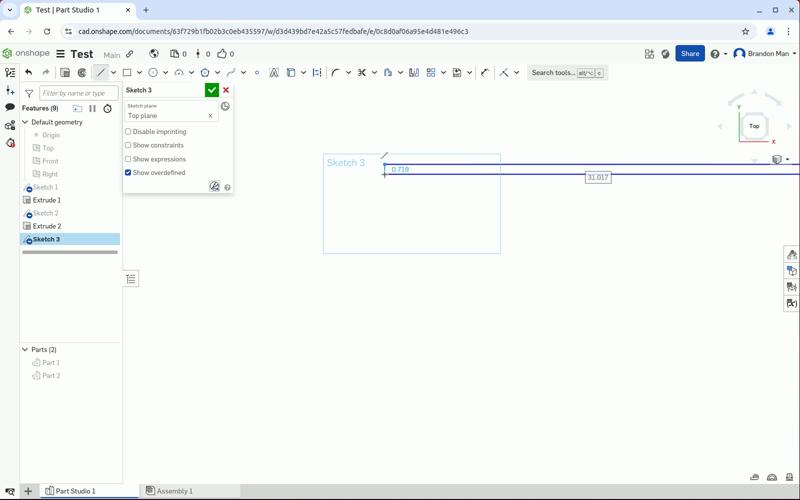
scroll(6)
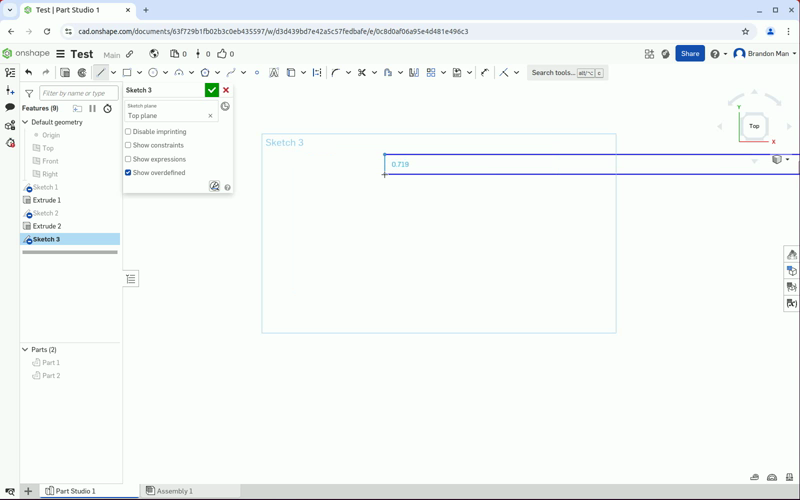
scroll(6)
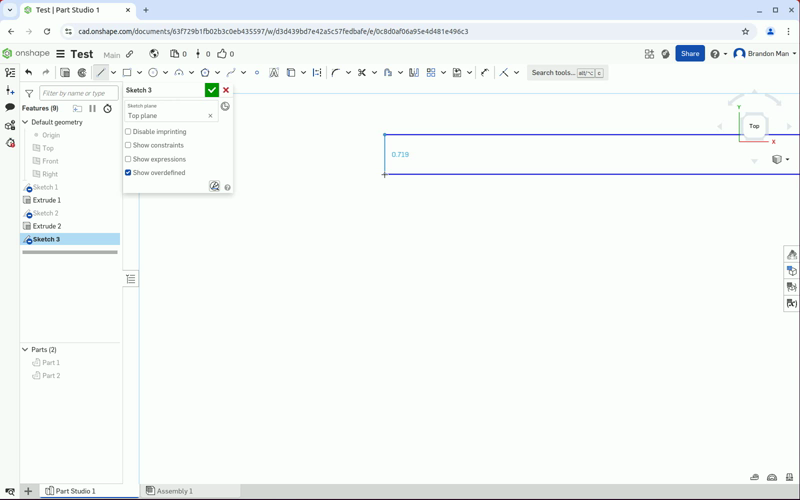
key_up(shift)
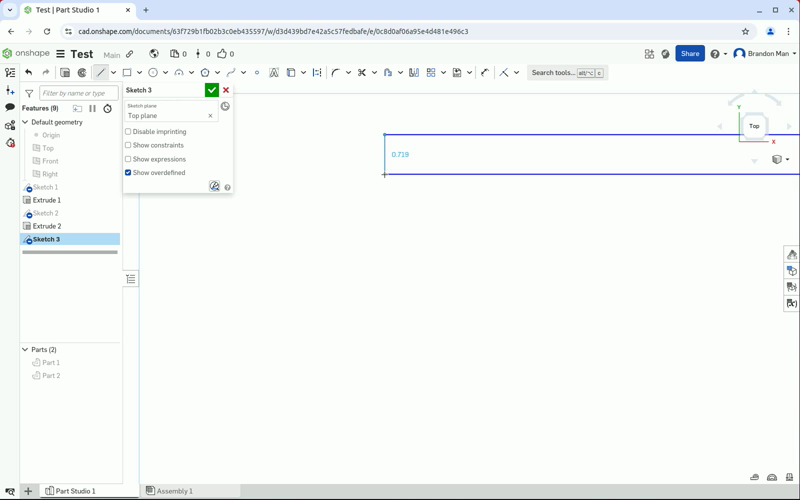
click(384, 174)
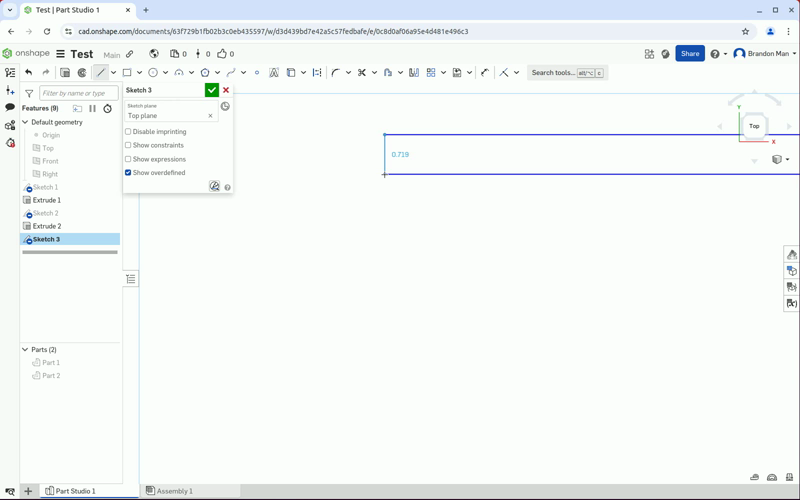
scroll(-6)
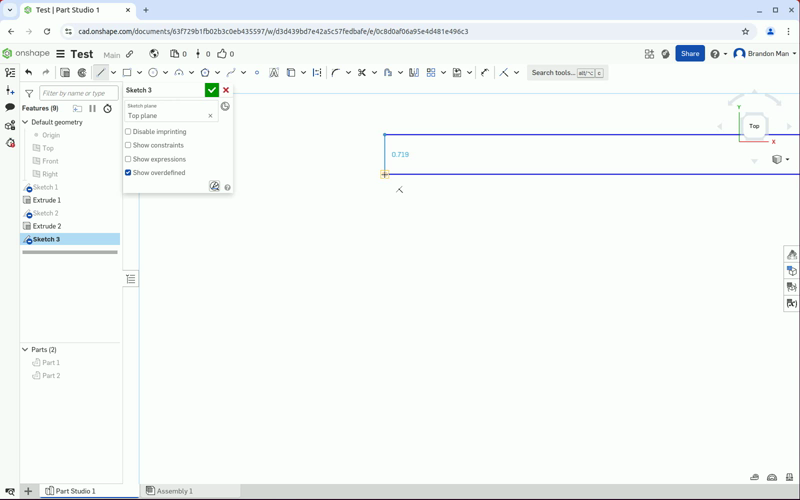
scroll(-6)
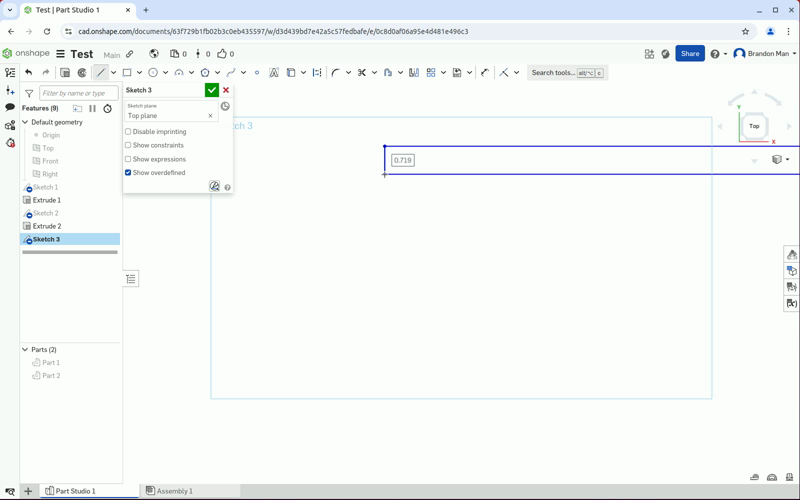
scroll(-6)
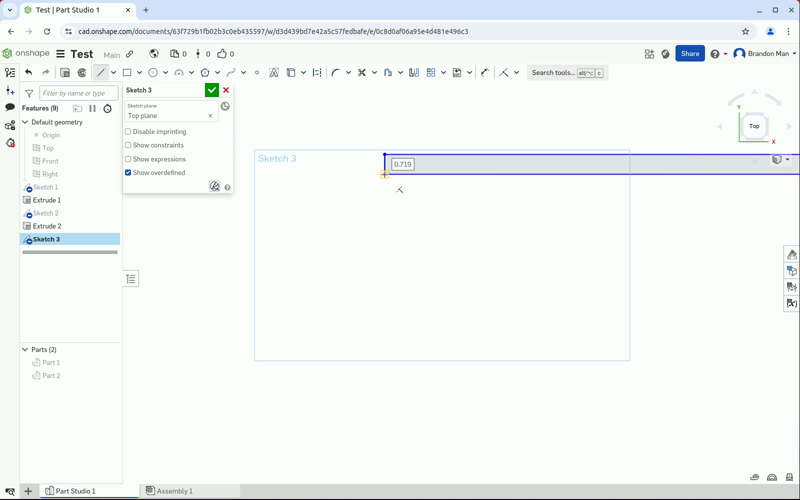
scroll(-6)
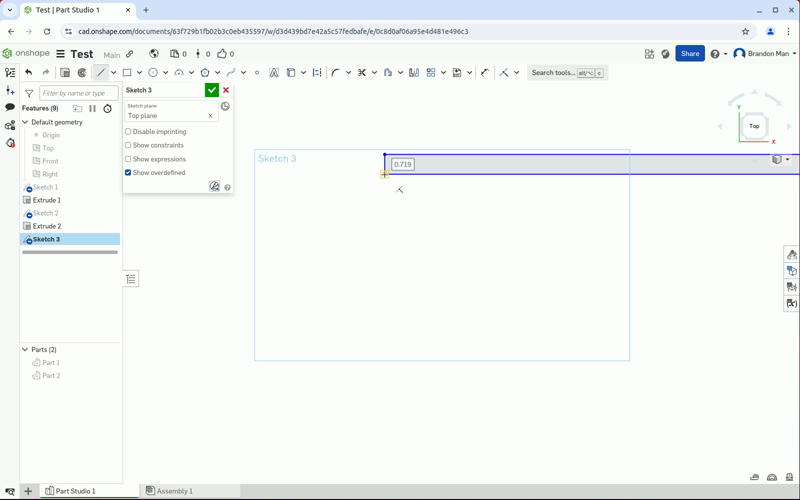
scroll(-6)
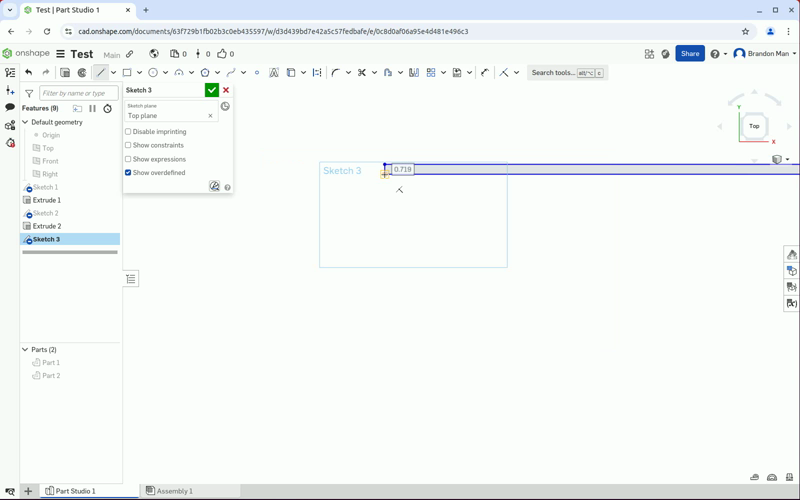
scroll(-6)
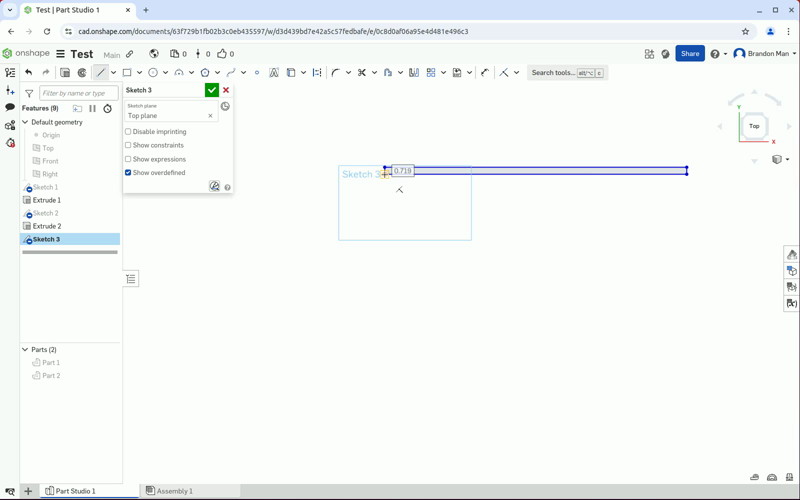
scroll(-6)
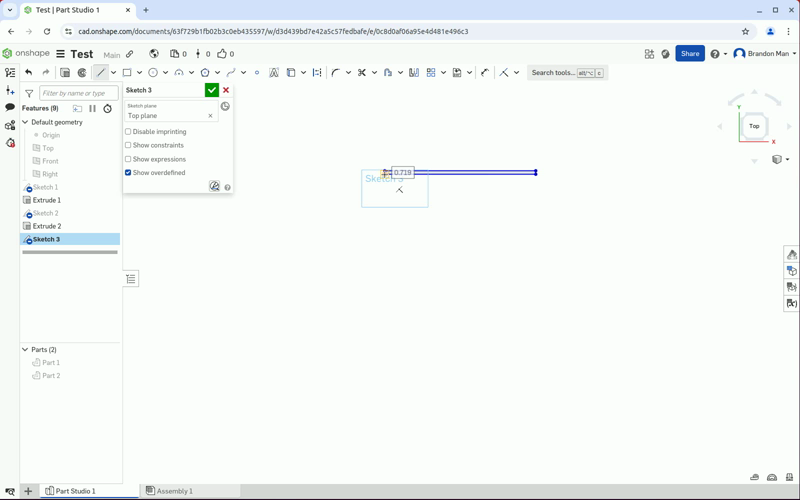
key(esc)
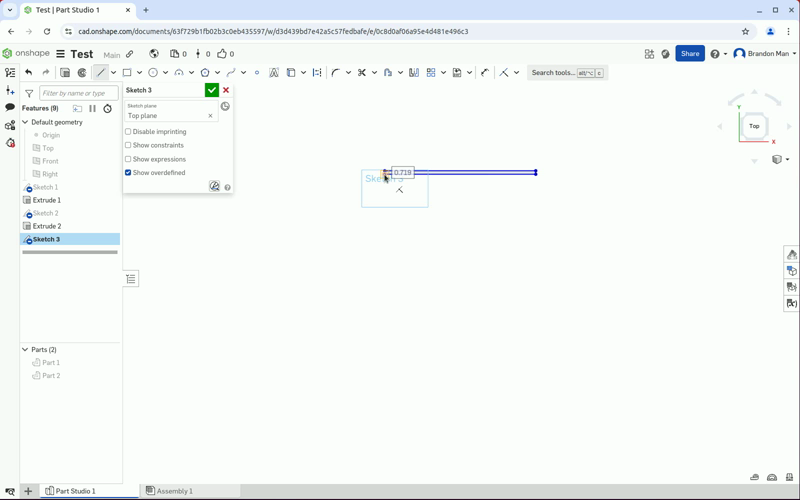
mouse_move(437, 173)
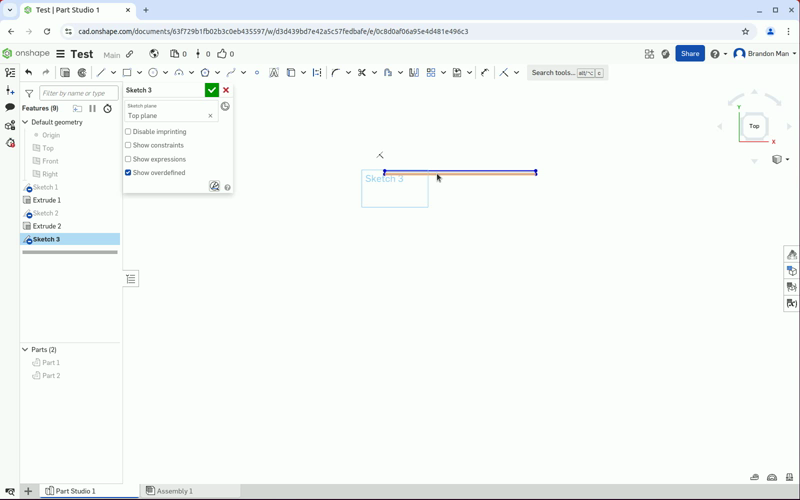
scroll(6)
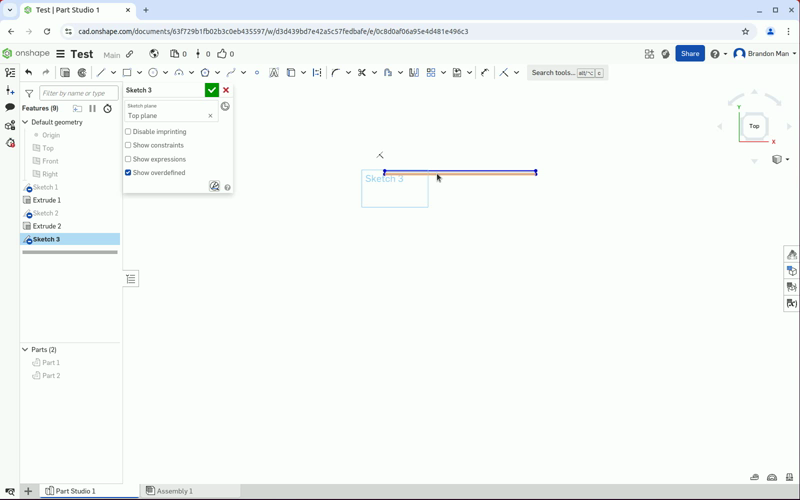
scroll(6)
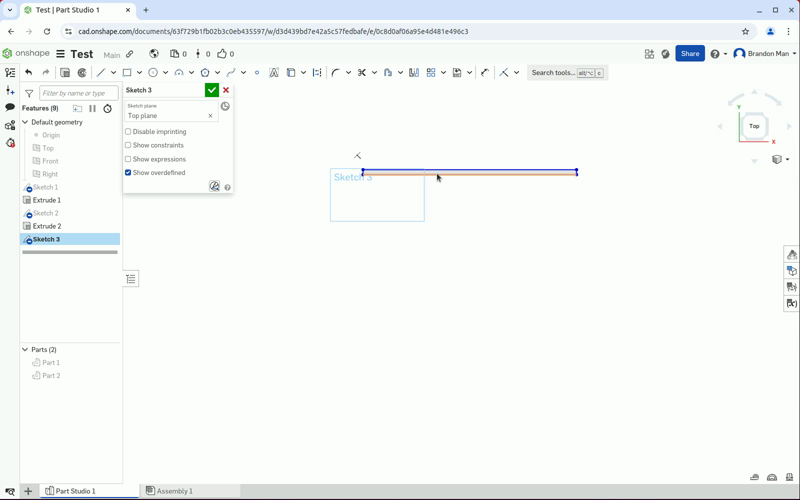
scroll(6)
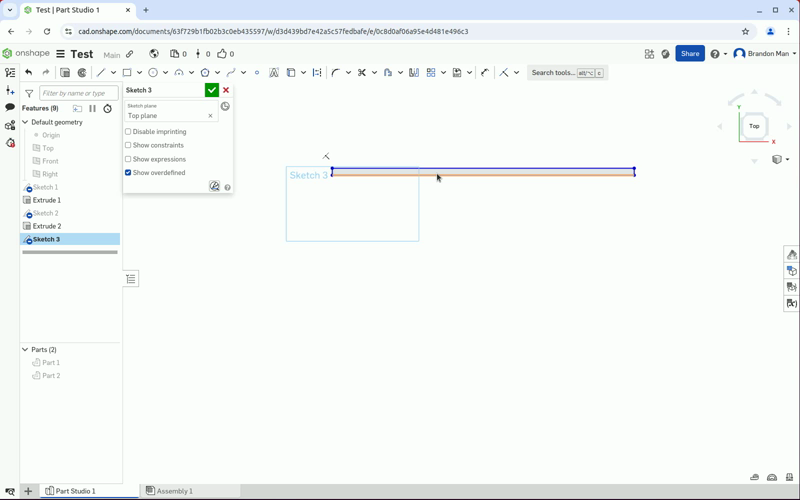
scroll(6)
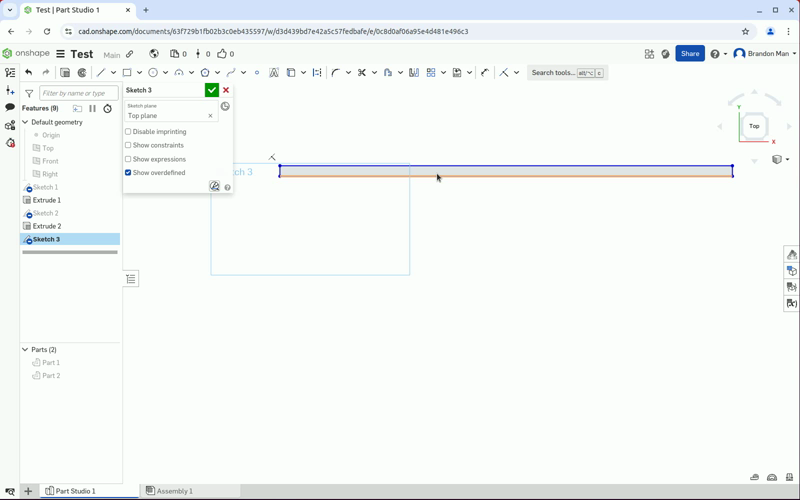
scroll(6)
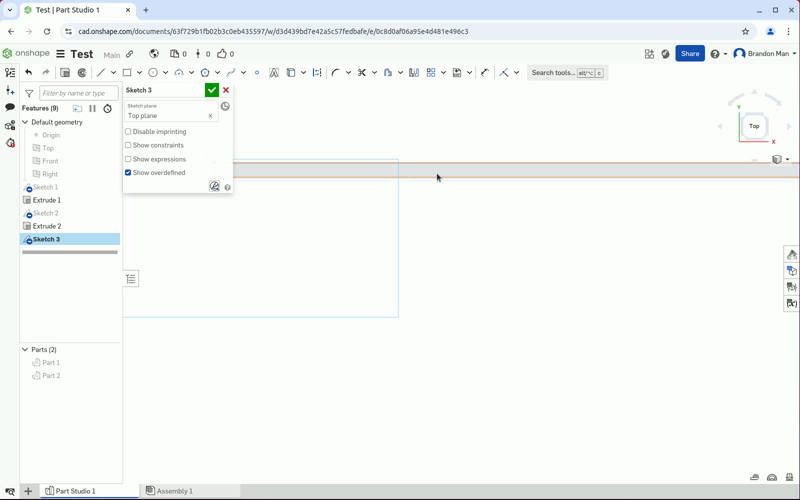
scroll(6)
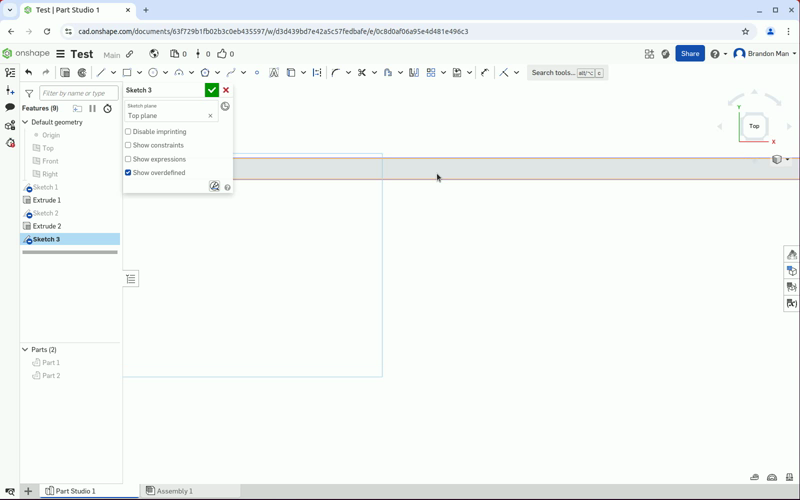
scroll(6)
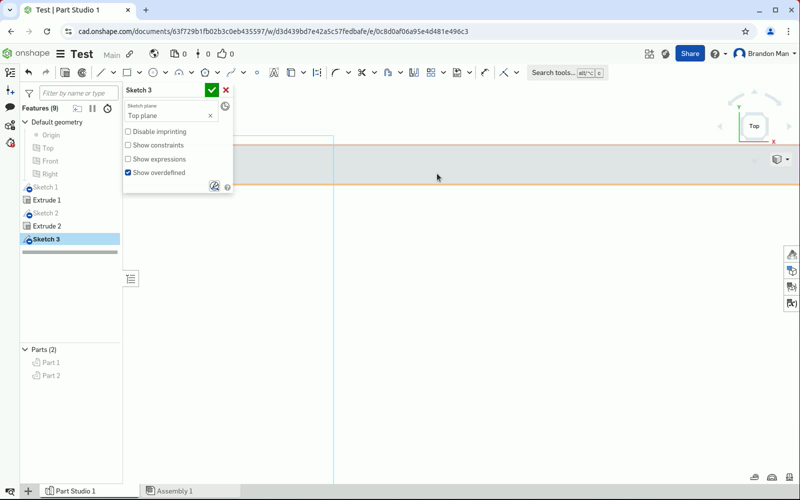
click(437, 173)
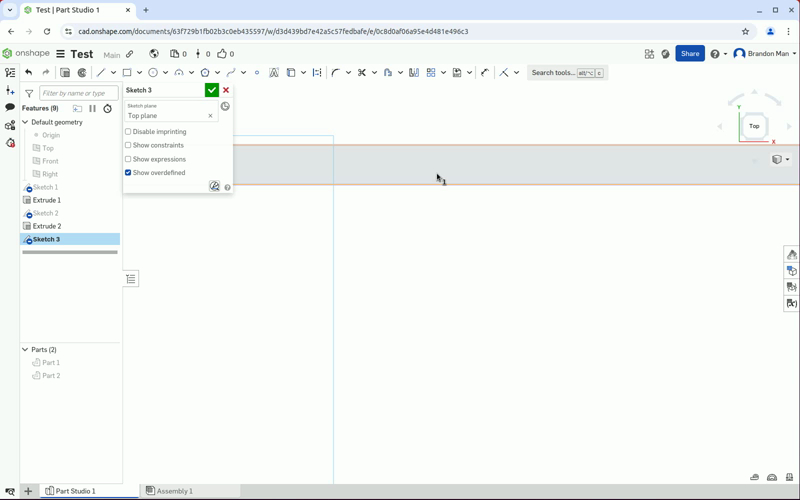
scroll(-6)
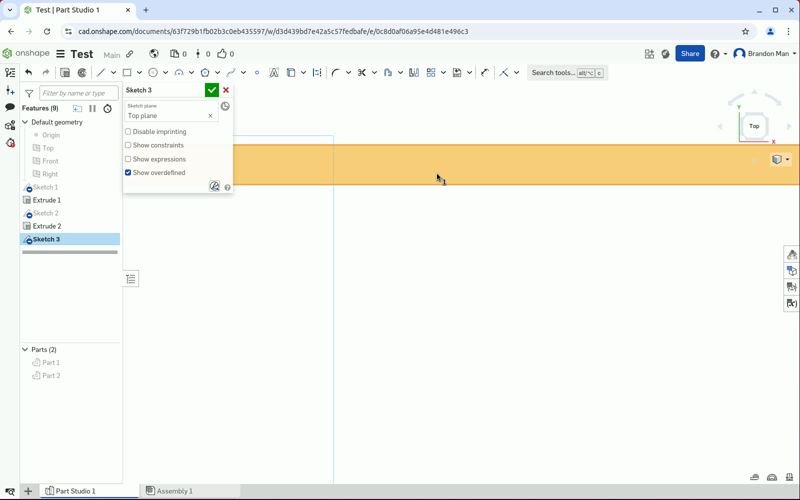
scroll(-6)
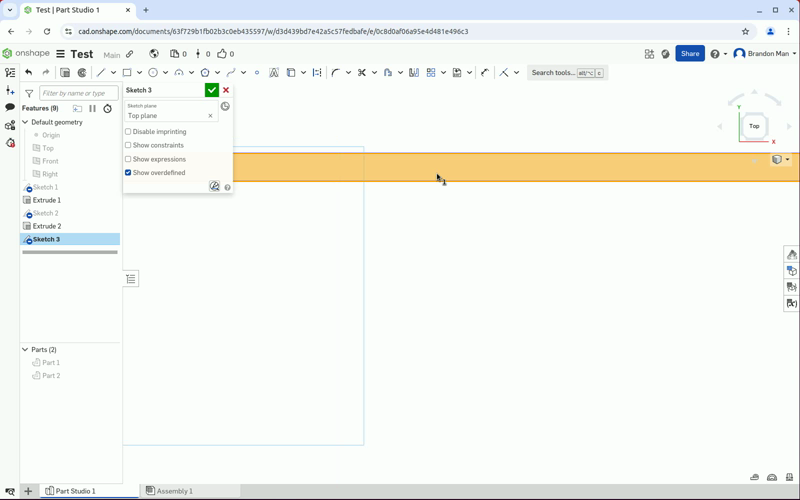
scroll(-6)
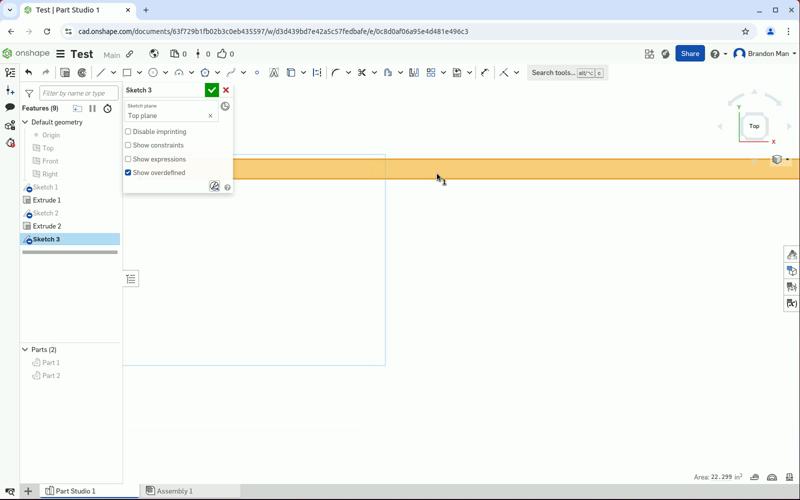
scroll(-6)
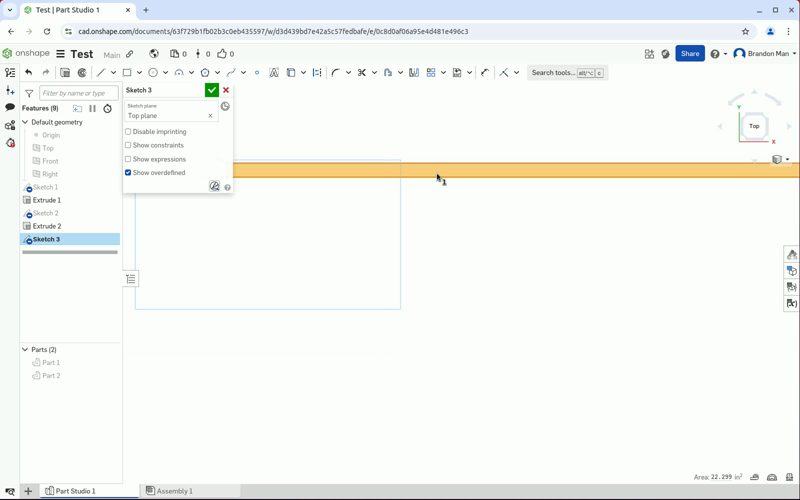
scroll(-6)
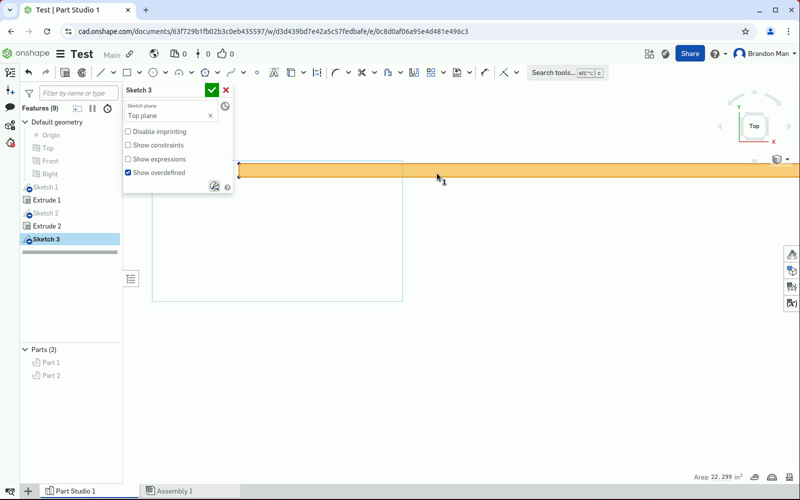
scroll(-6)
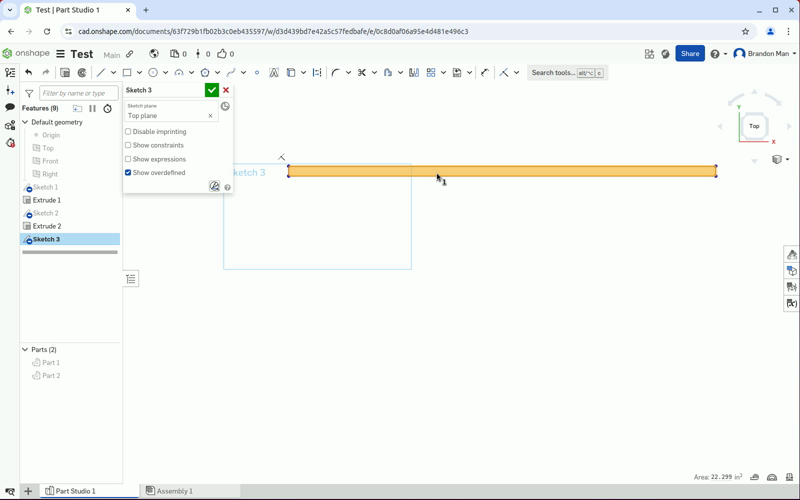
scroll(-6)
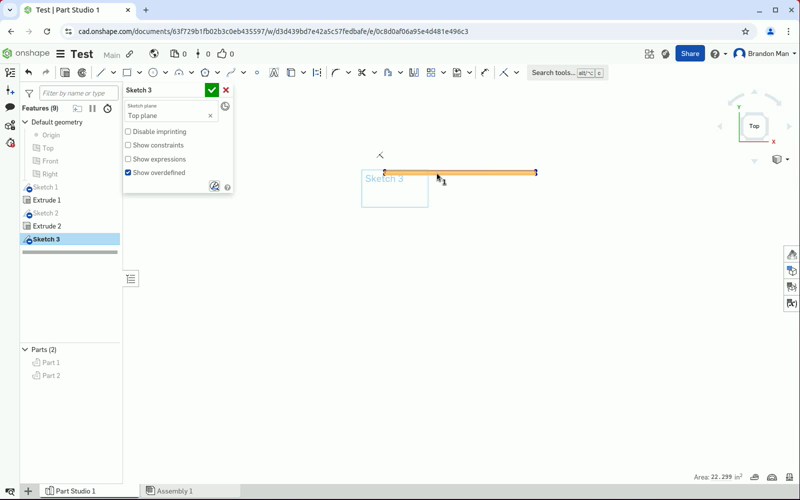
mouse_move(73, 352)
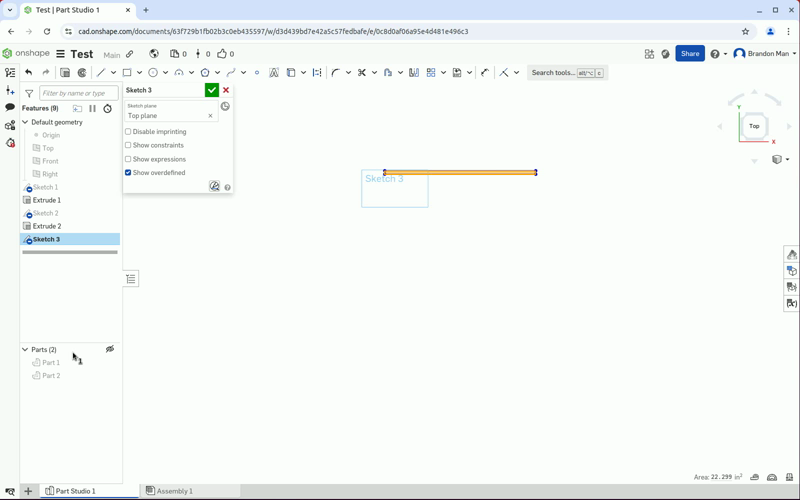
key(shift+y)
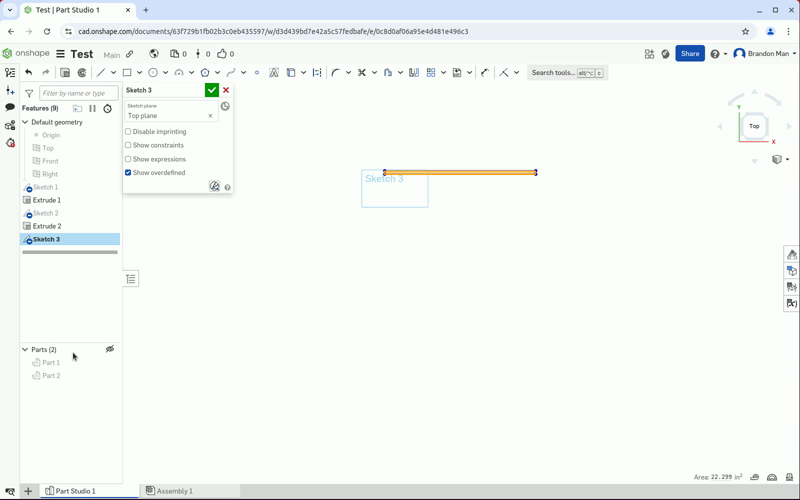
key(shift+e)
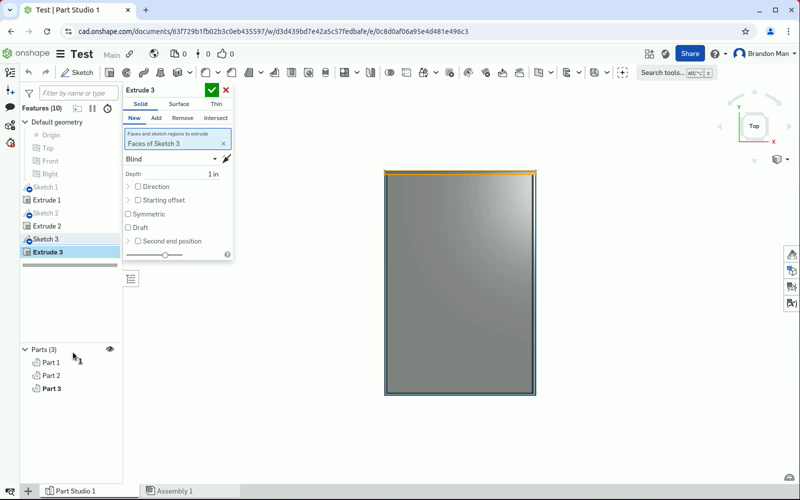
mouse_move(143, 106)
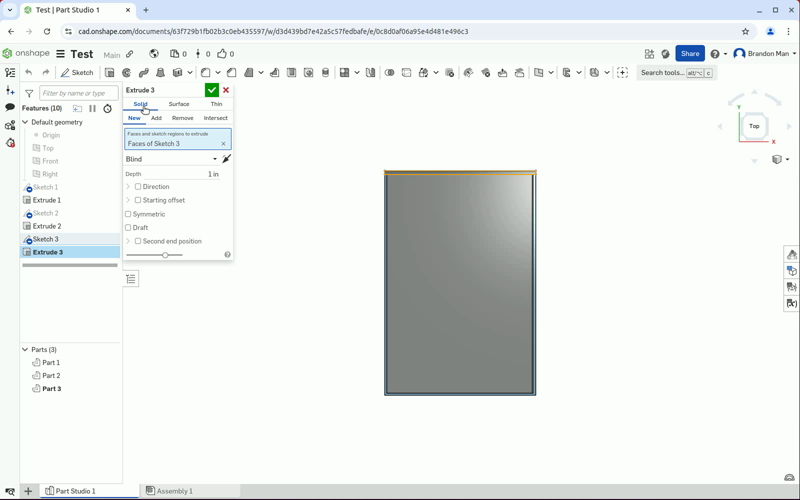
click(143, 106)
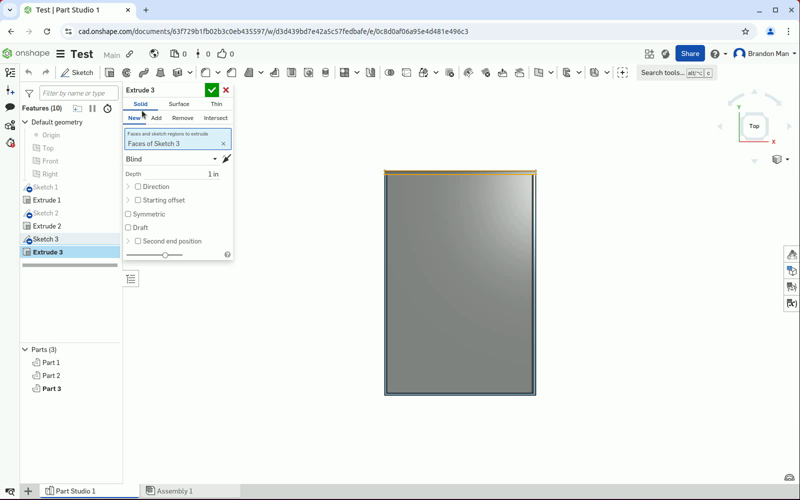
mouse_move(137, 120)
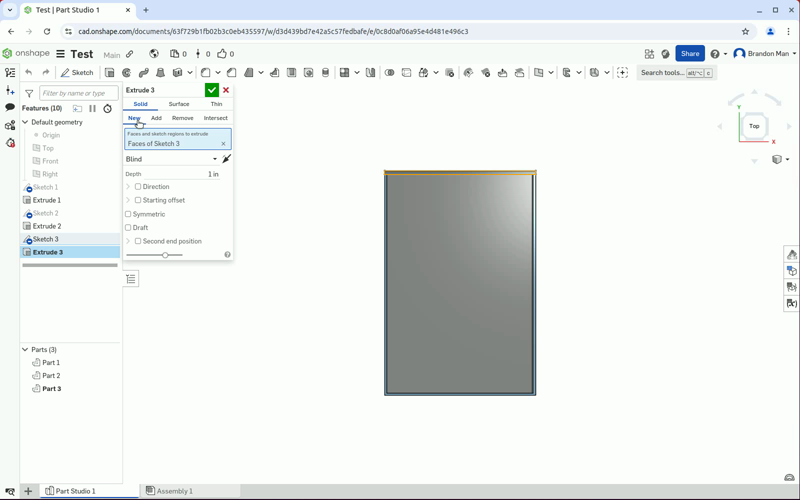
click(137, 120)
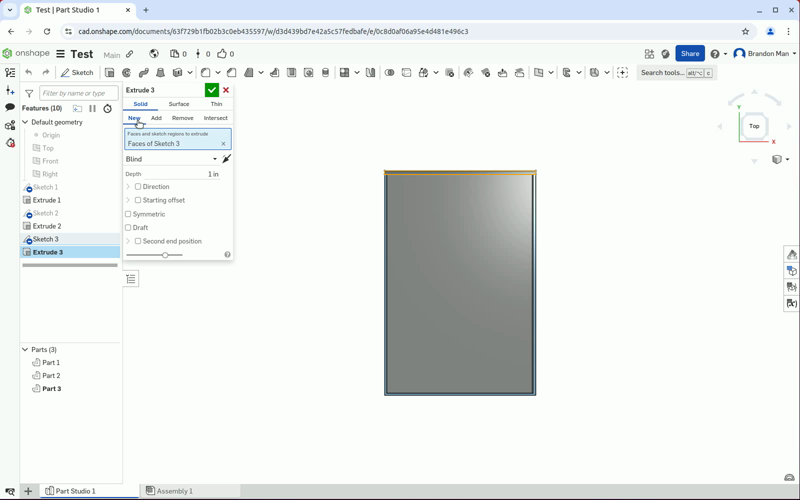
key(tab, 4)
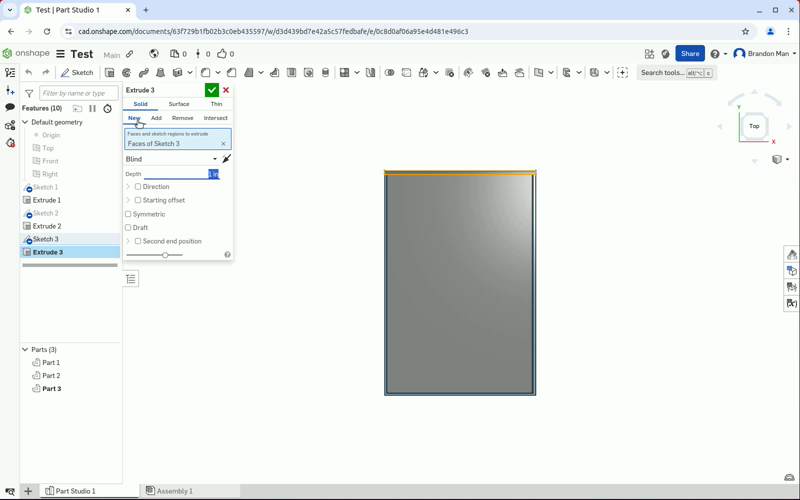
text(9.147)
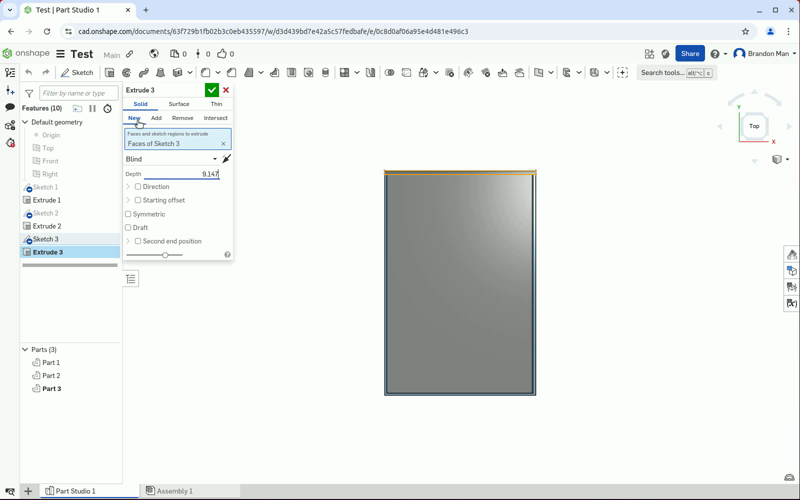
key(enter)
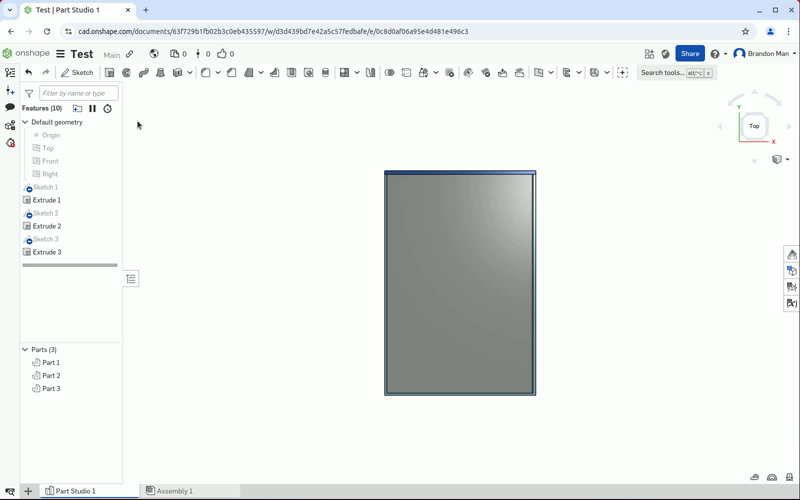
key(shift+h)
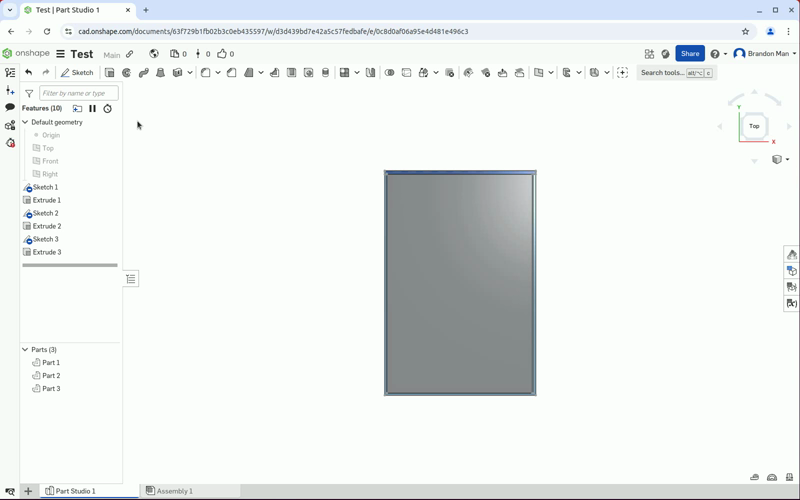
key(shift+h)
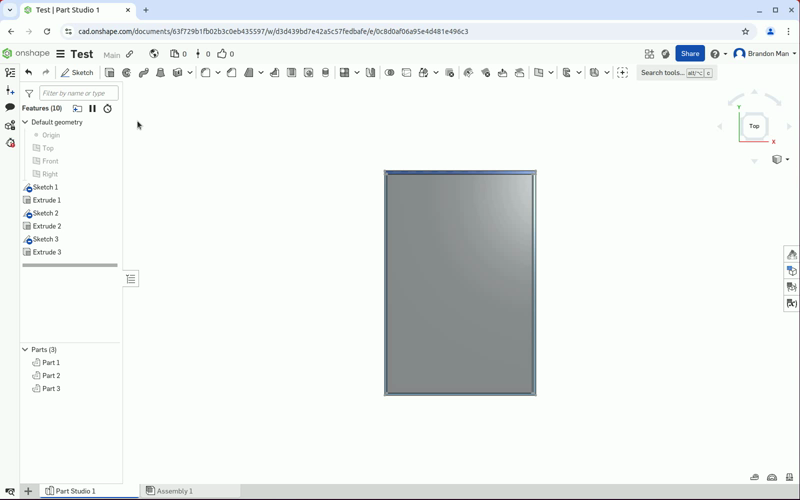
key(shift+7)
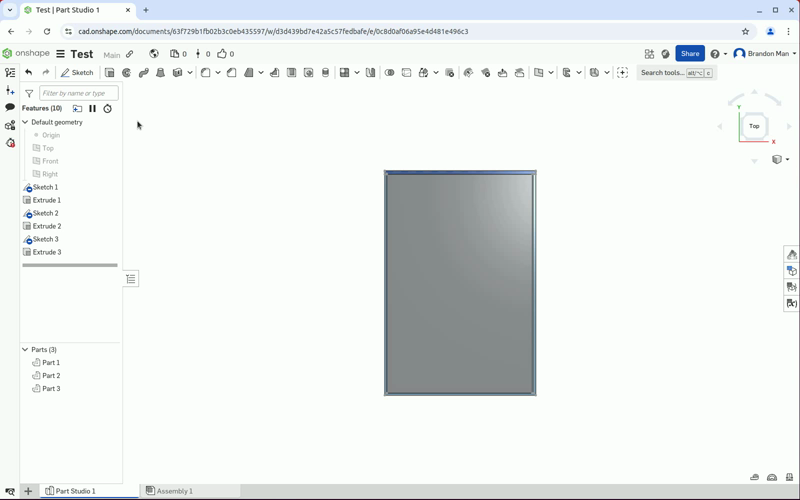
key(up, 3)
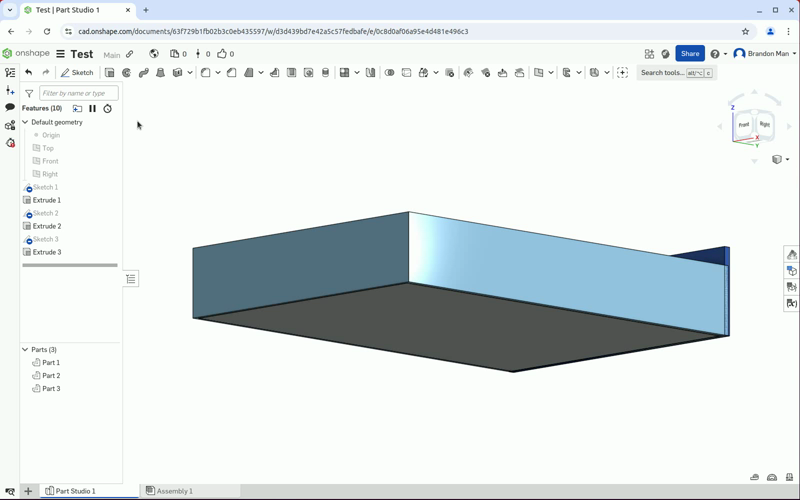
key(left, 3)
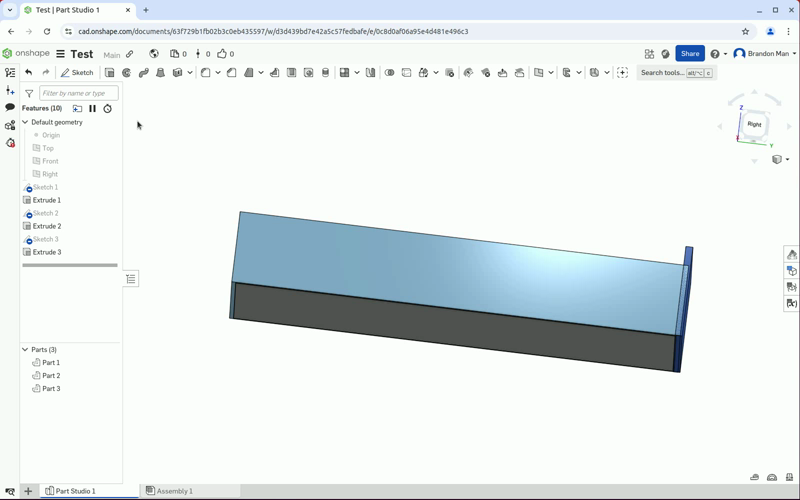
key(right, 3)
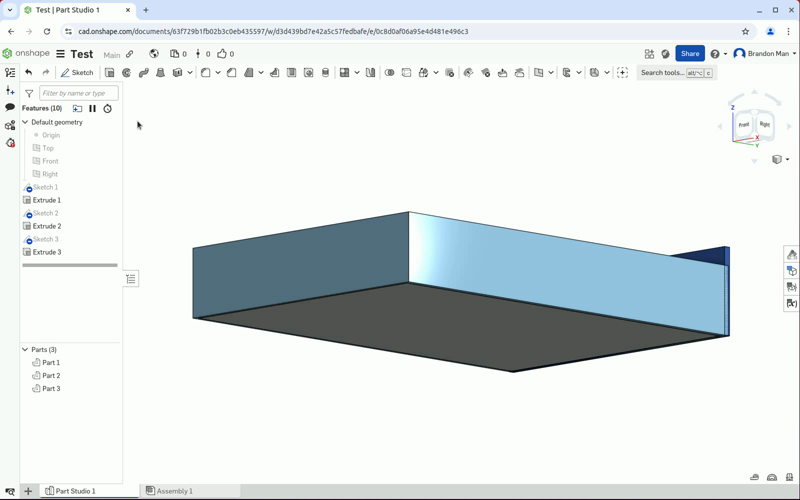
key(down, 3)
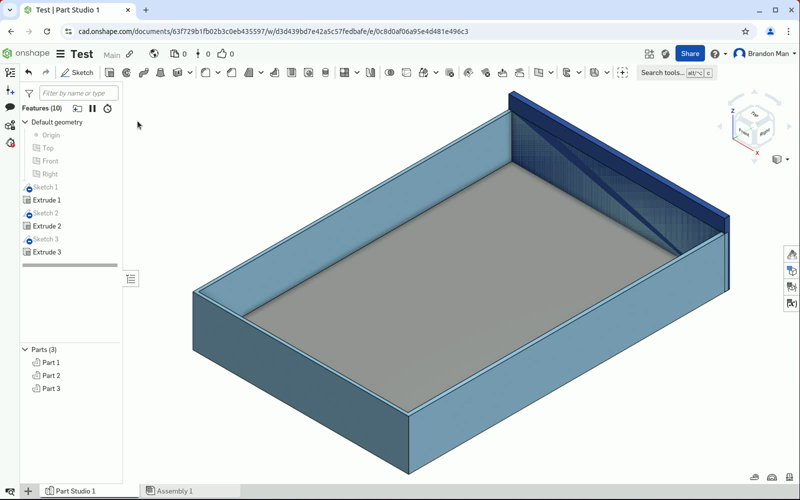
mouse_move(73, 189)
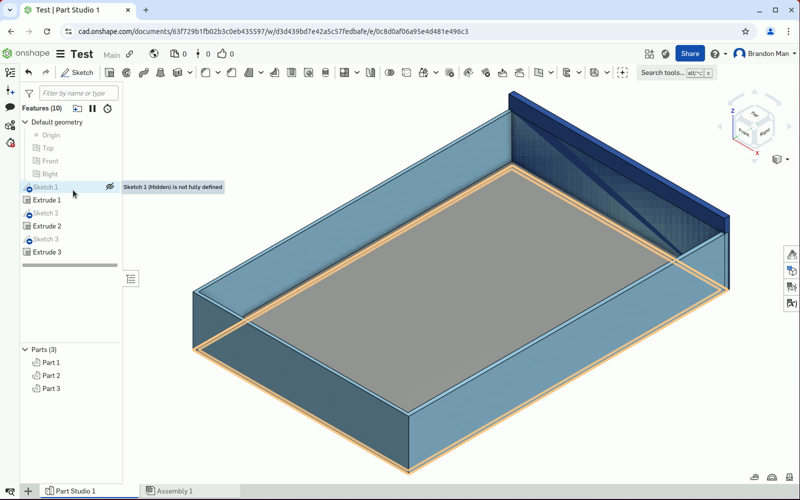
click(73, 189)